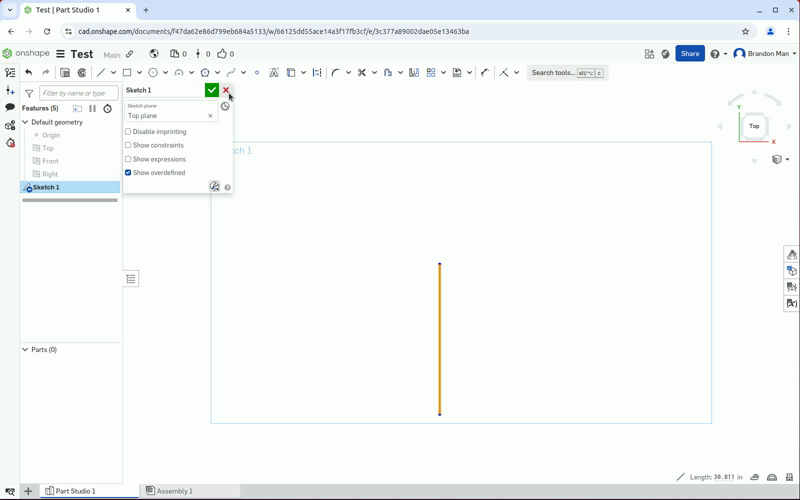
key(shift+h)
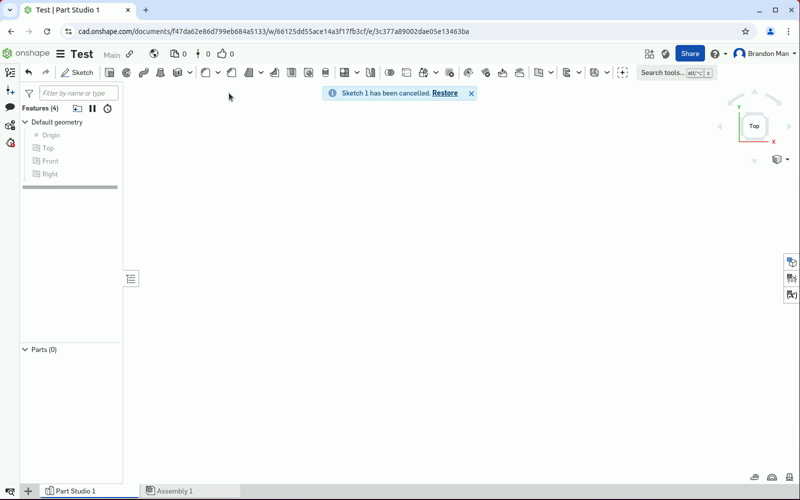
mouse_move(73, 352)
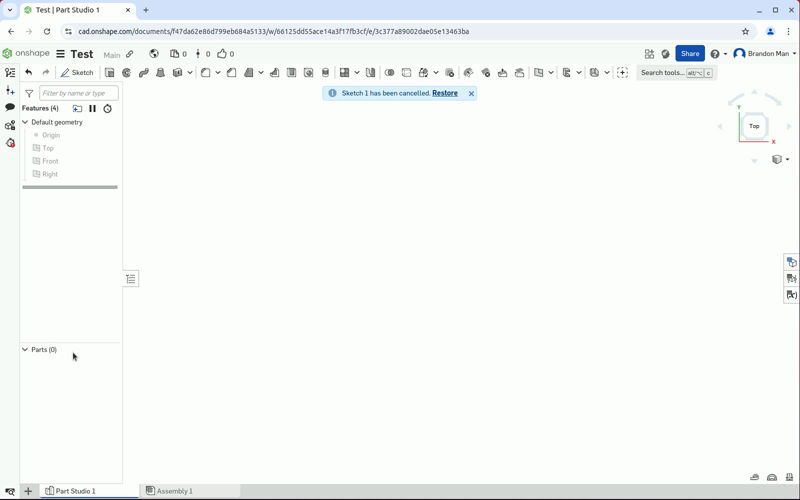
key(y)
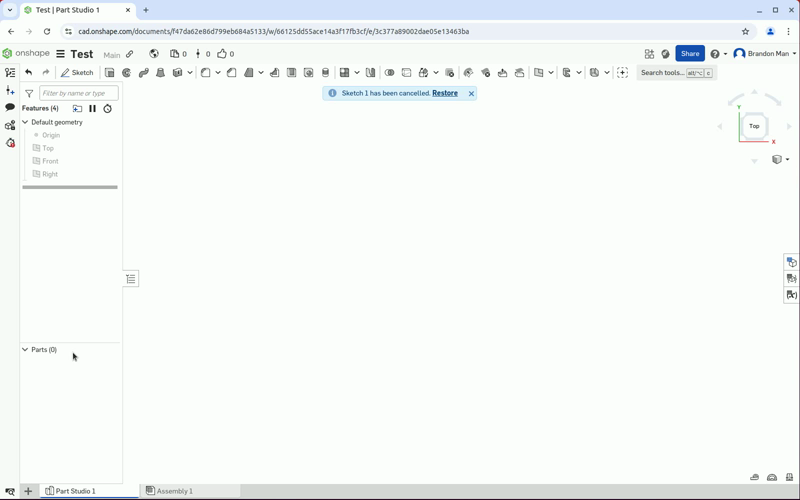
key(shift+p)
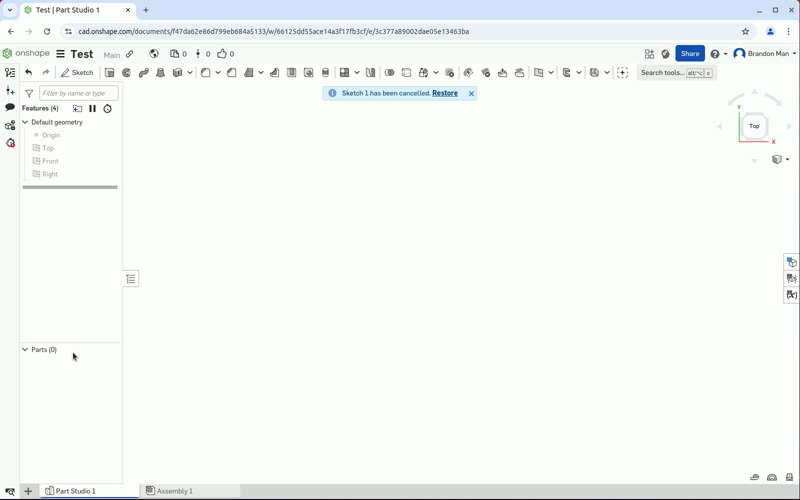
key(space)
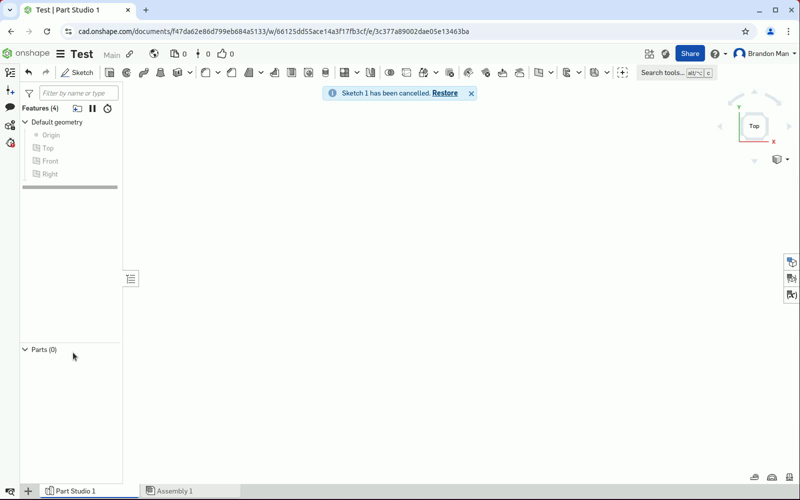
key_down(shift)
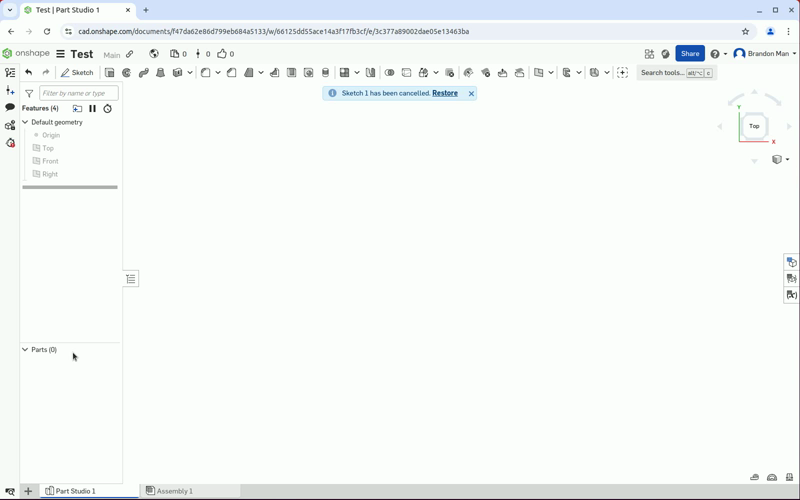
key(up)
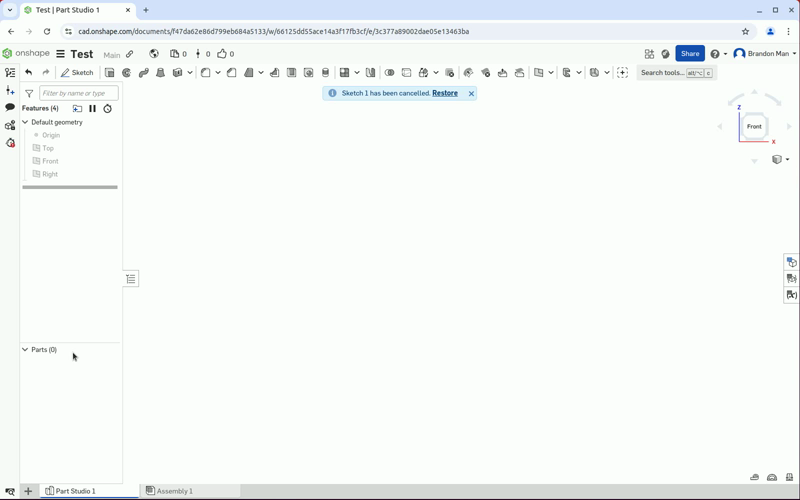
key_up(shift)
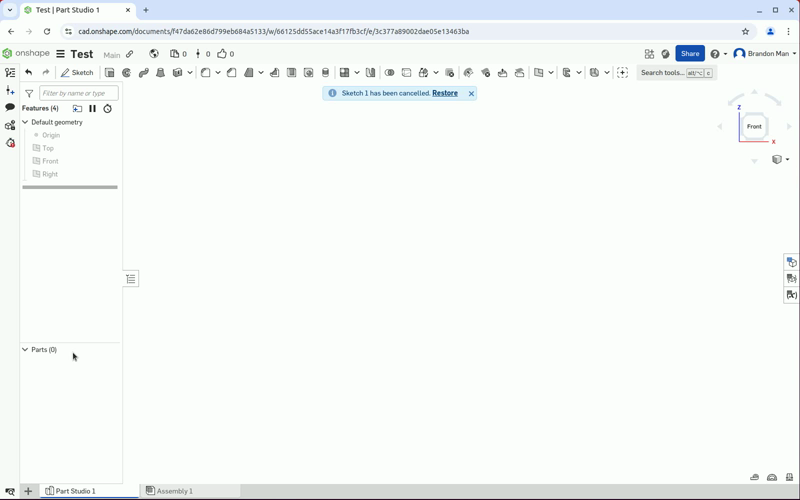
mouse_move(73, 352)
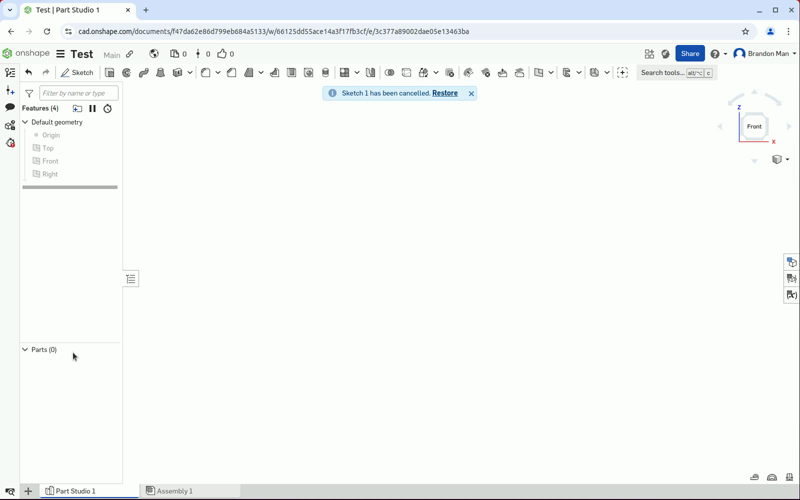
key(shift+y)
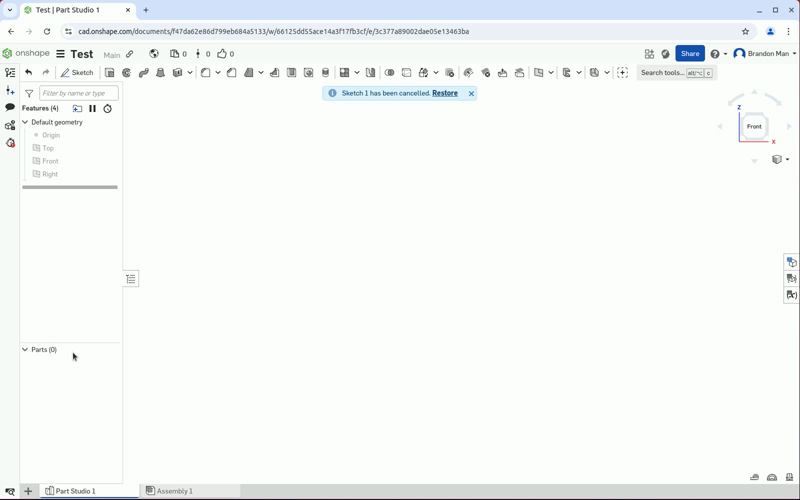
key(shift+s)
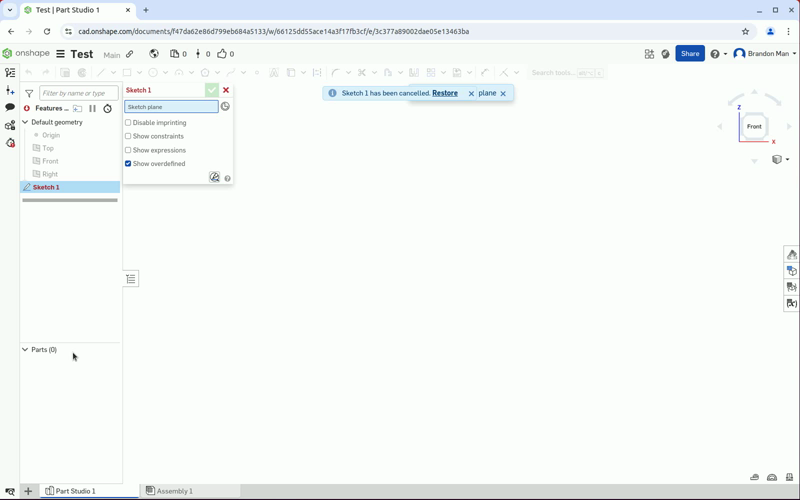
mouse_move(73, 163)
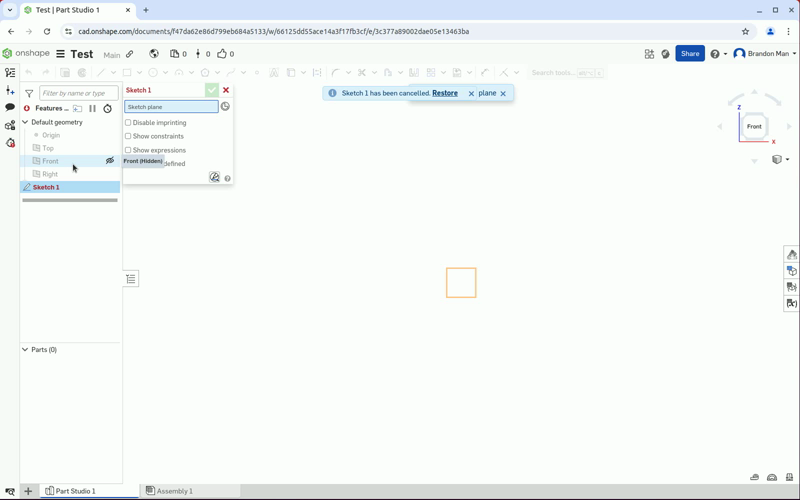
click(73, 163)
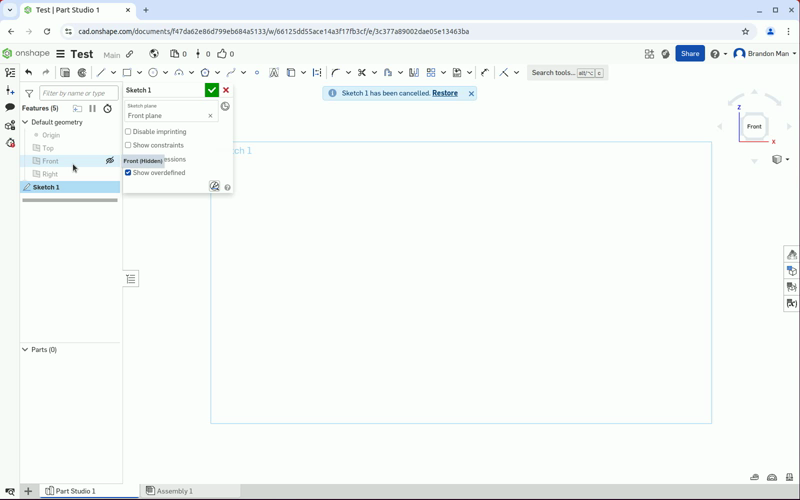
mouse_move(73, 352)
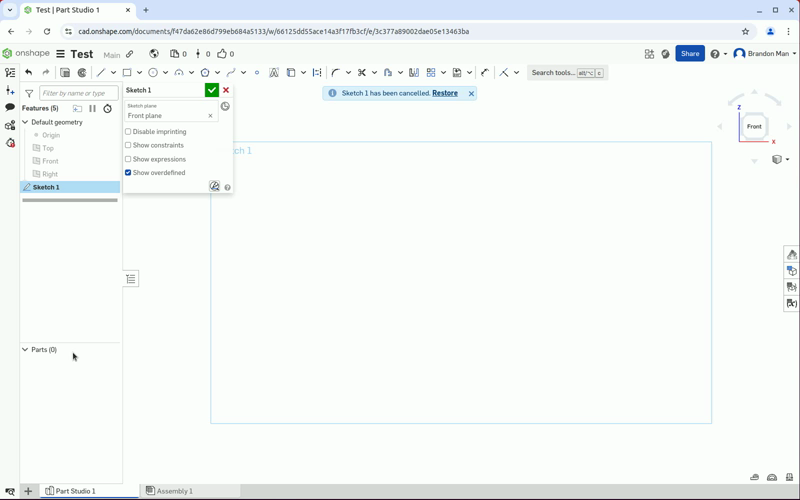
key(y)
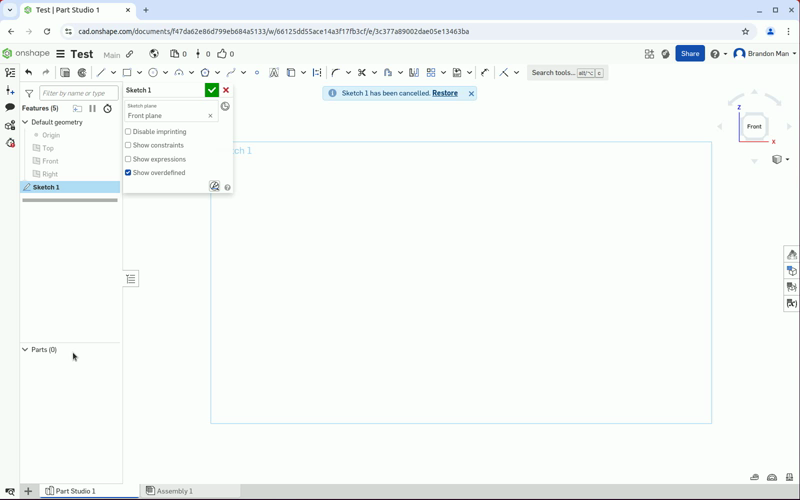
key(l)
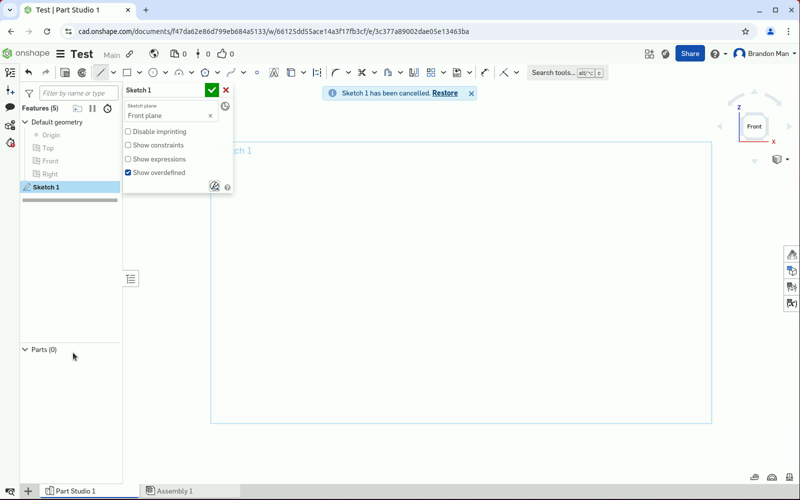
key_down(shift)
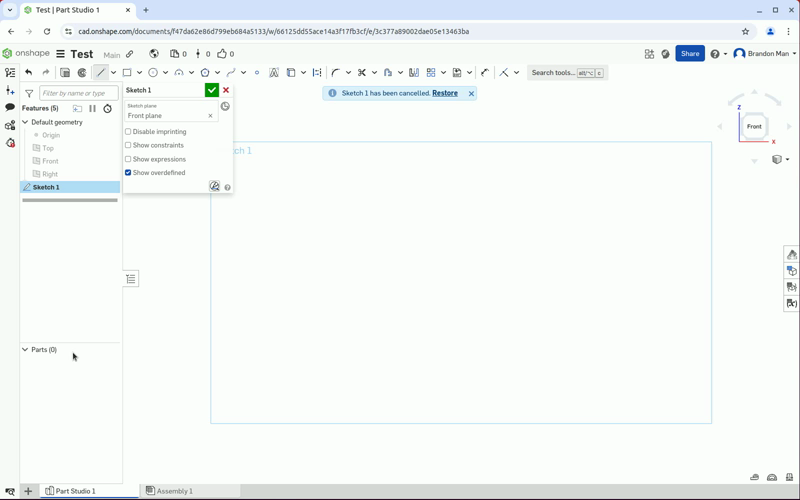
mouse_move(405, 226)
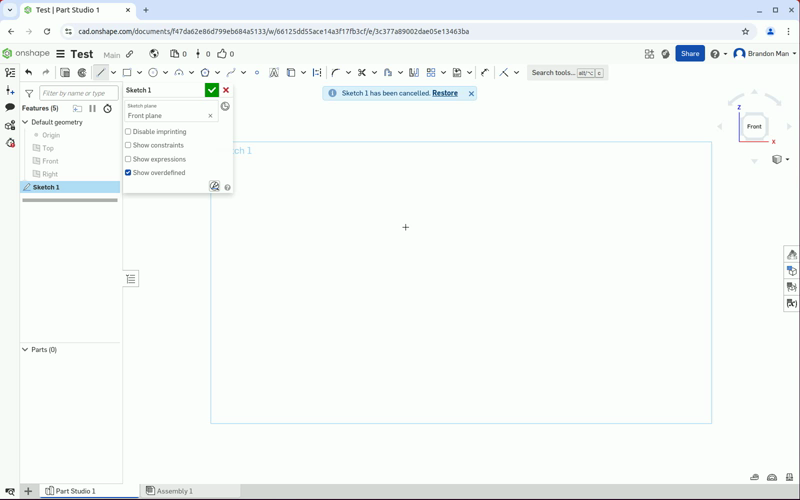
click(405, 226)
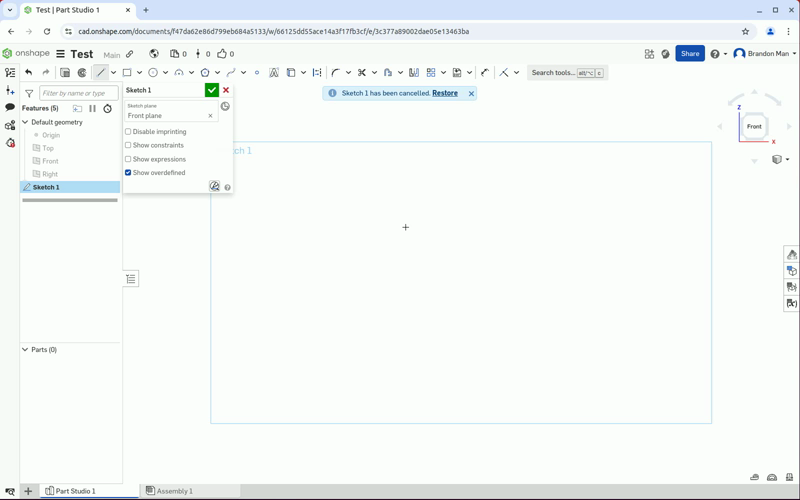
key_up(shift)
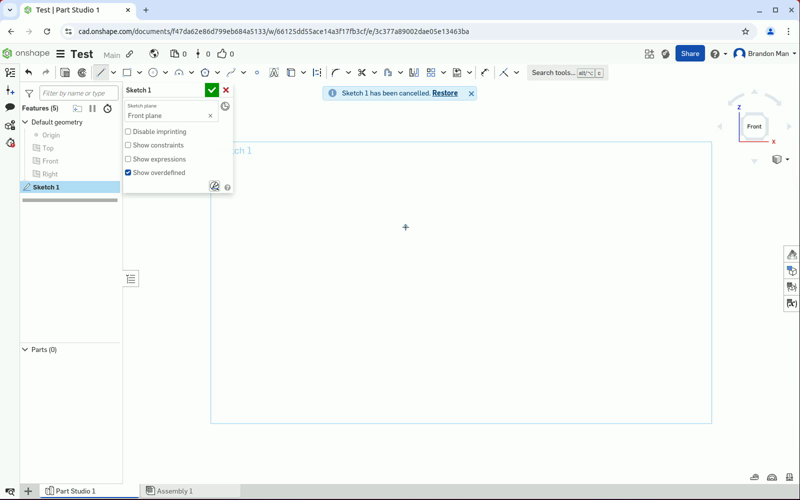
key_down(shift)
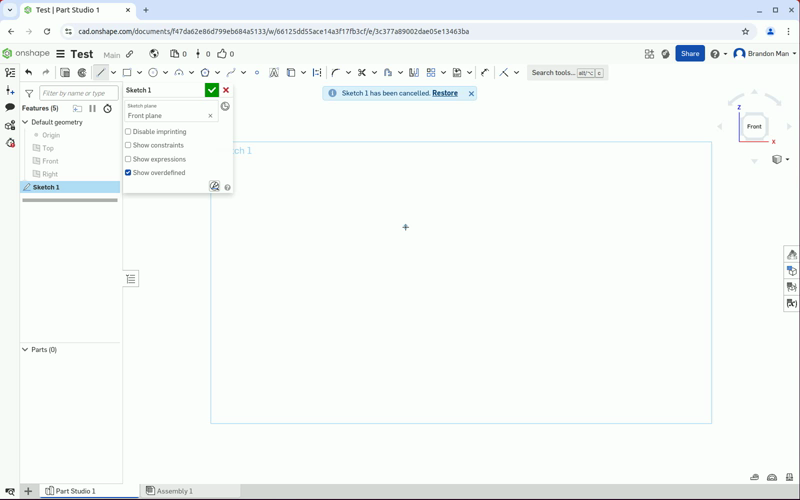
mouse_move(446, 276)
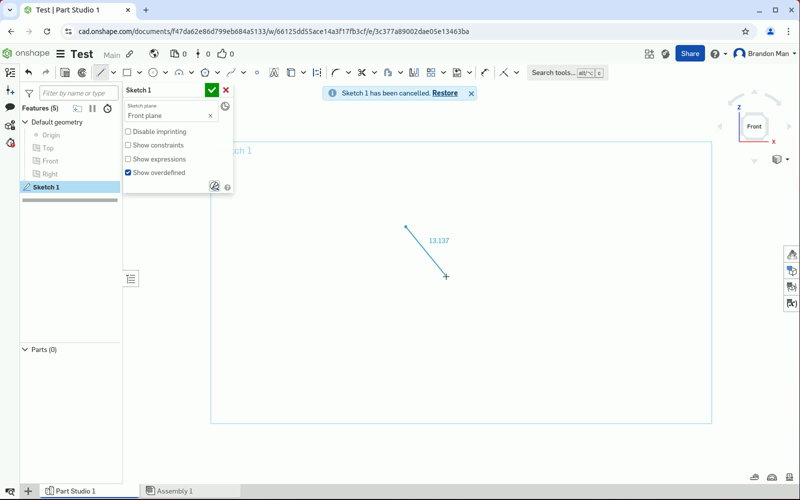
click(446, 276)
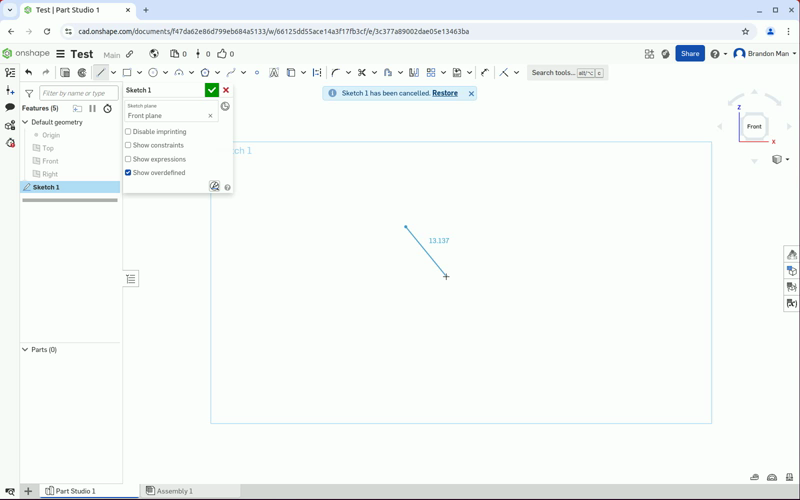
key_up(shift)
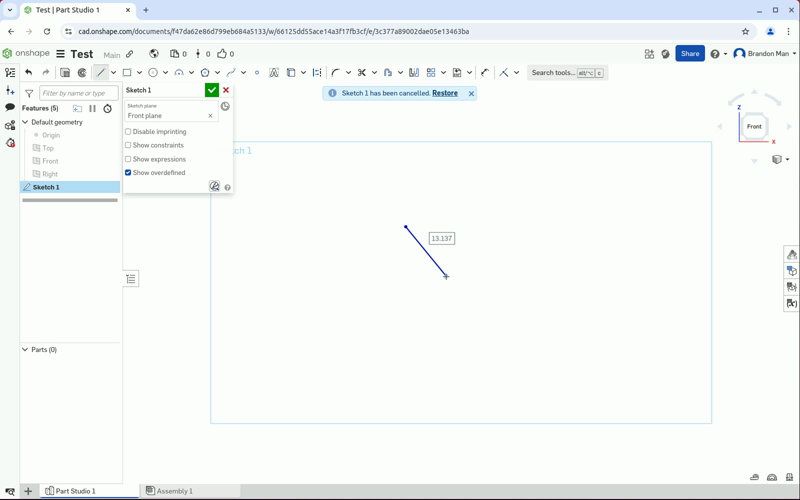
key(esc)
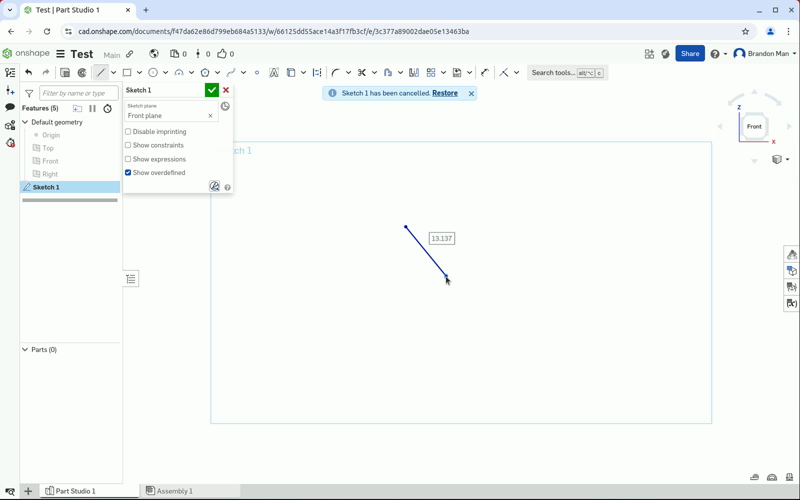
key(a)
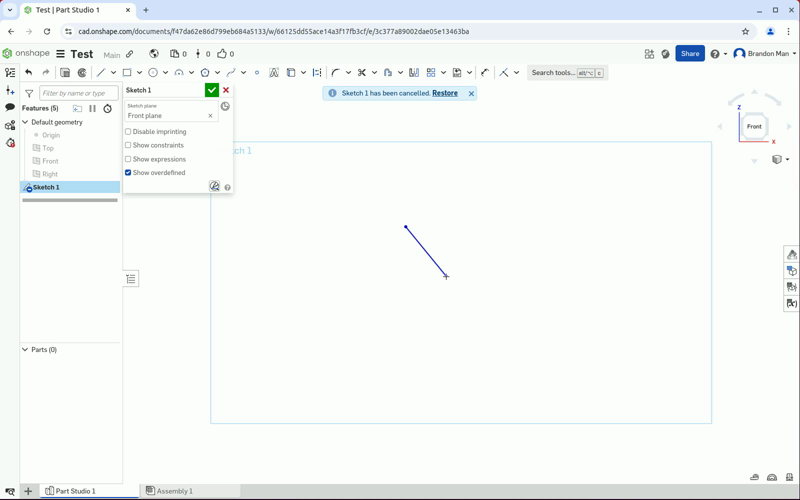
mouse_move(446, 276)
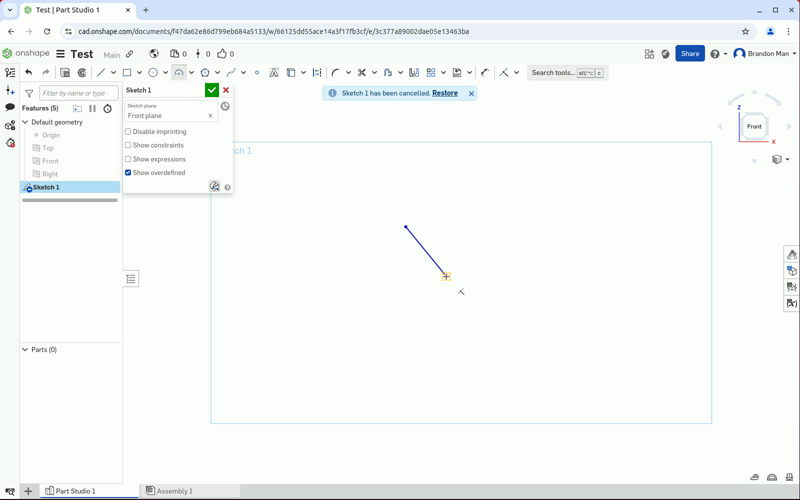
click(446, 276)
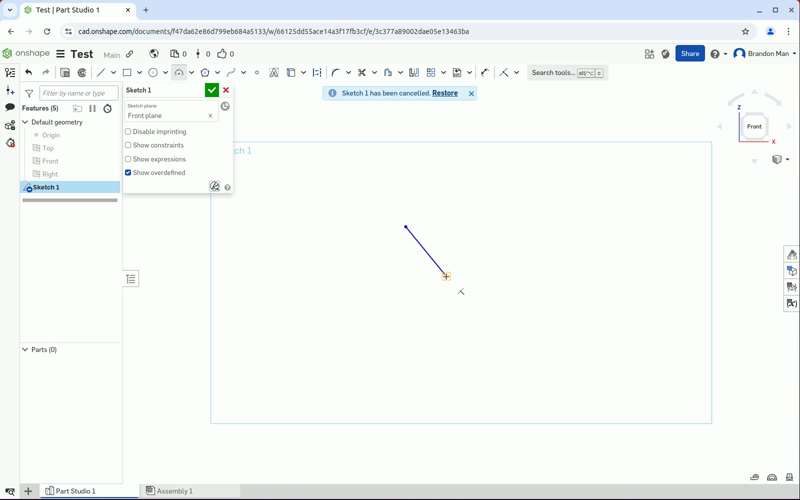
key_down(shift)
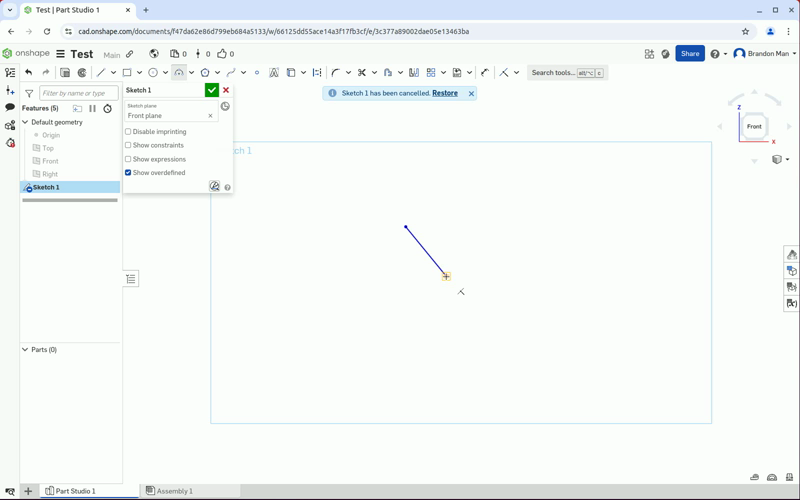
mouse_move(460, 283)
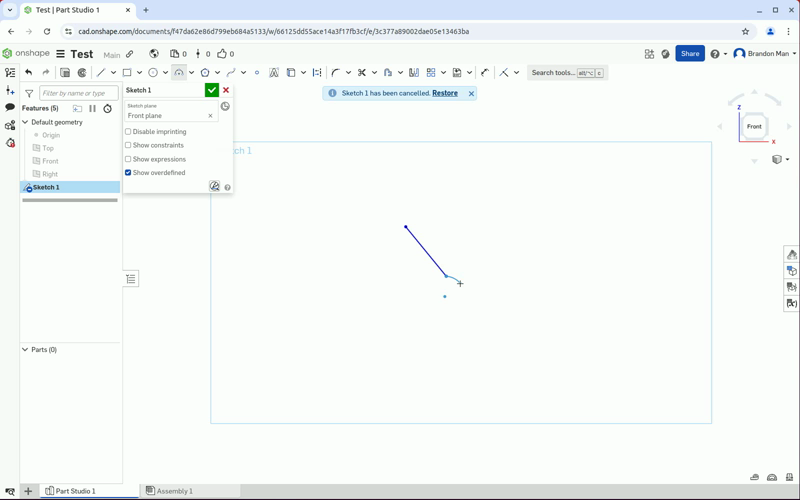
click(460, 283)
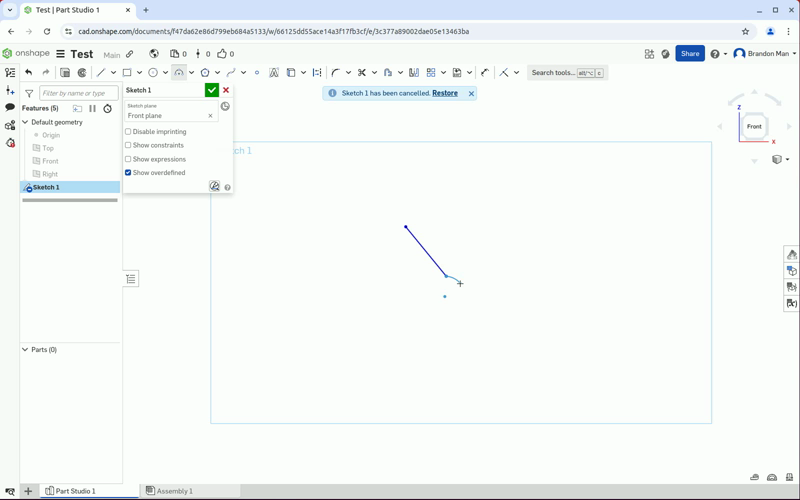
mouse_move(452, 281)
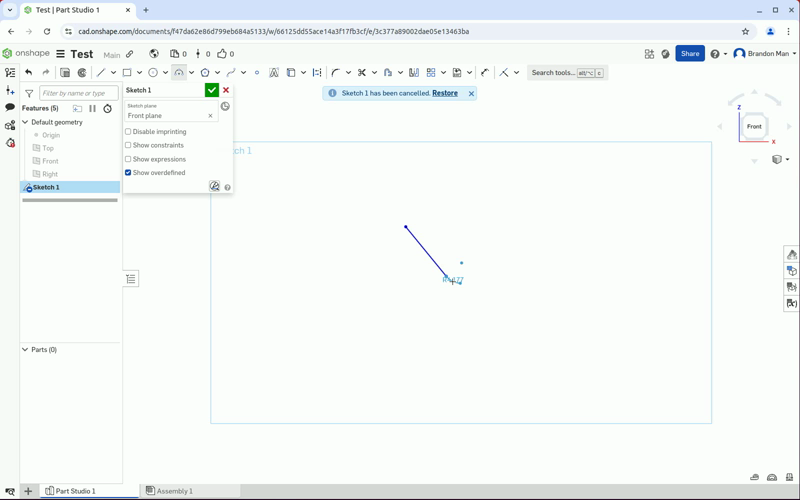
click(452, 281)
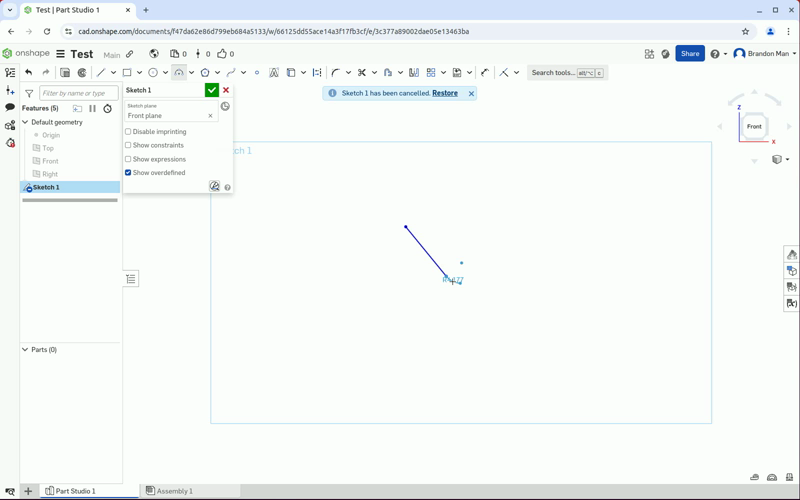
key_up(shift)
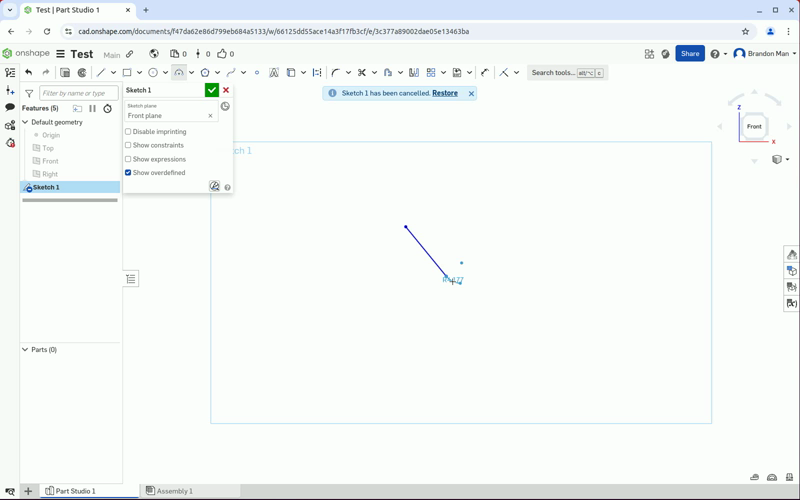
key(esc)
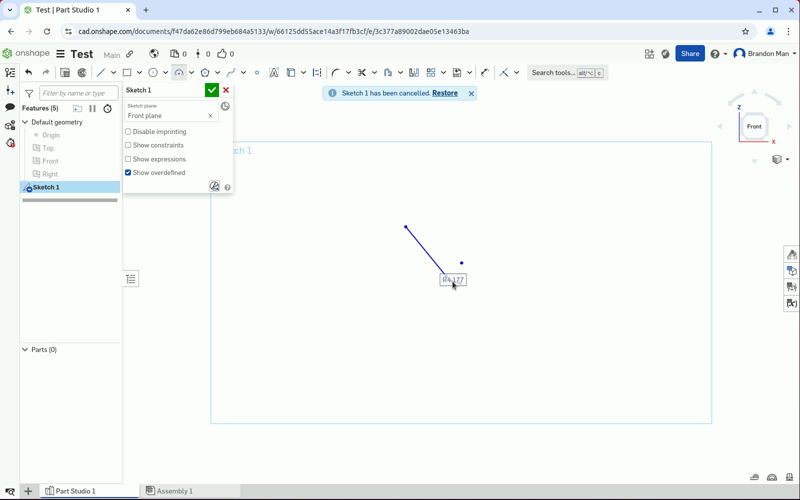
key(l)
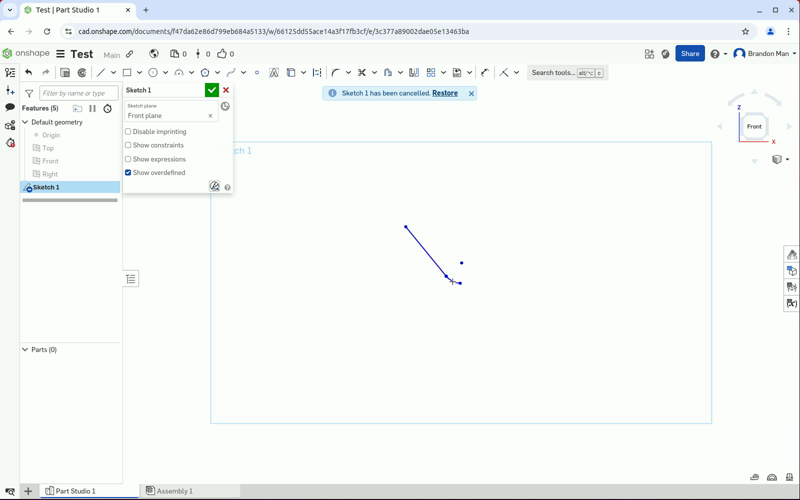
mouse_move(460, 283)
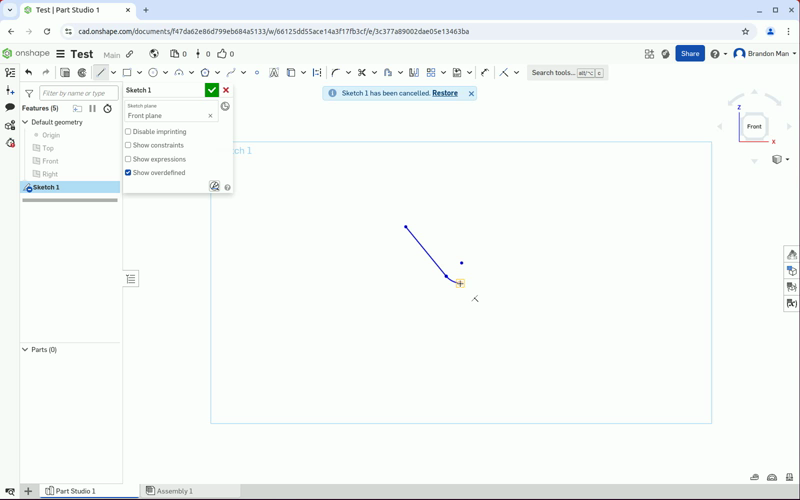
click(460, 283)
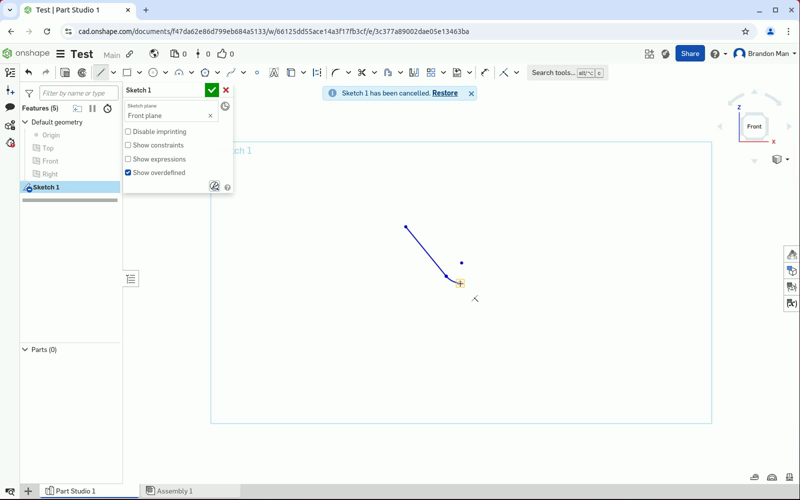
key_down(shift)
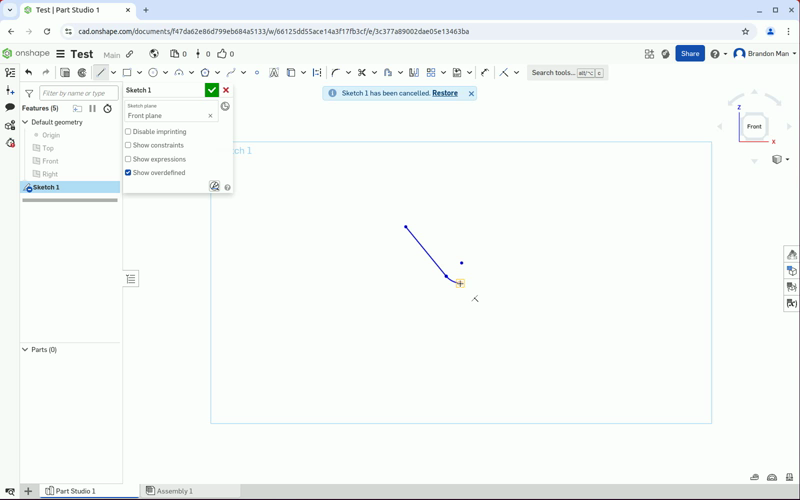
mouse_move(554, 283)
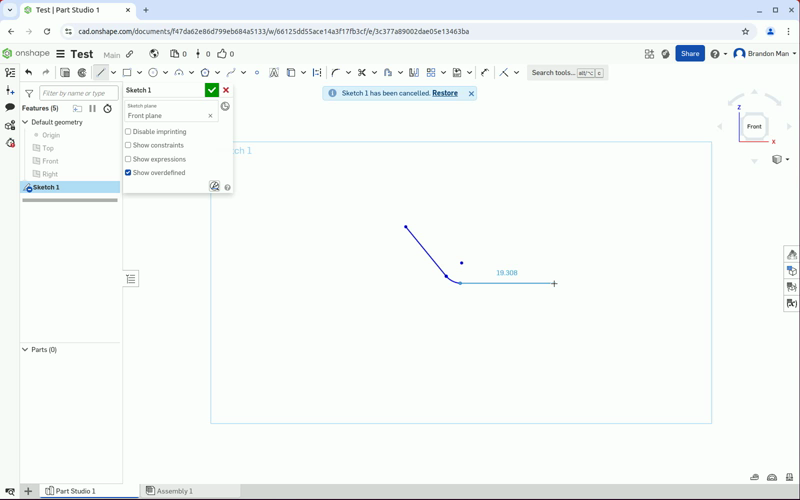
click(554, 283)
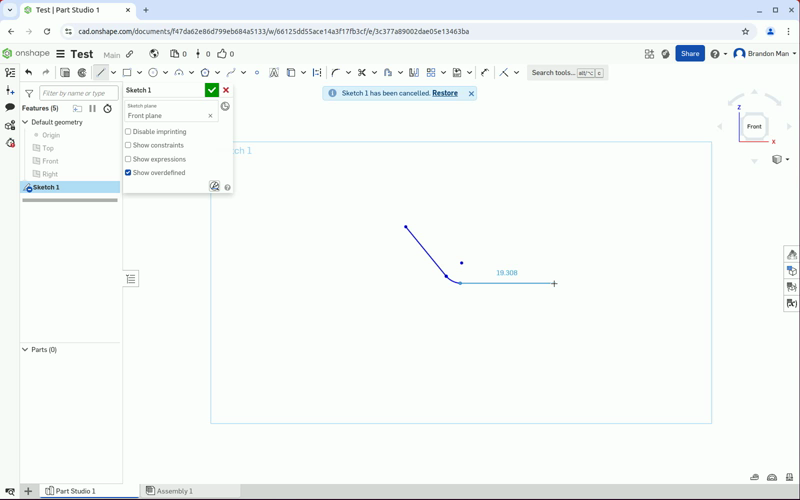
key_up(shift)
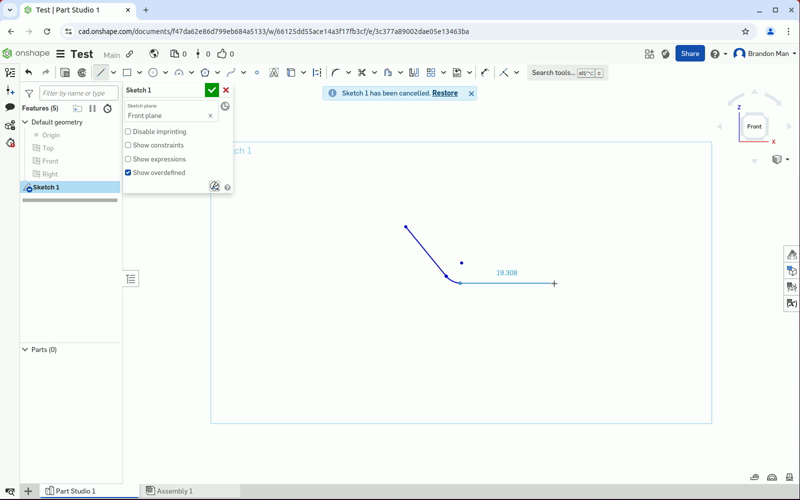
key(esc)
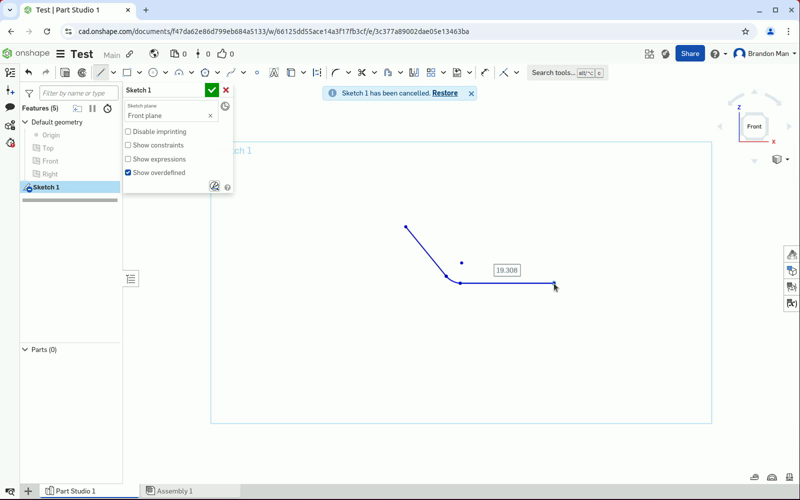
key(a)
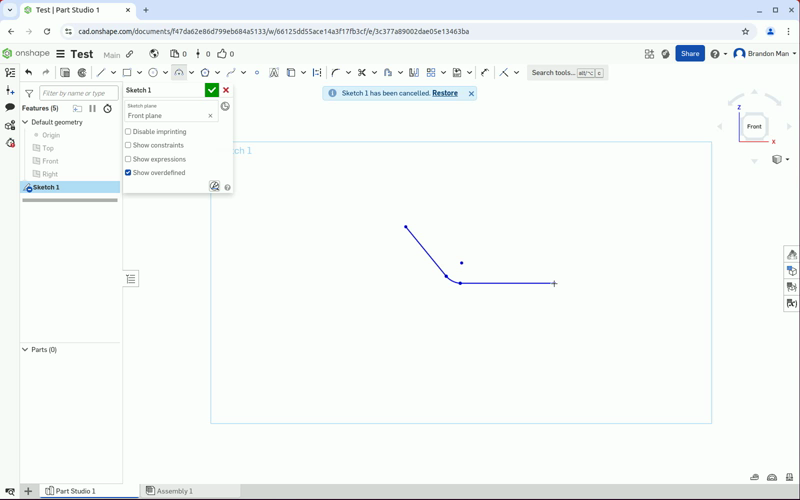
mouse_move(554, 283)
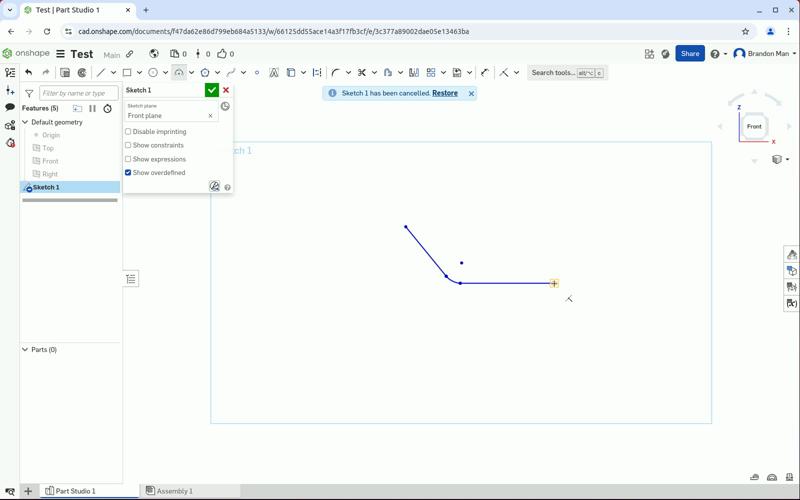
click(554, 283)
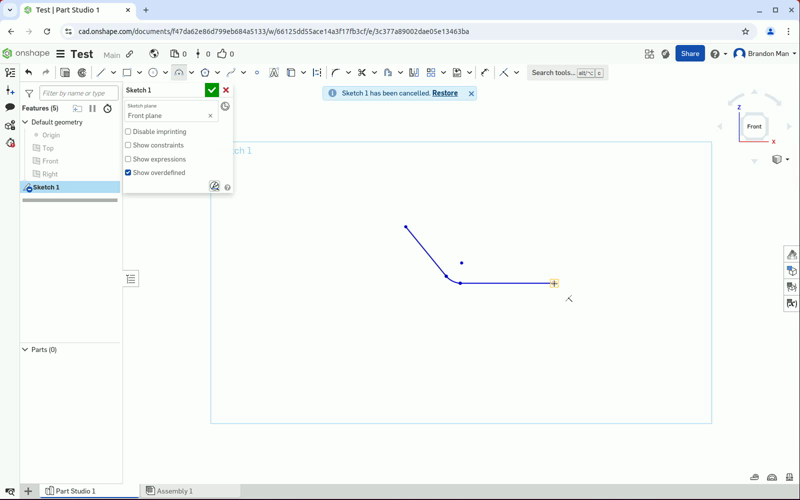
key_down(shift)
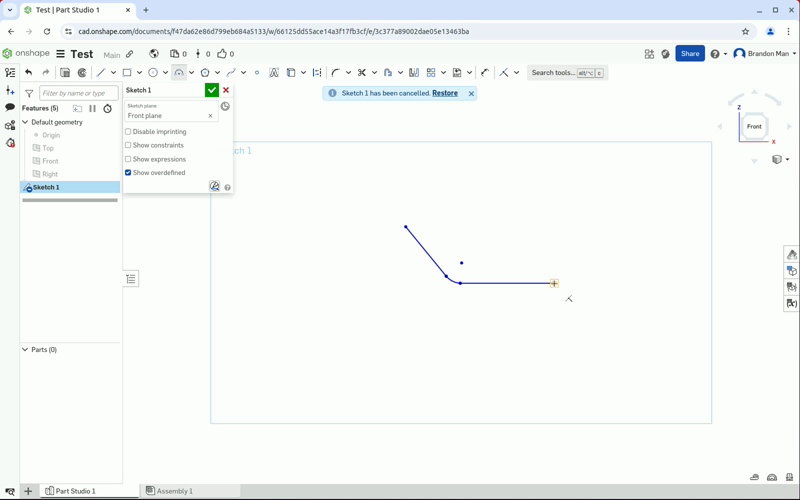
mouse_move(554, 244)
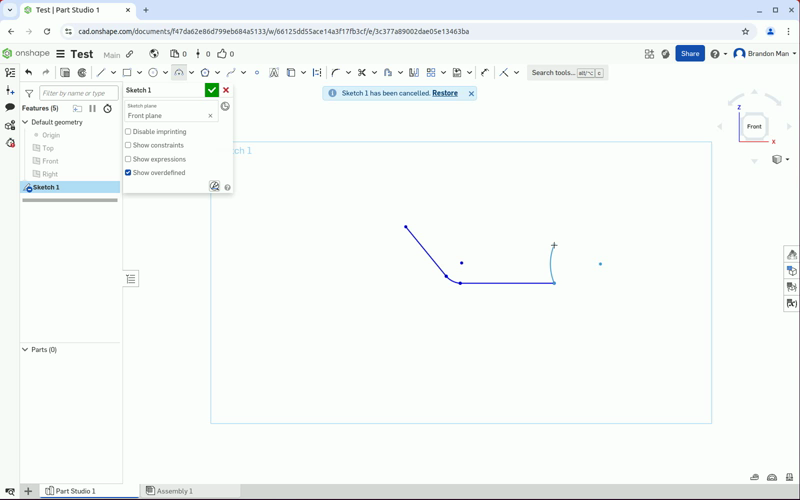
click(554, 244)
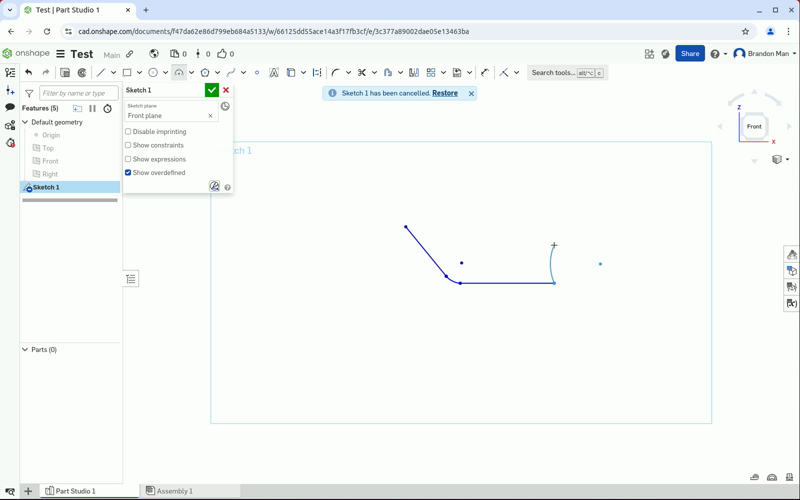
mouse_move(573, 263)
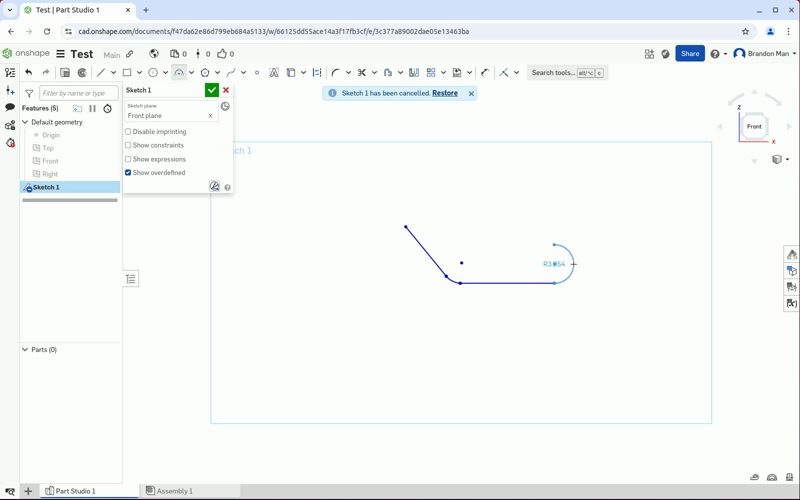
click(573, 263)
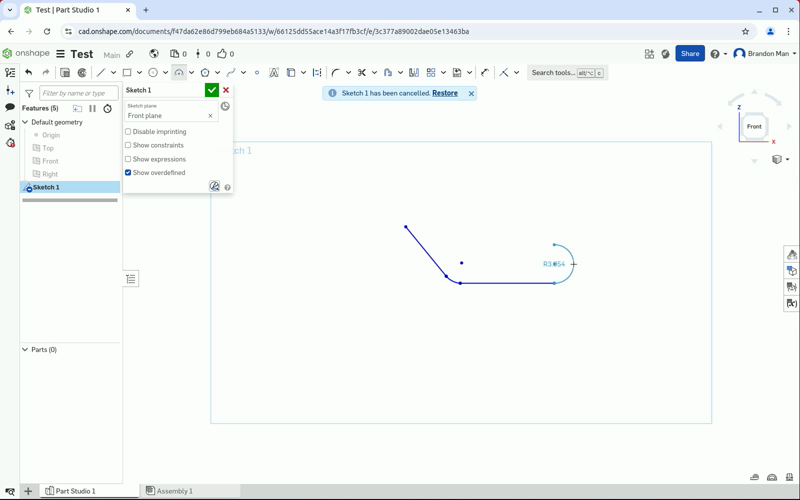
key_up(shift)
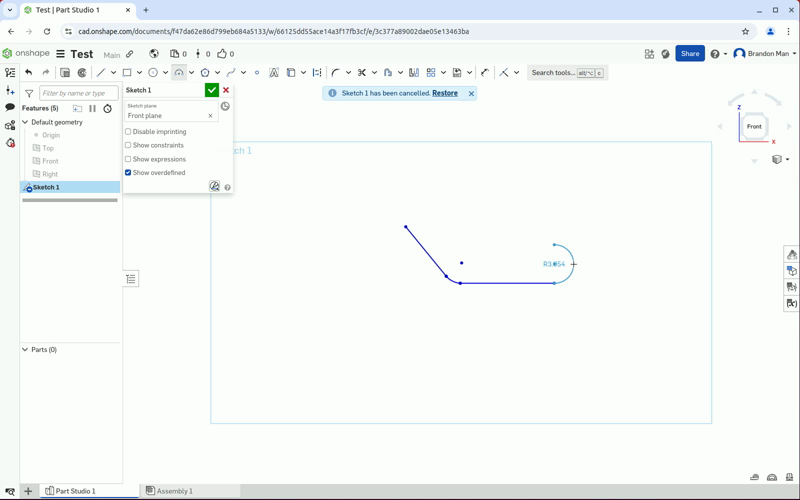
key(esc)
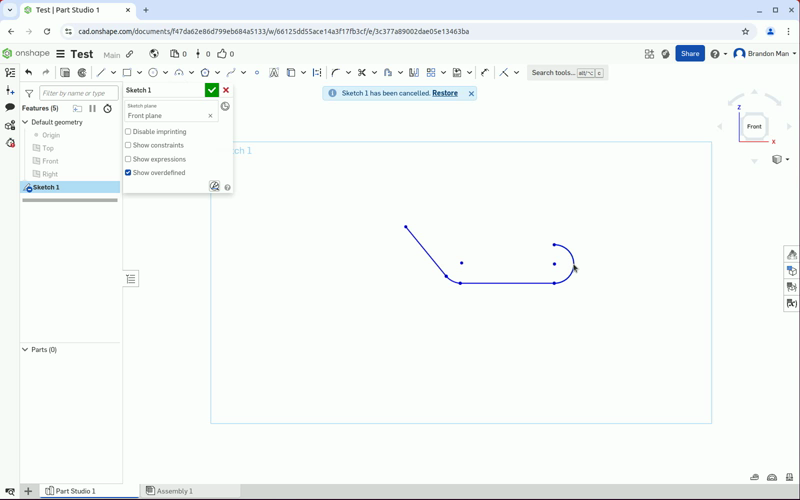
key(l)
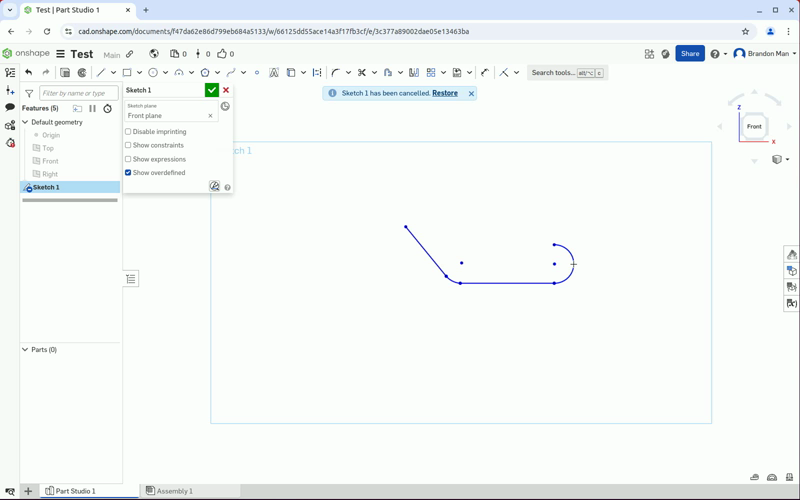
mouse_move(554, 244)
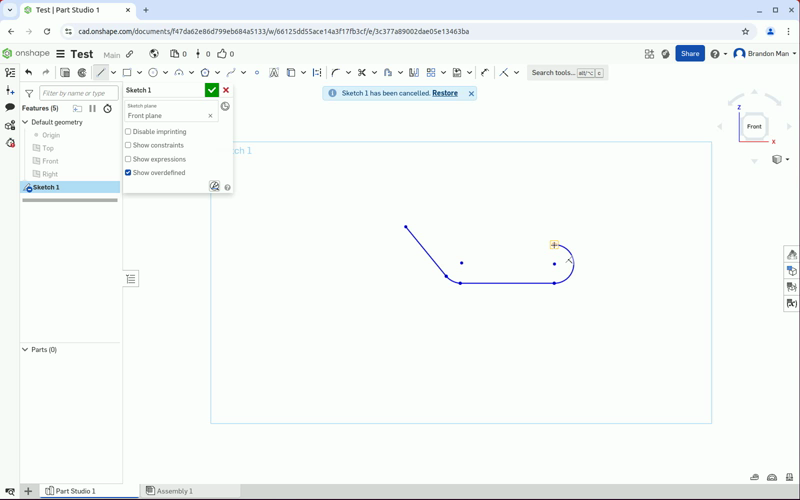
click(554, 244)
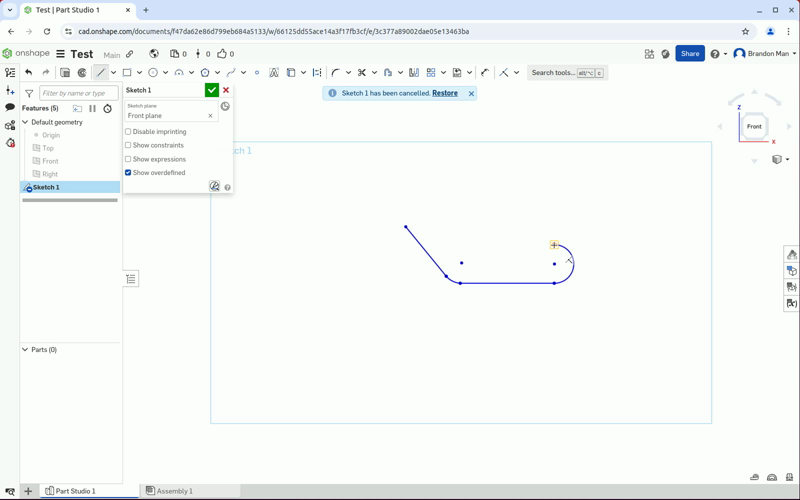
key_down(shift)
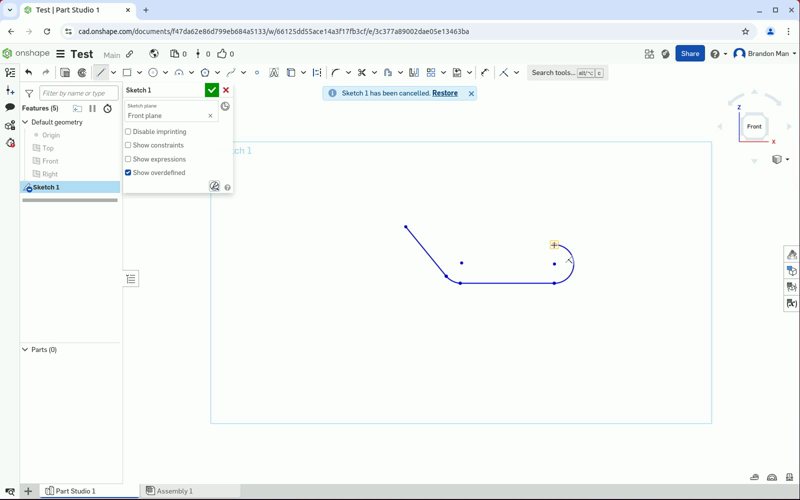
mouse_move(473, 244)
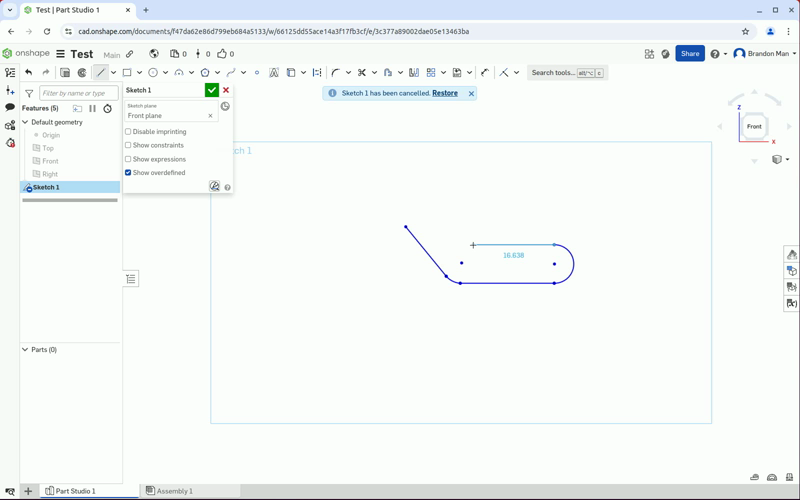
click(473, 244)
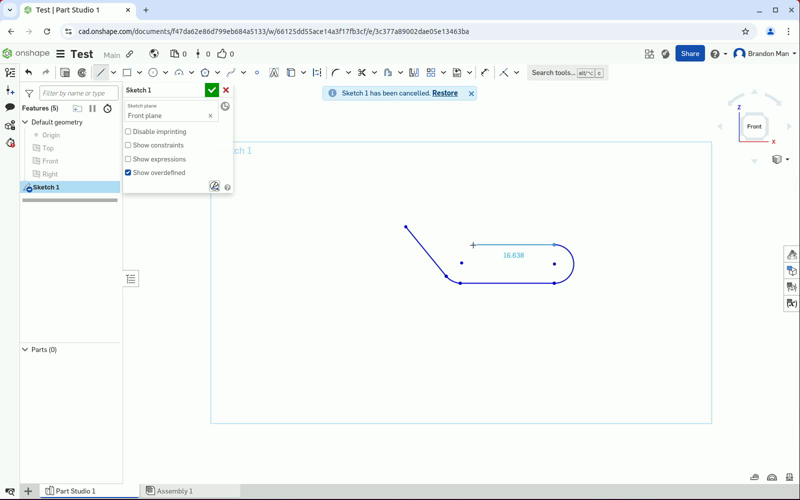
key_up(shift)
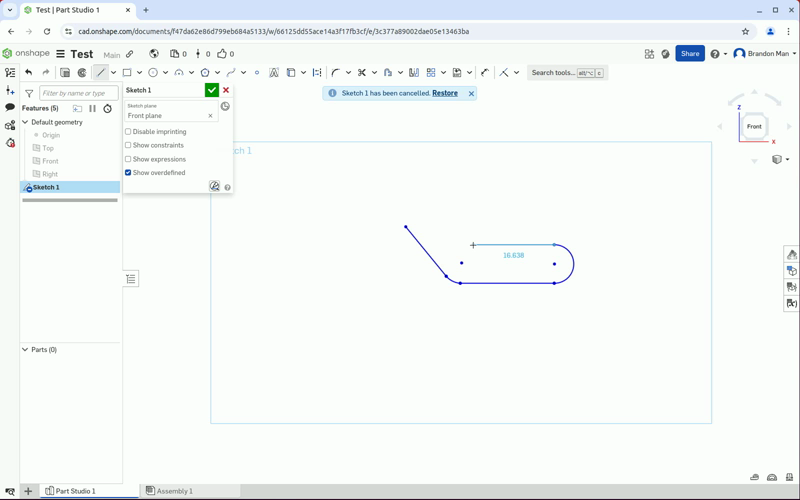
key(esc)
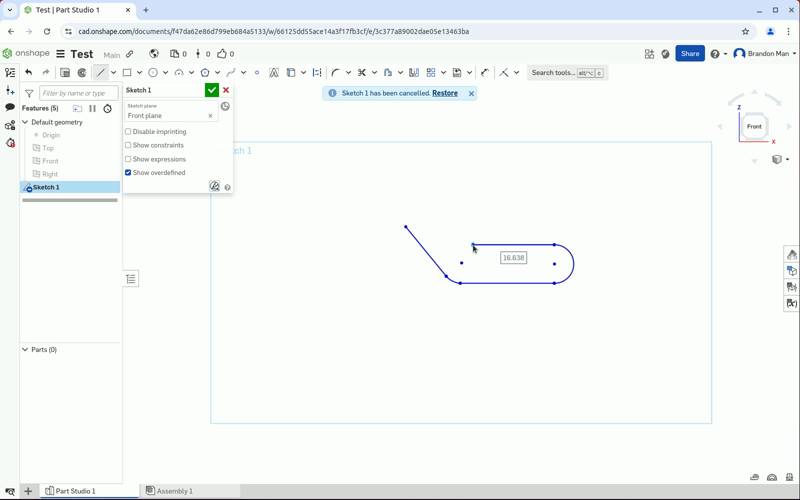
key(a)
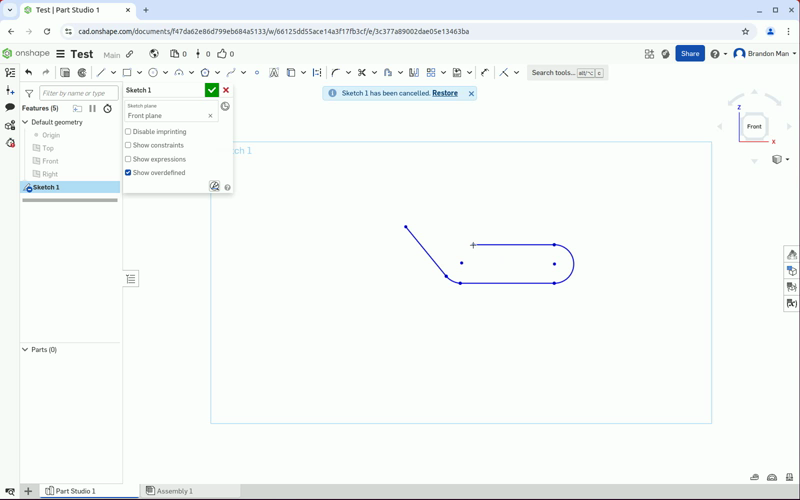
mouse_move(473, 244)
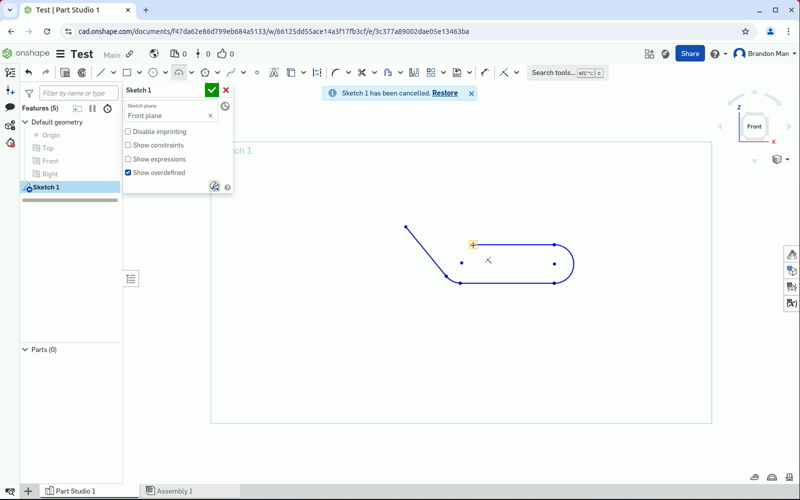
click(473, 244)
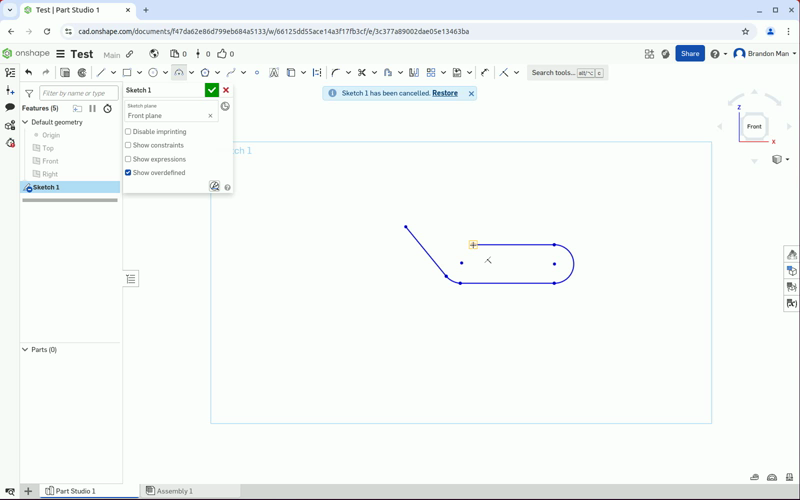
key_down(shift)
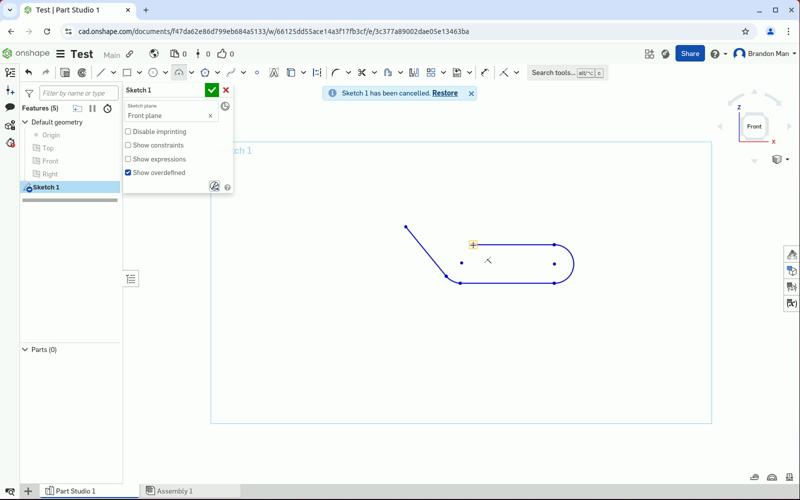
mouse_move(467, 242)
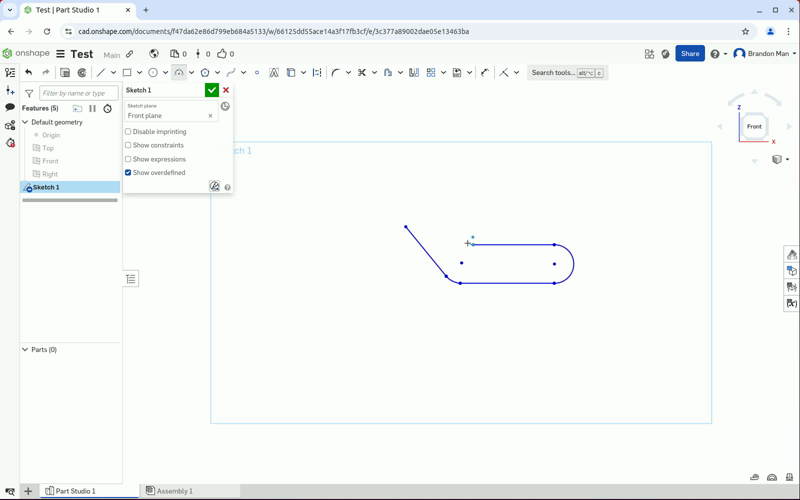
scroll(6)
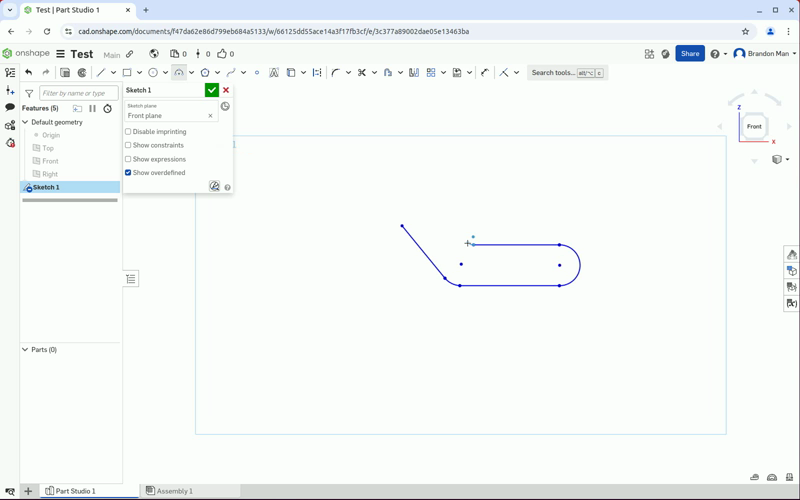
scroll(6)
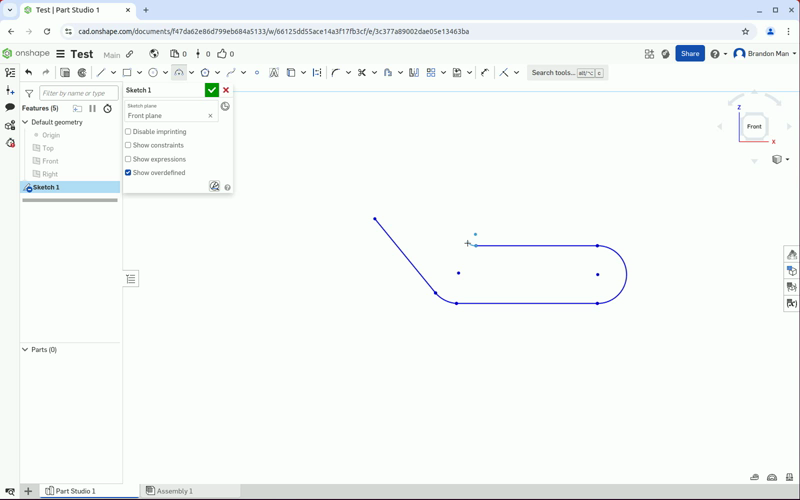
scroll(6)
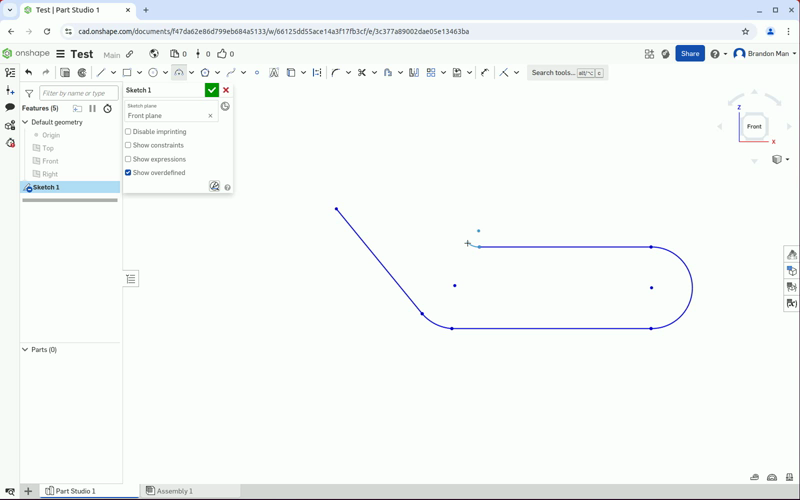
scroll(6)
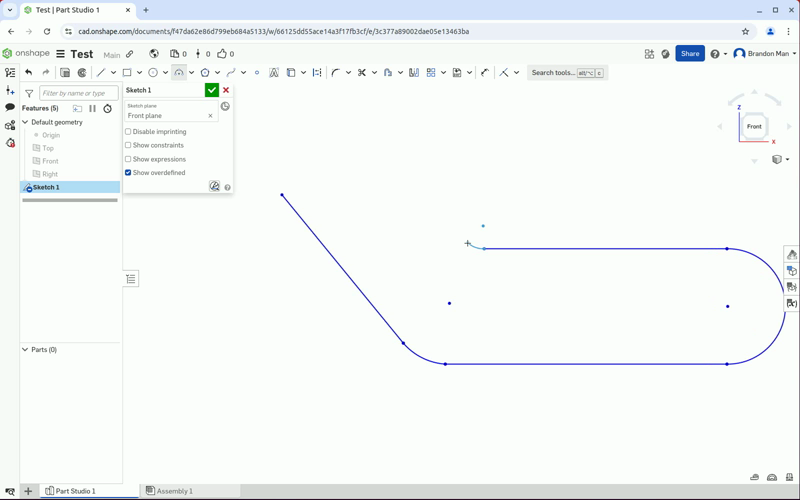
scroll(6)
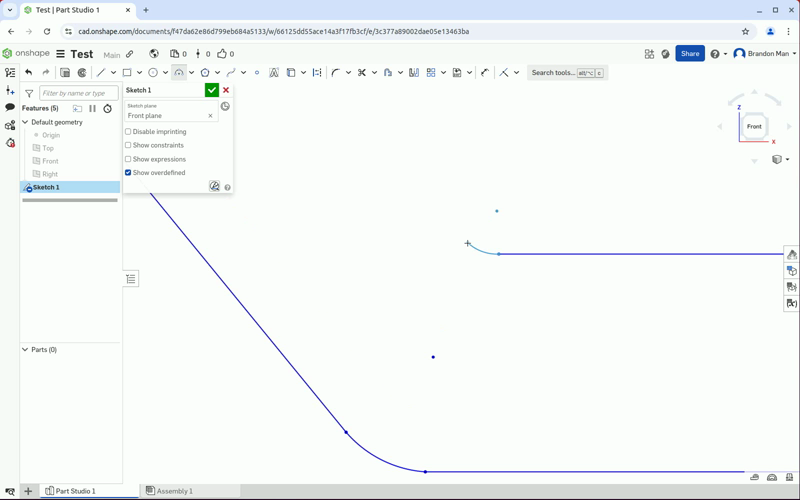
scroll(6)
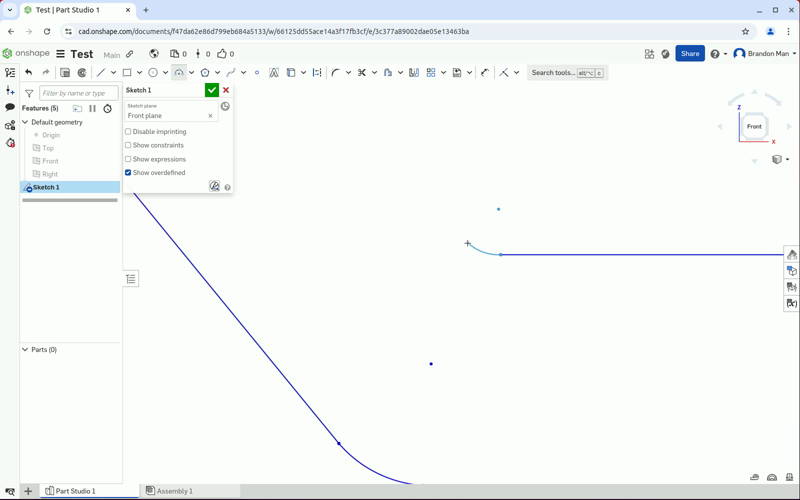
scroll(6)
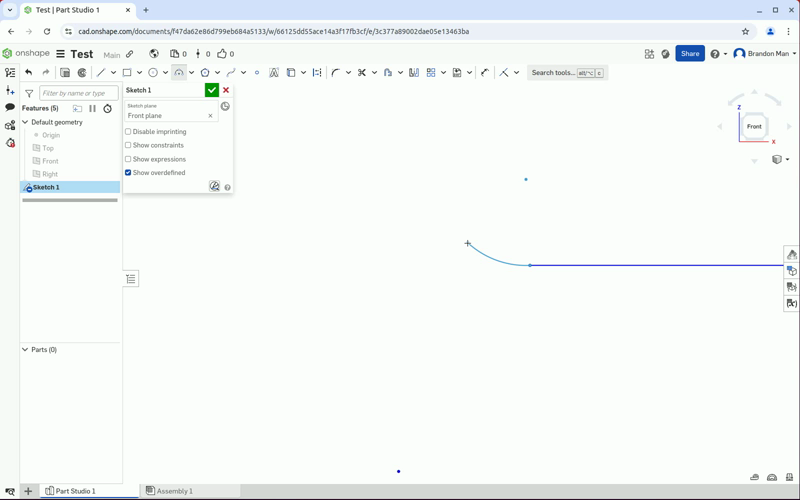
click(467, 242)
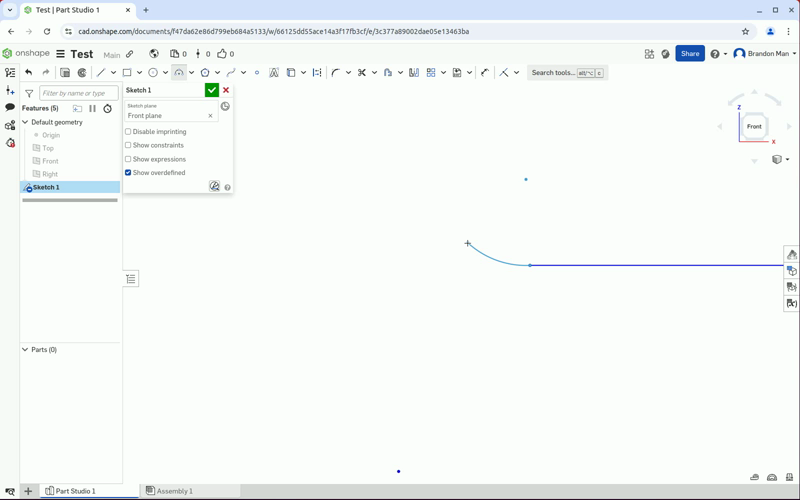
scroll(-6)
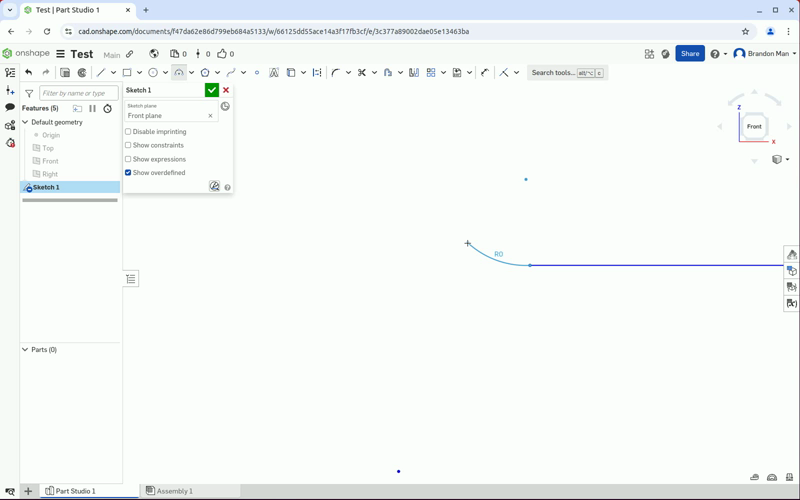
scroll(-6)
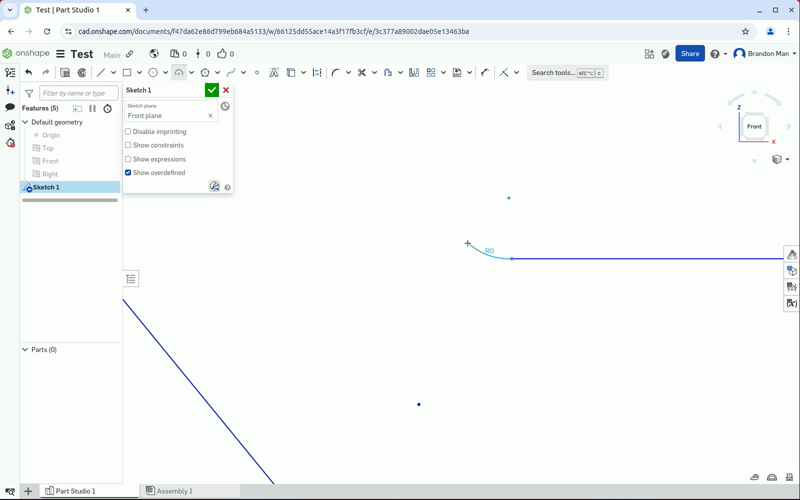
scroll(-6)
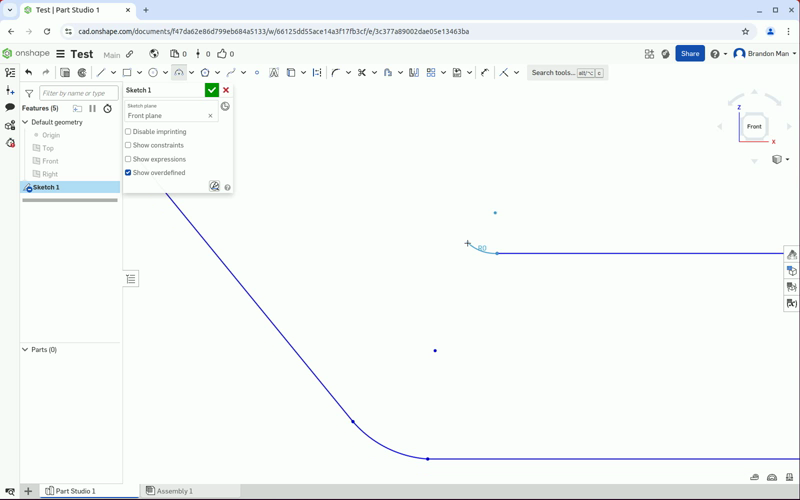
scroll(-6)
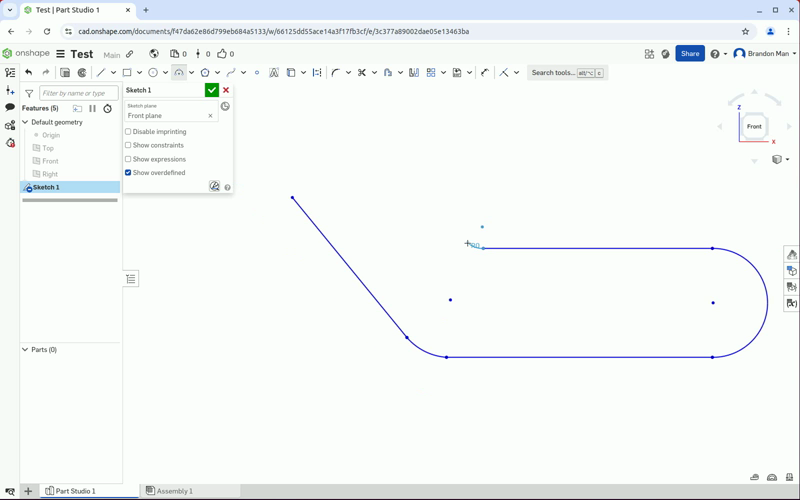
scroll(-6)
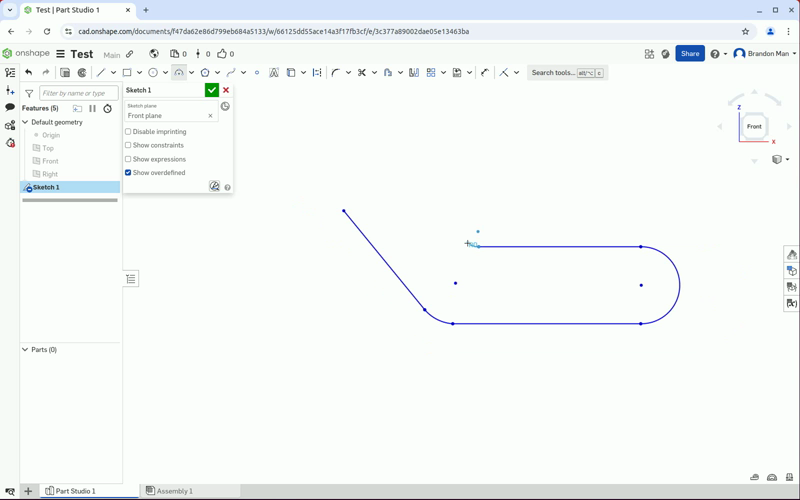
scroll(-6)
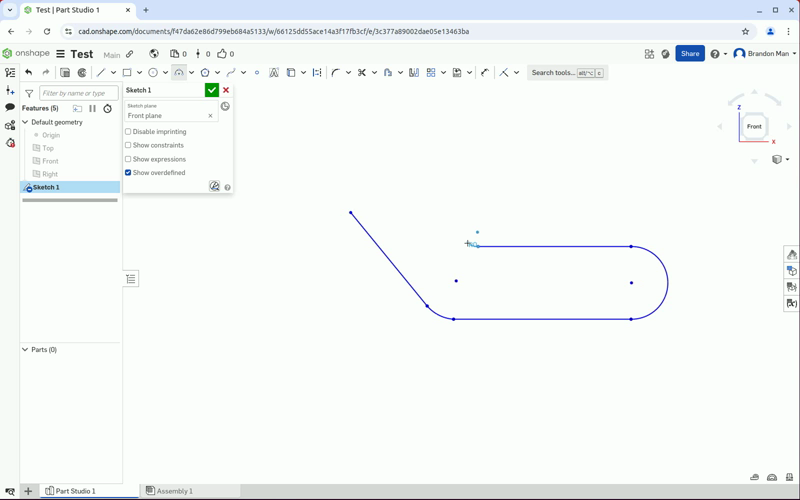
scroll(-6)
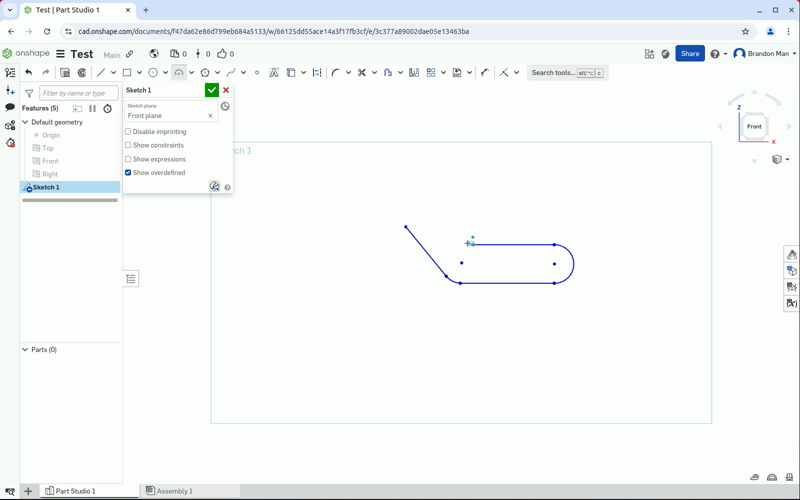
mouse_move(470, 242)
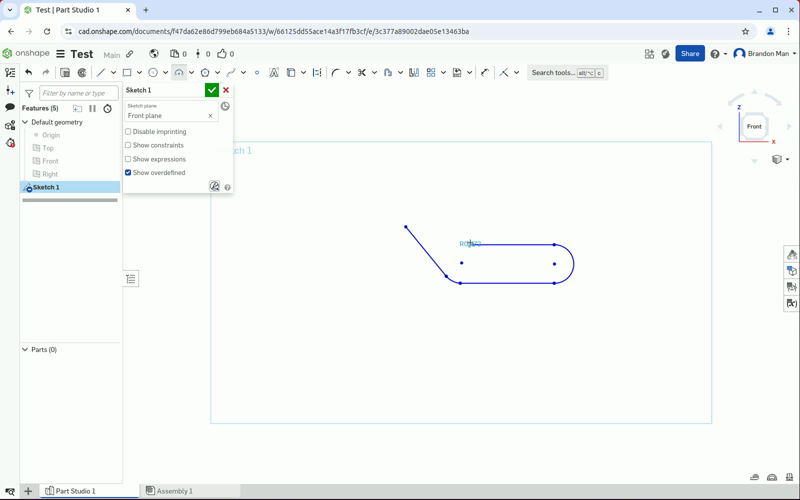
scroll(6)
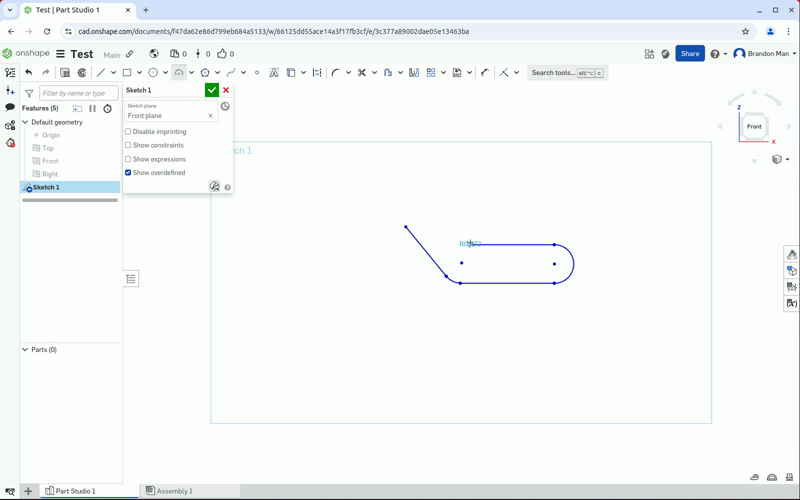
scroll(6)
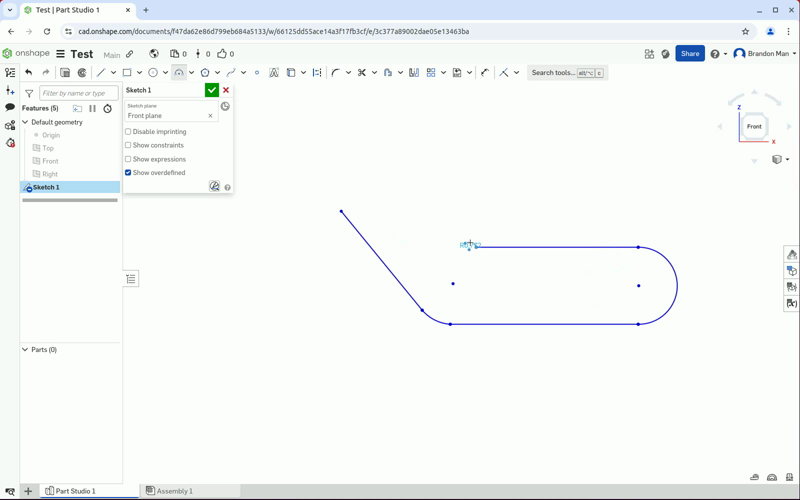
scroll(6)
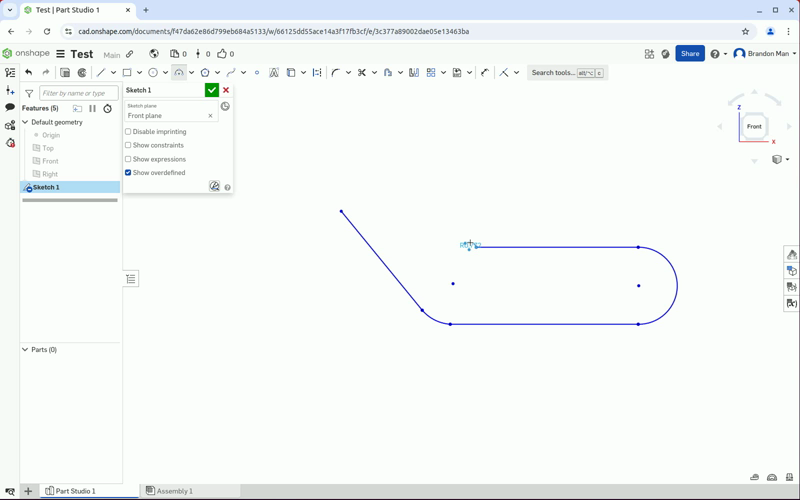
scroll(6)
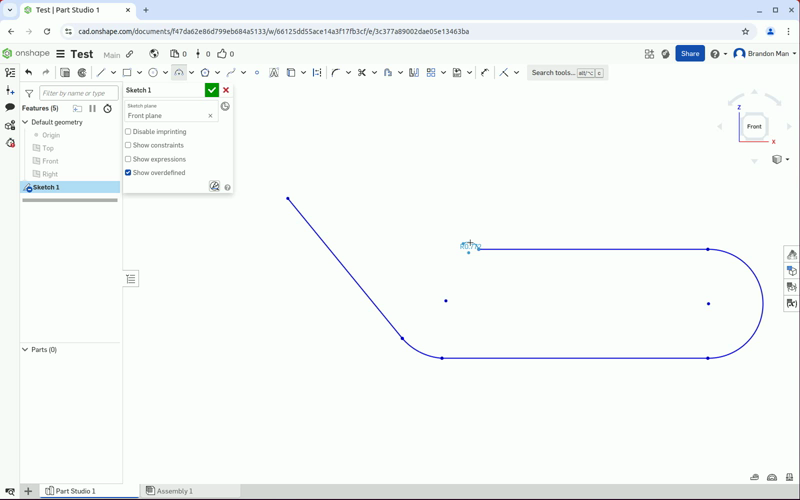
scroll(6)
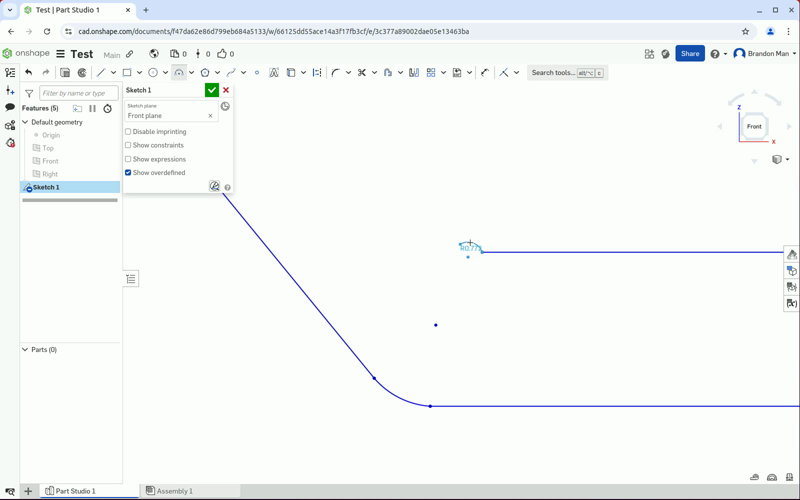
scroll(6)
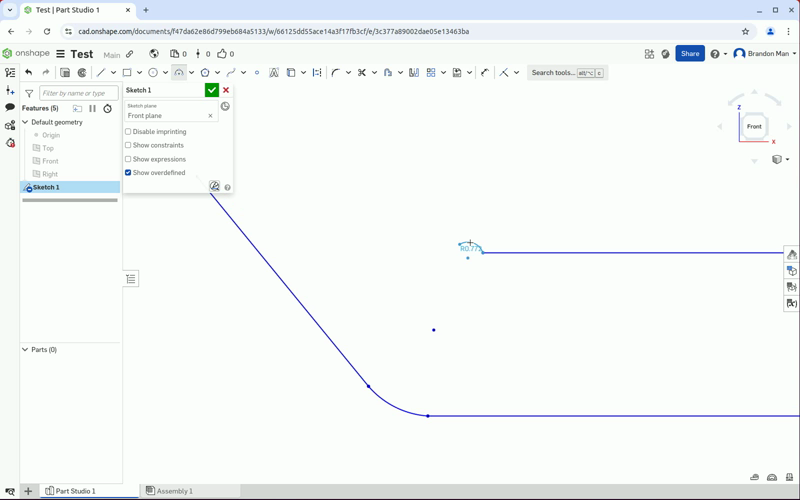
scroll(6)
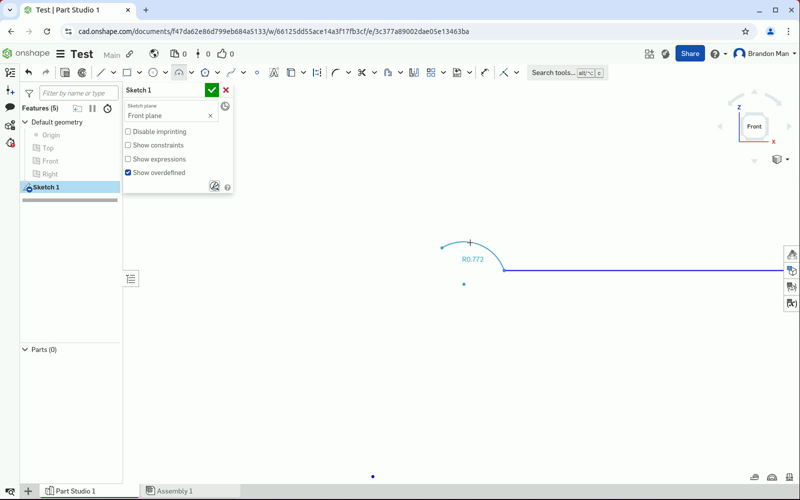
click(470, 242)
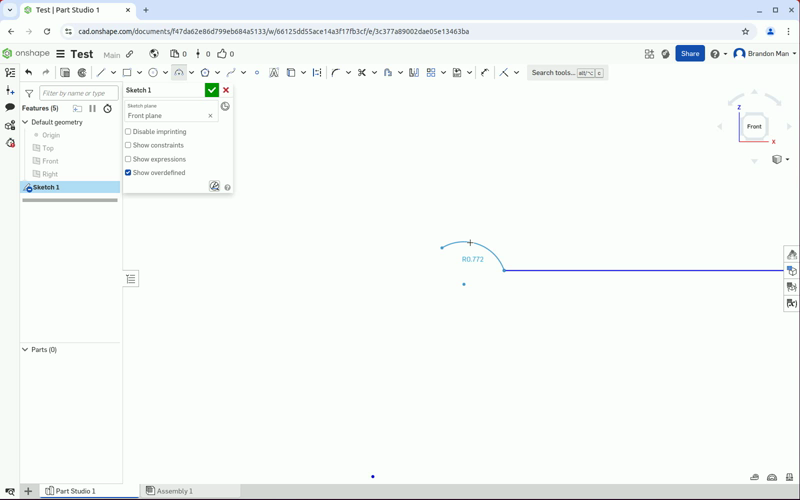
scroll(-6)
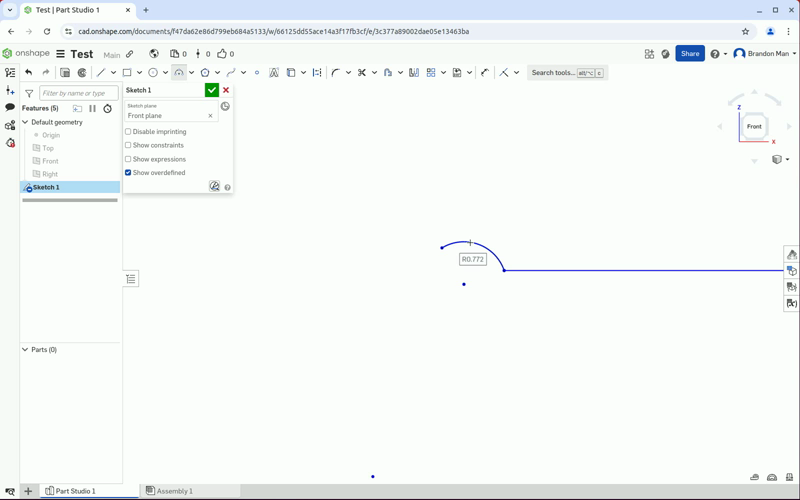
scroll(-6)
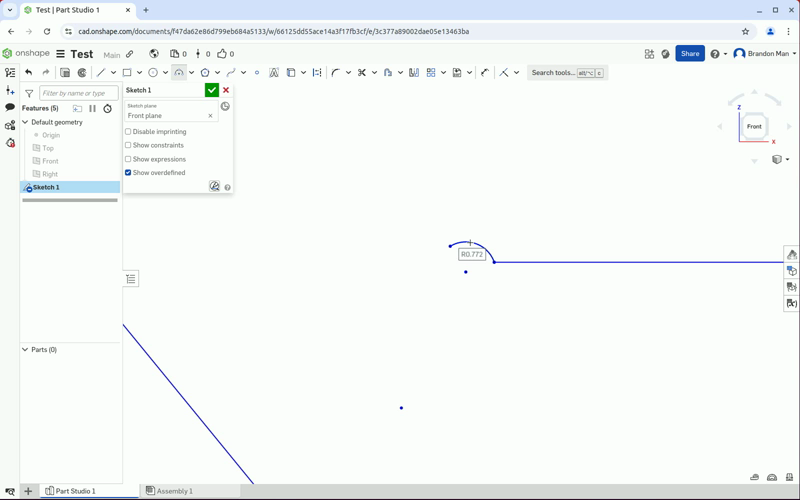
scroll(-6)
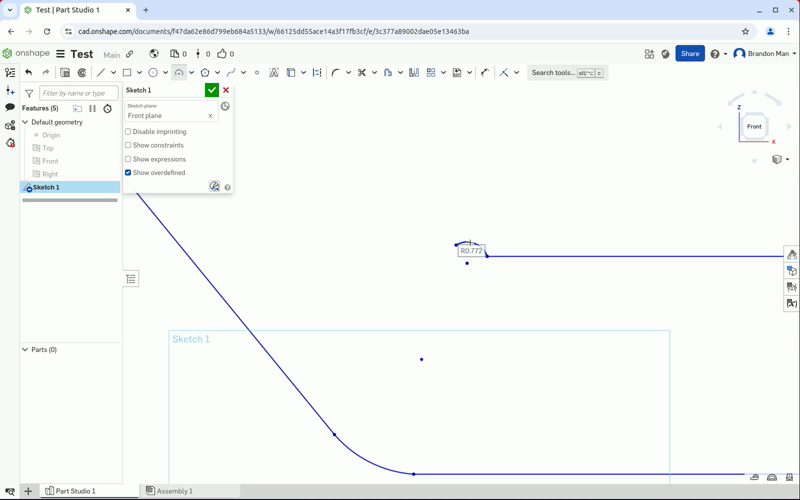
scroll(-6)
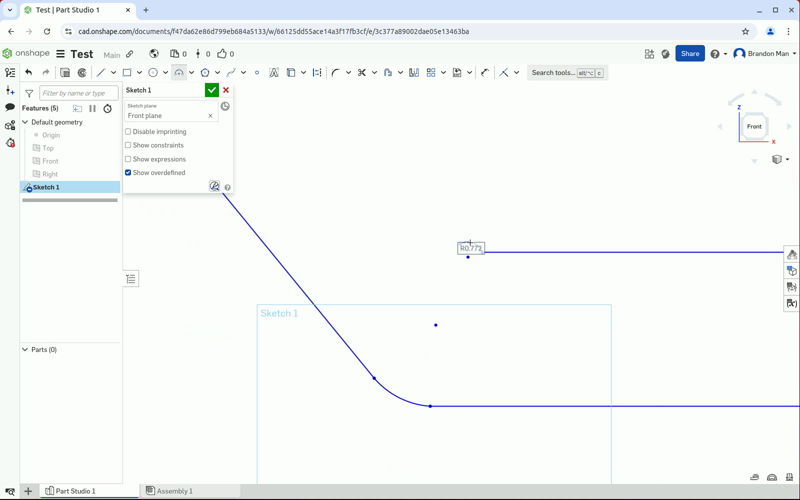
scroll(-6)
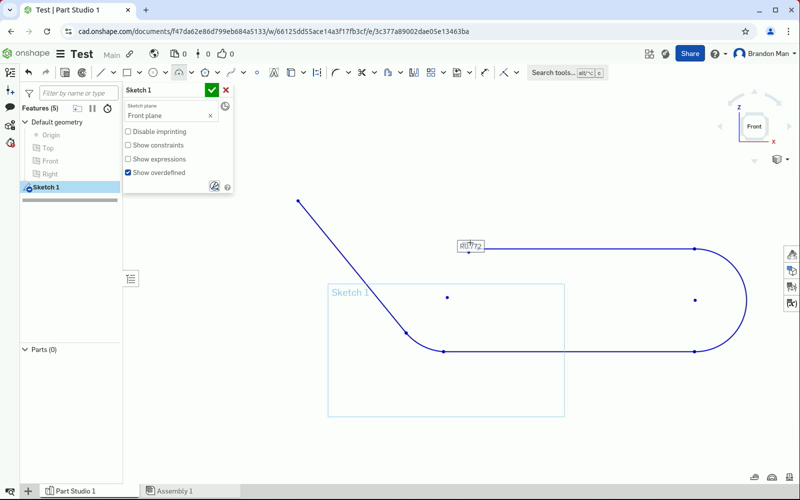
scroll(-6)
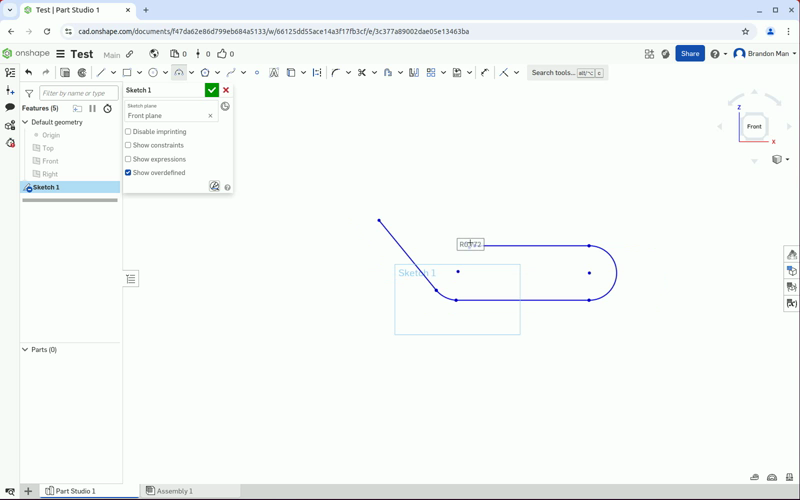
scroll(-6)
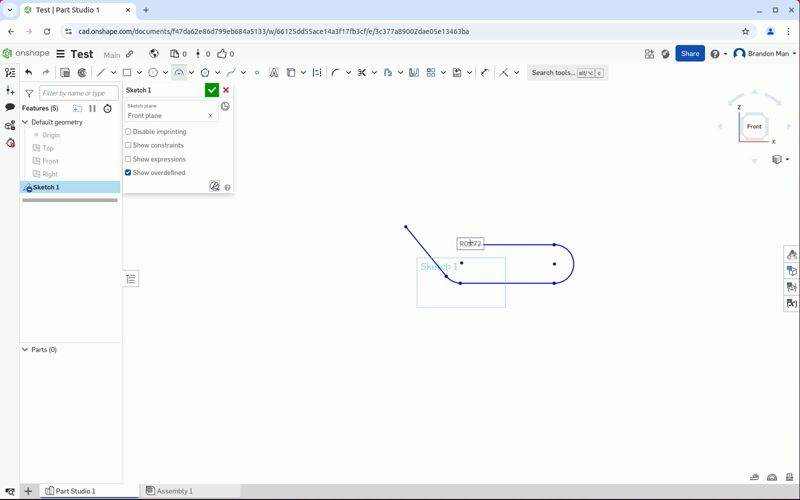
key_up(shift)
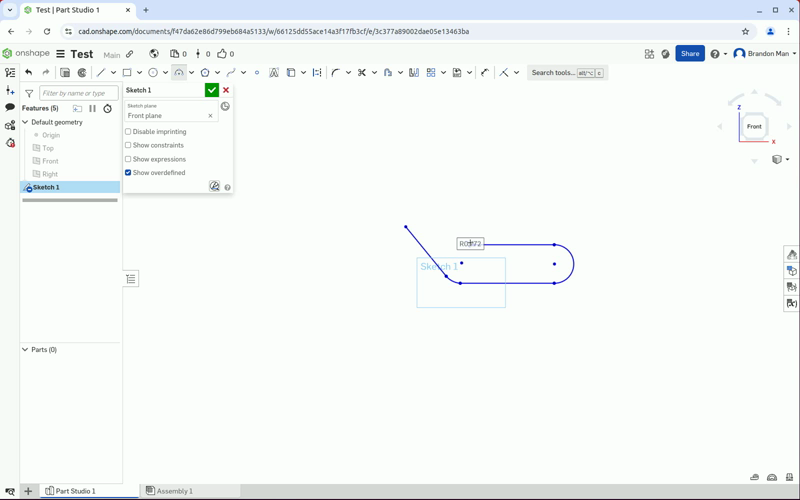
key(esc)
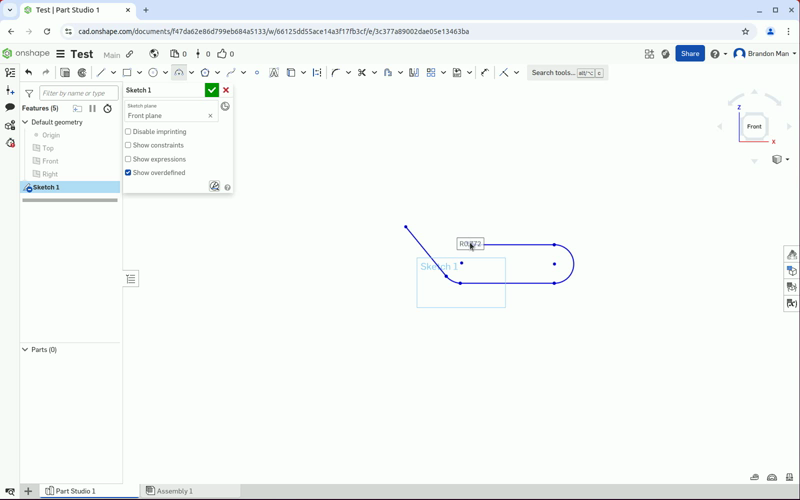
key(l)
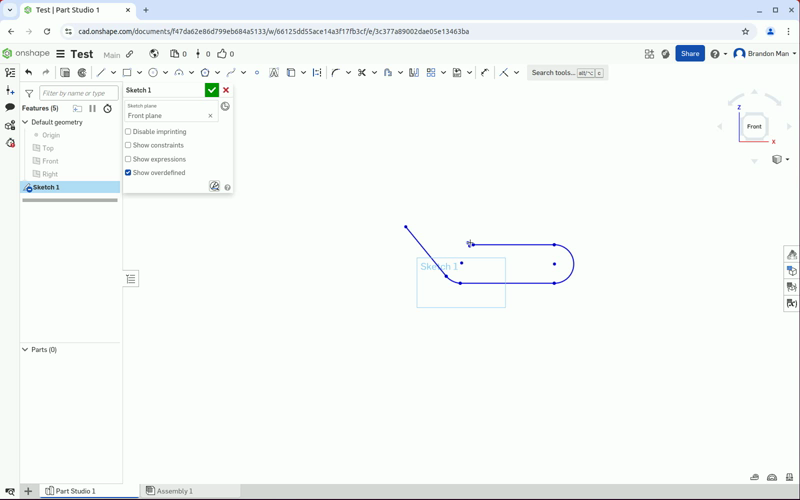
mouse_move(467, 242)
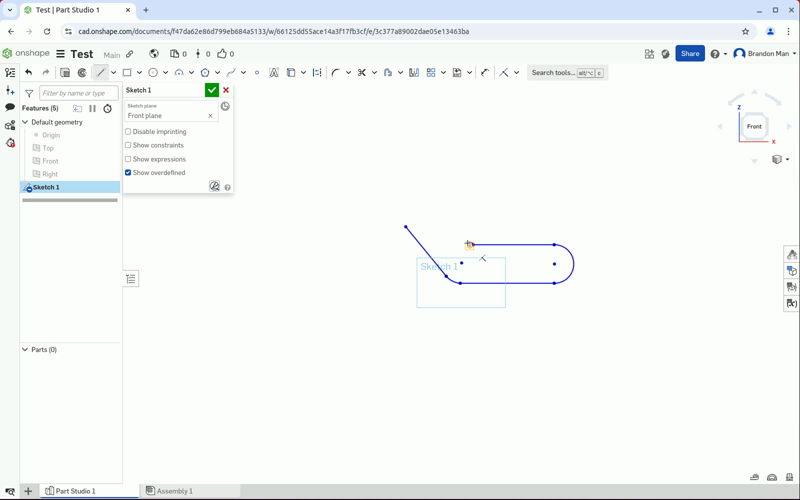
scroll(6)
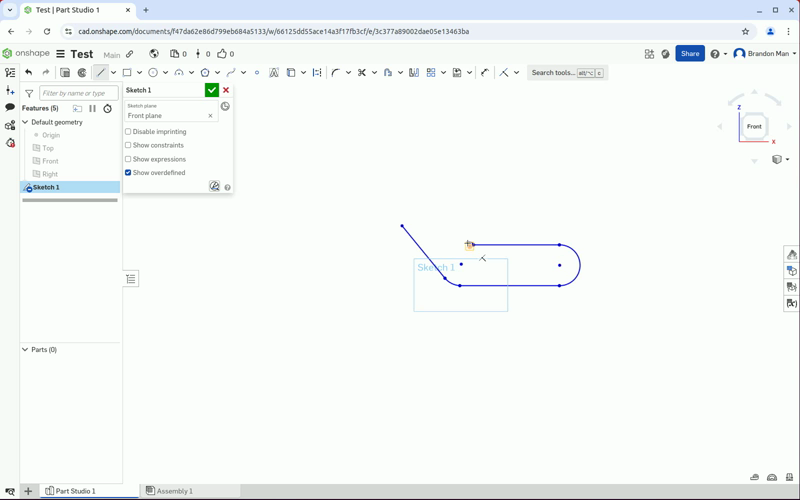
scroll(6)
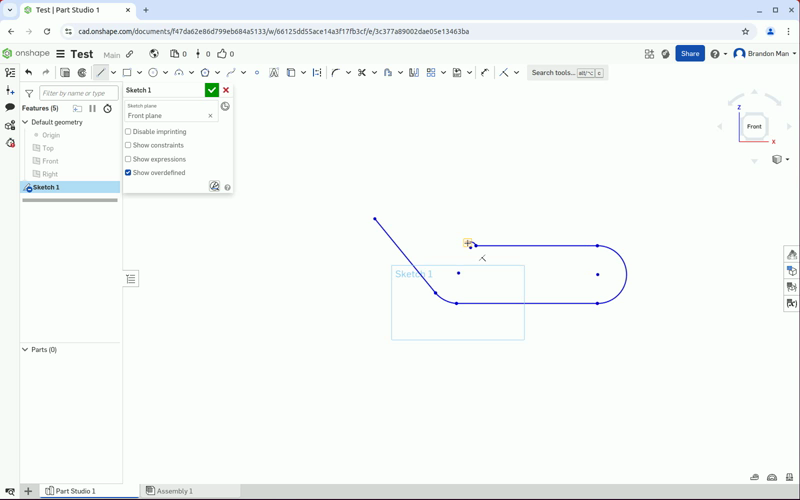
scroll(6)
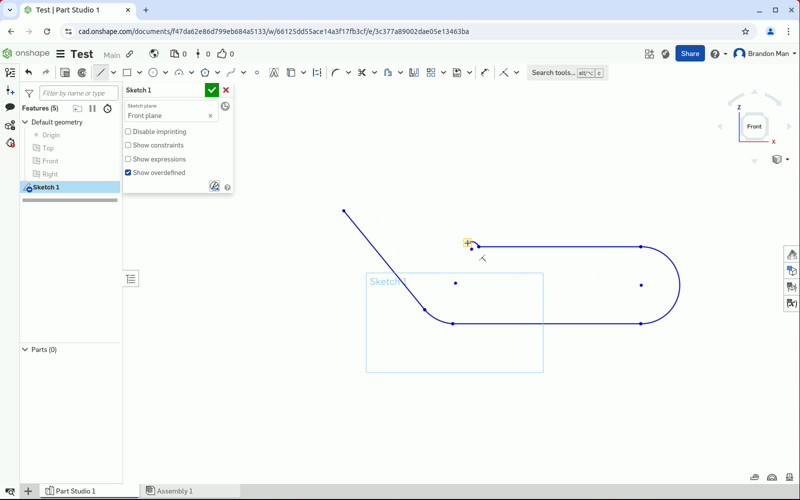
scroll(6)
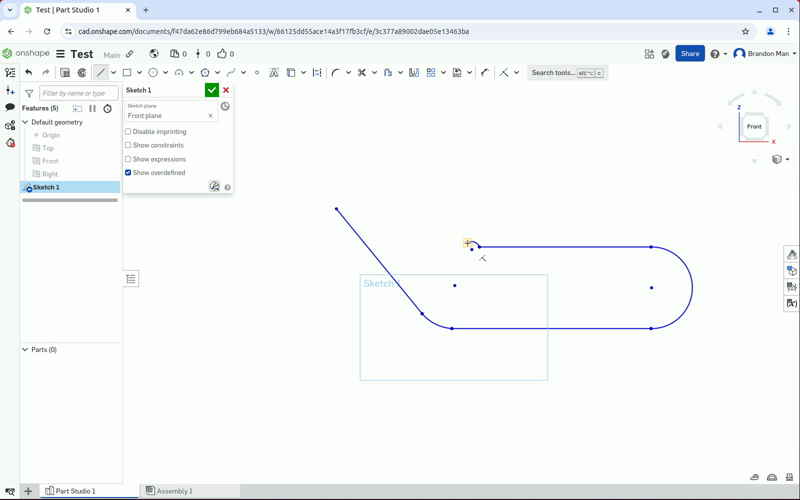
scroll(6)
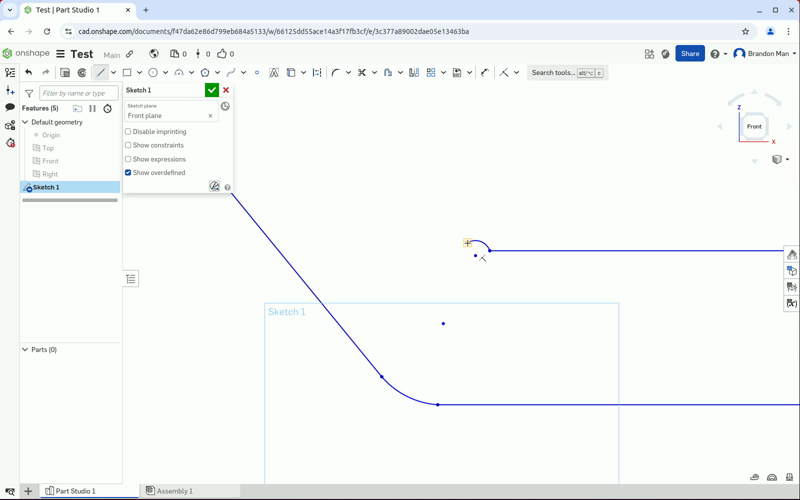
scroll(6)
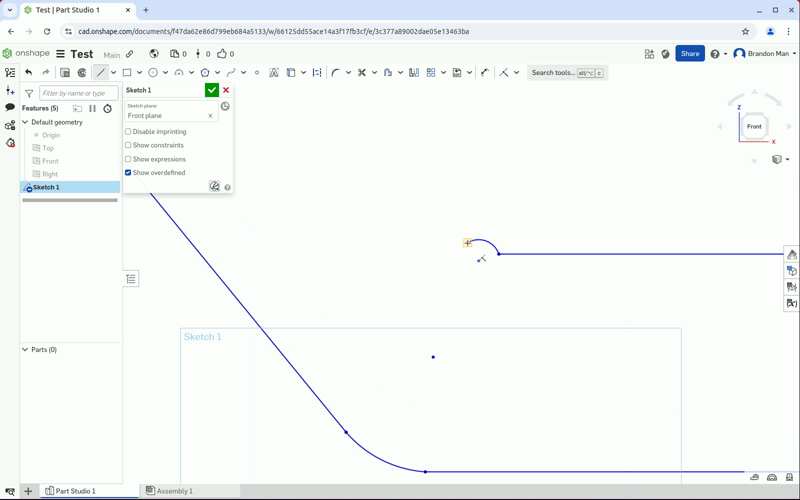
scroll(6)
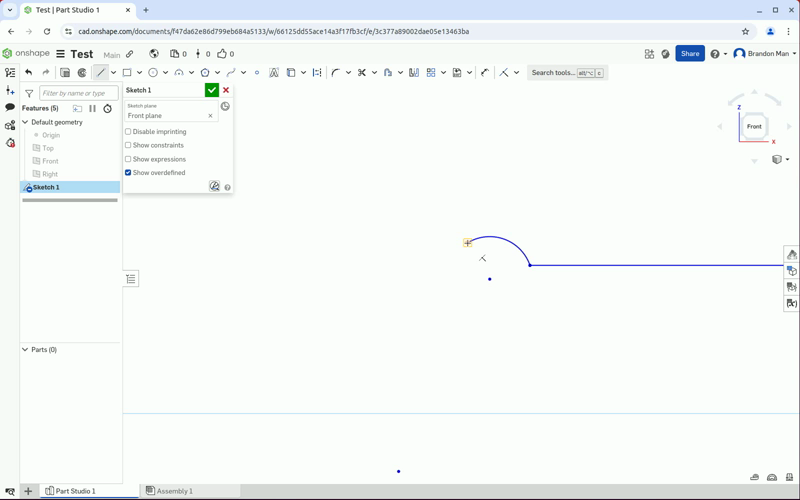
click(467, 242)
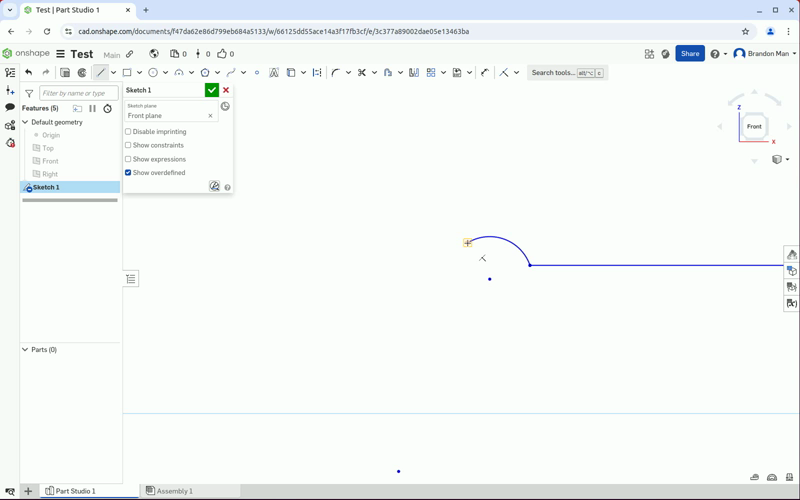
scroll(-6)
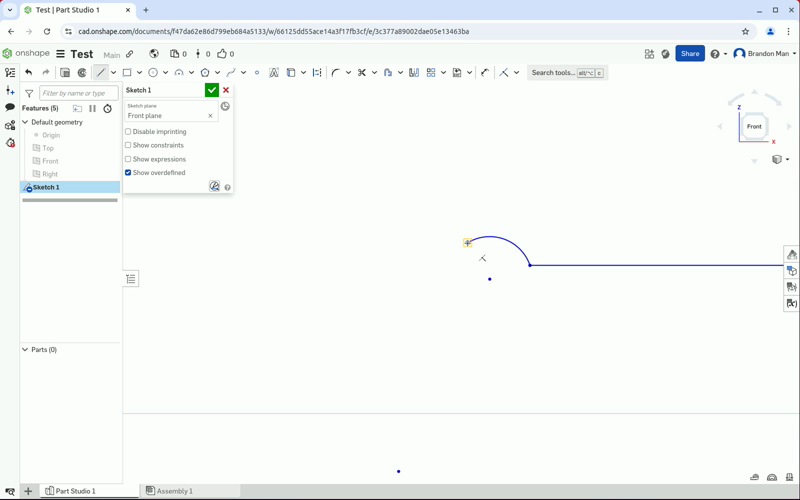
scroll(-6)
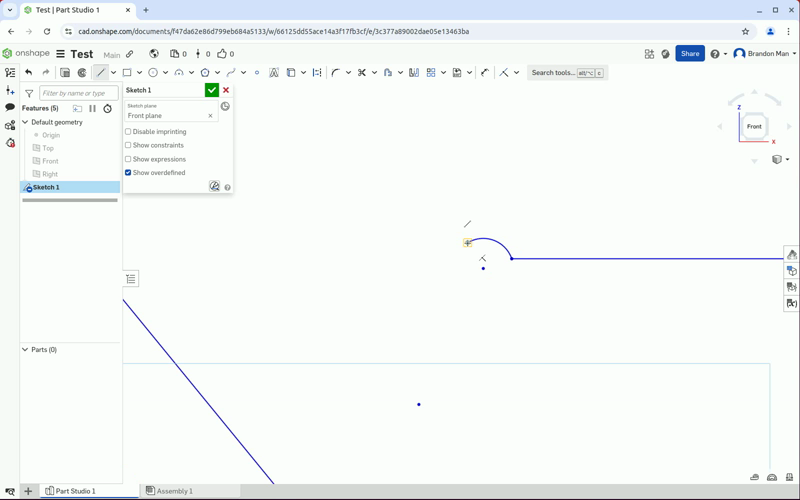
scroll(-6)
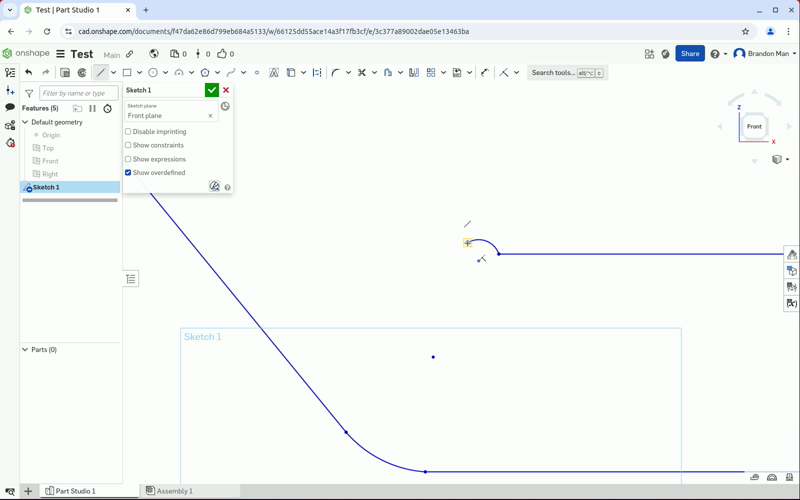
scroll(-6)
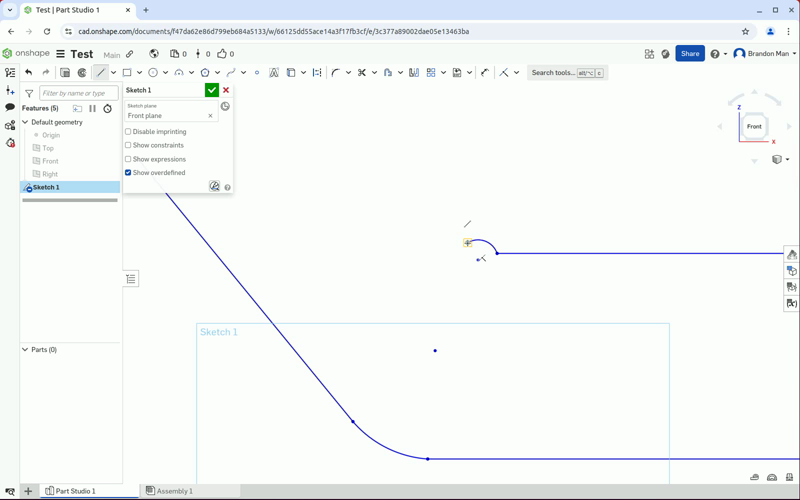
scroll(-6)
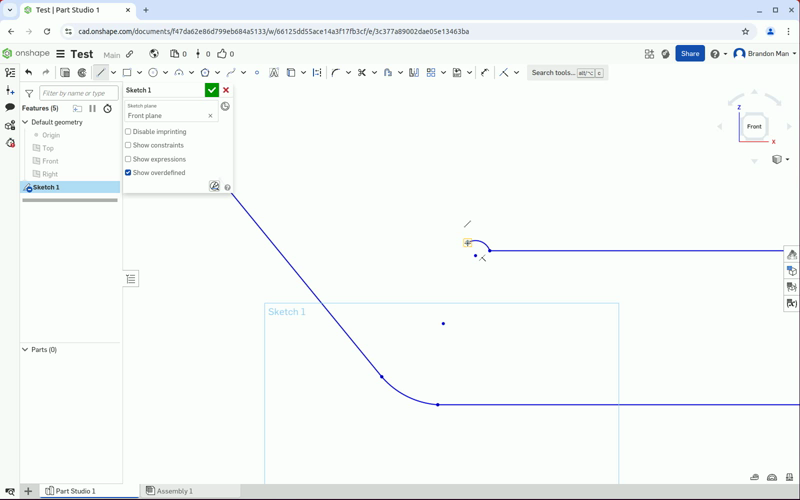
scroll(-6)
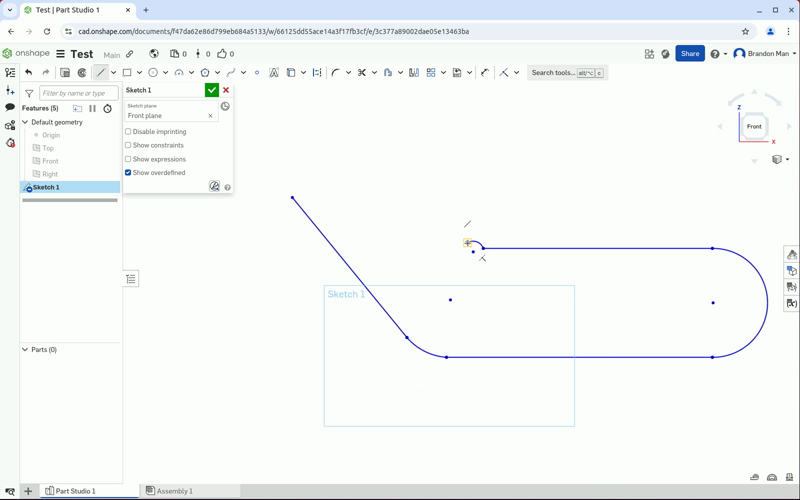
scroll(-6)
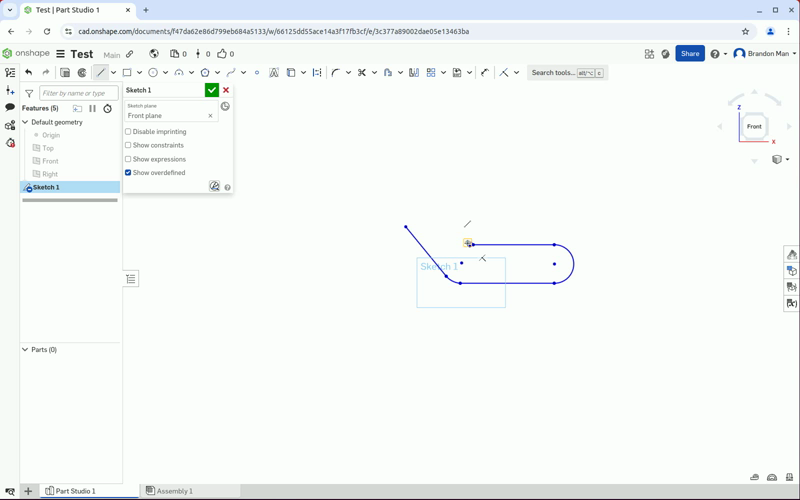
key_down(shift)
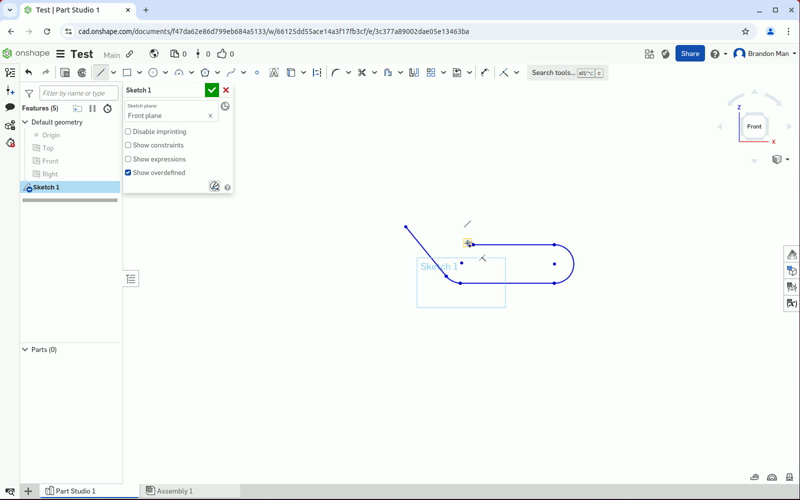
mouse_move(497, 242)
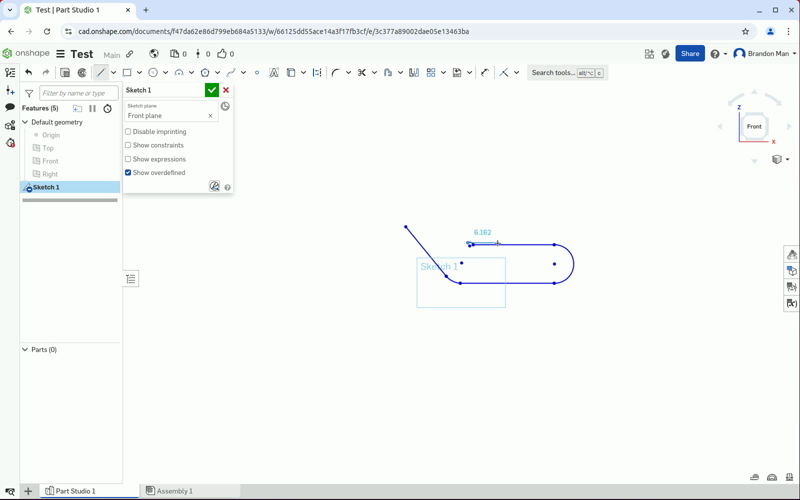
mouse_move(425, 207)
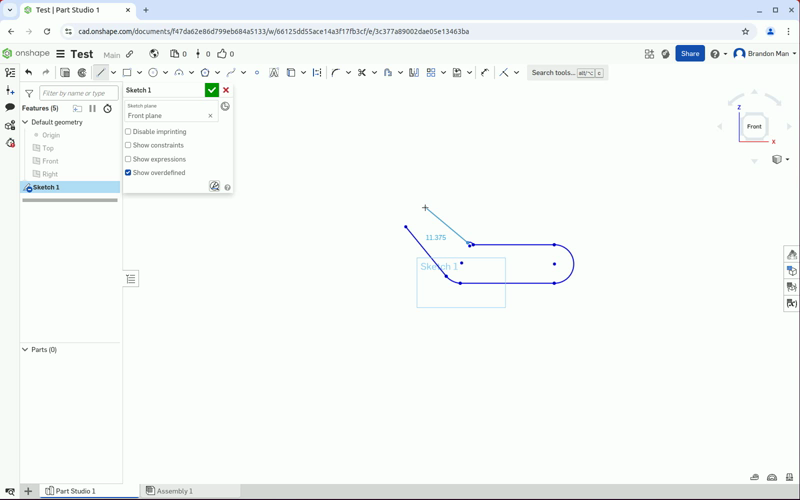
click(425, 207)
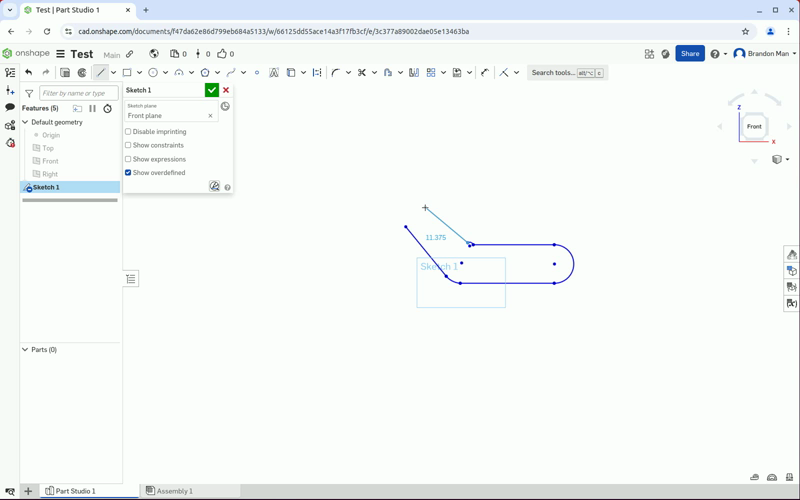
key_up(shift)
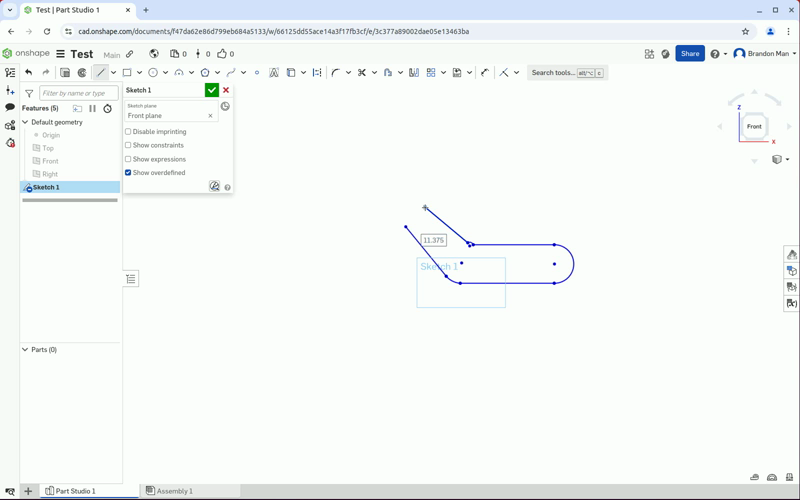
key(esc)
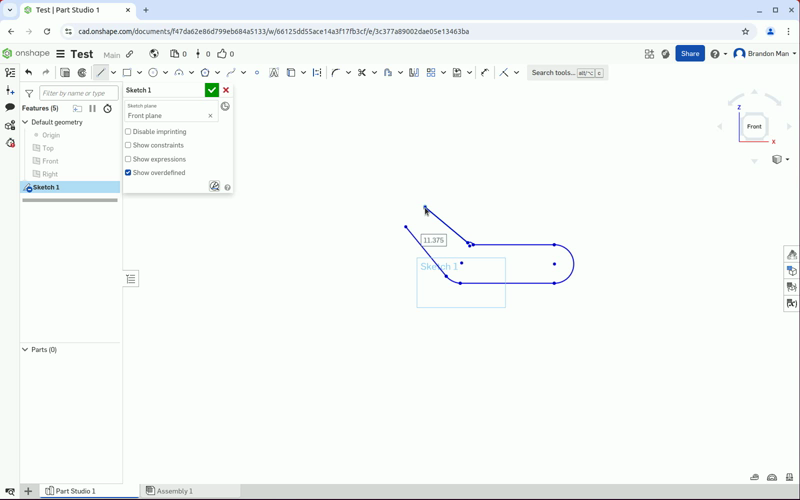
key(a)
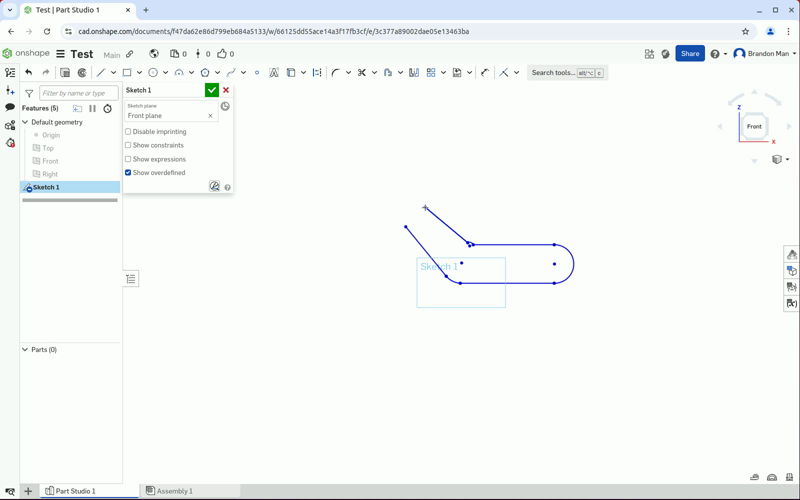
mouse_move(425, 207)
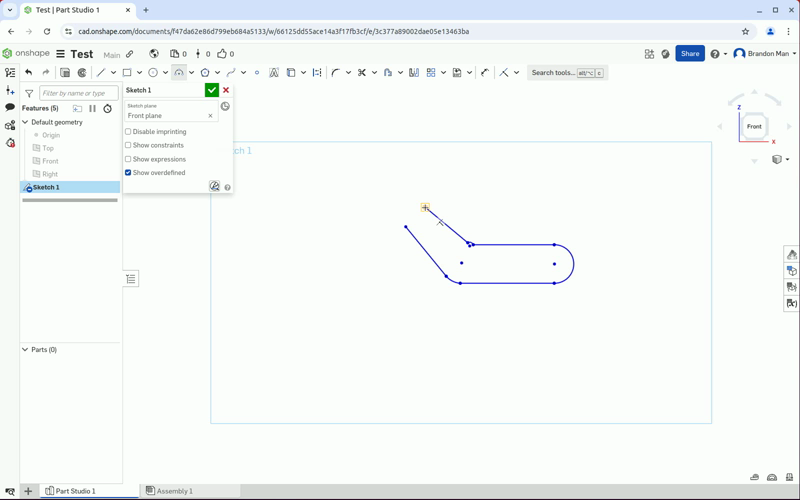
click(425, 207)
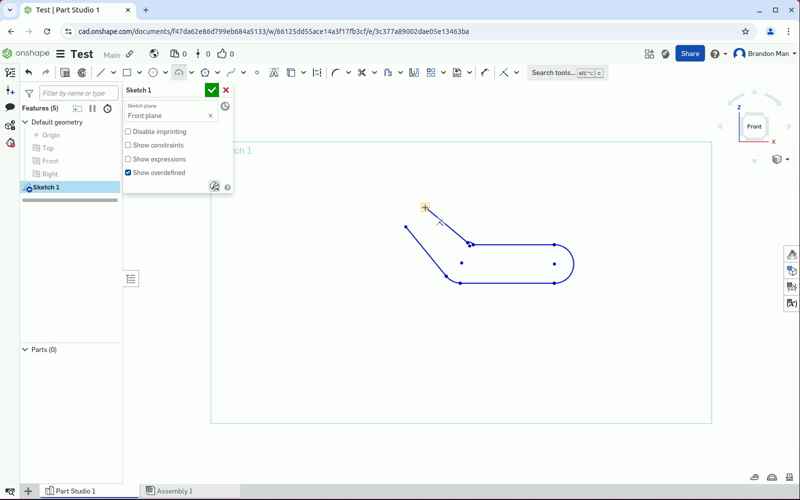
mouse_move(405, 226)
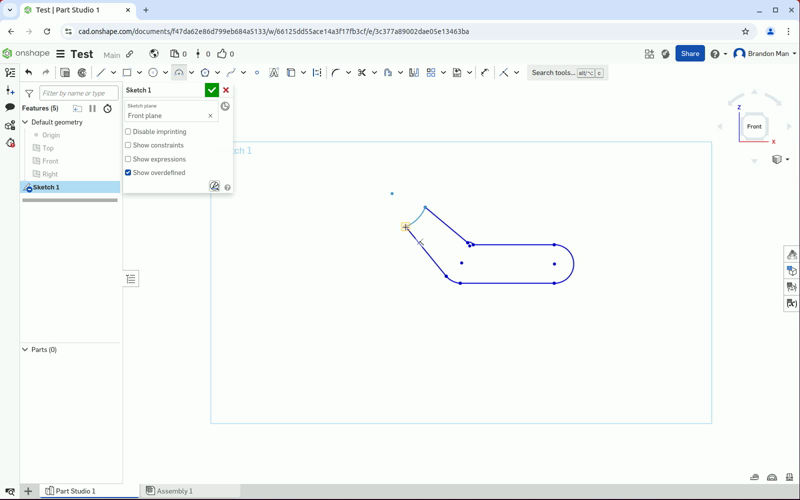
click(405, 226)
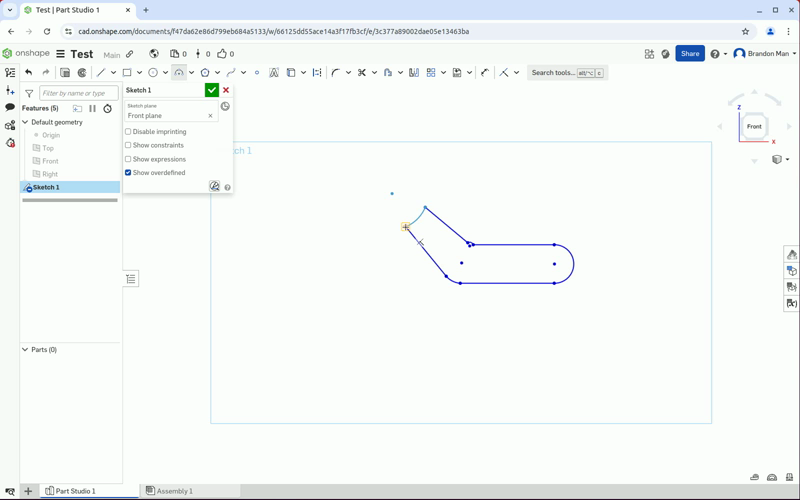
key_down(shift)
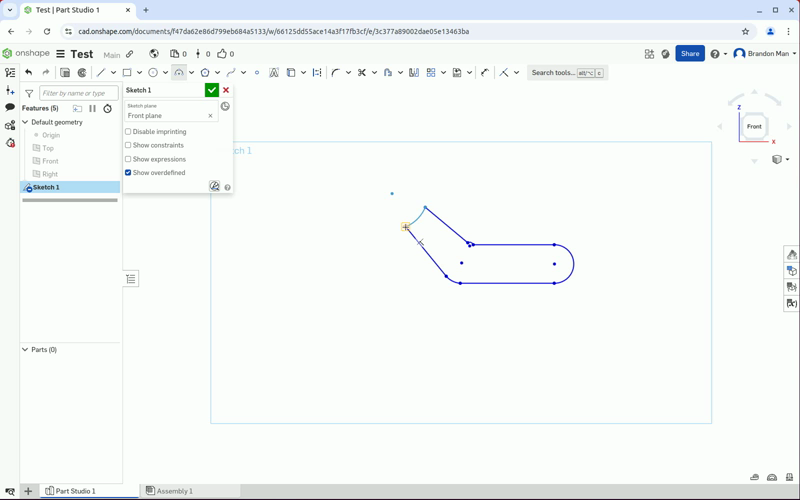
mouse_move(406, 207)
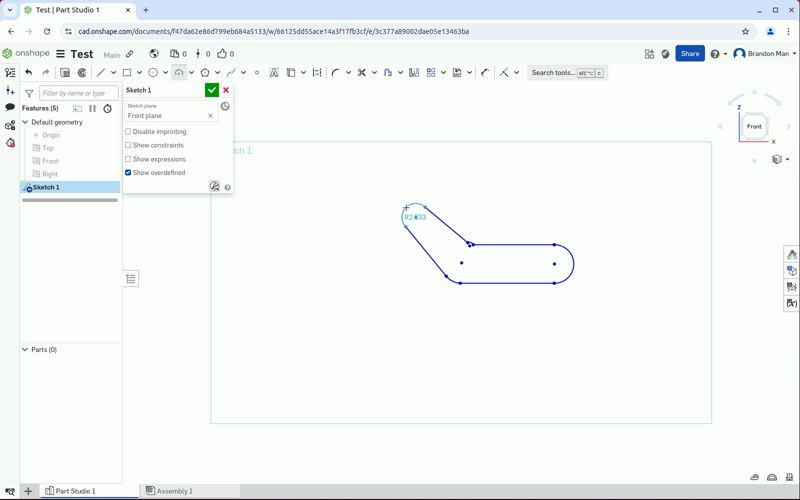
click(406, 207)
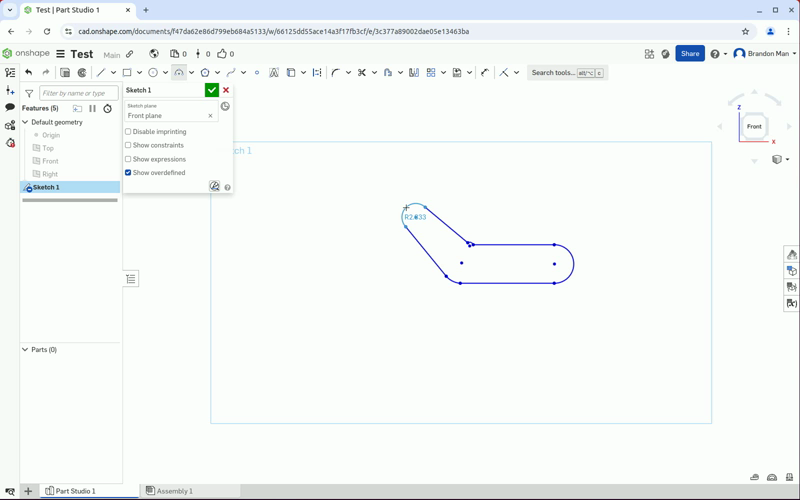
key_up(shift)
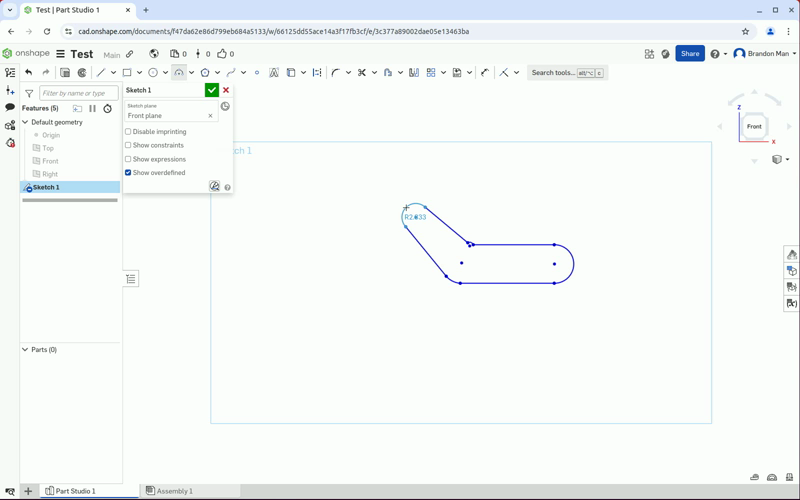
key(esc)
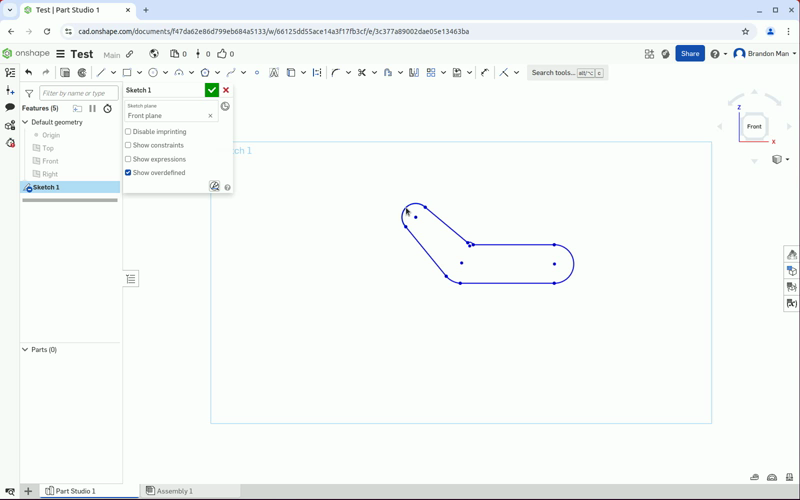
mouse_move(476, 260)
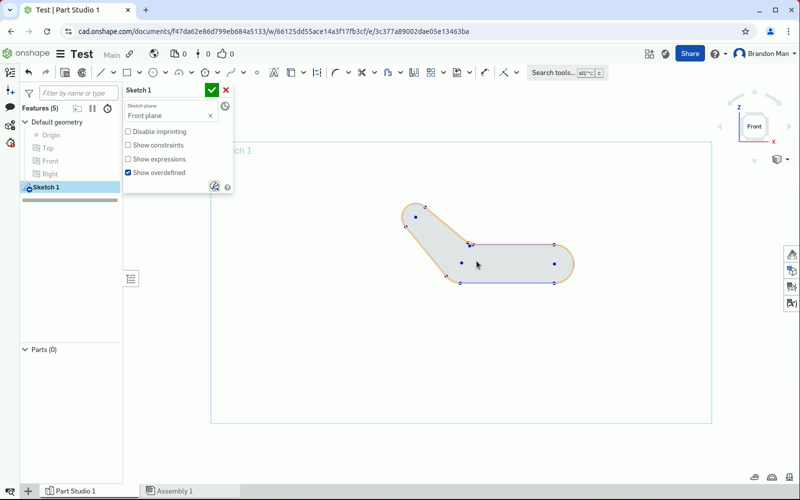
click(476, 260)
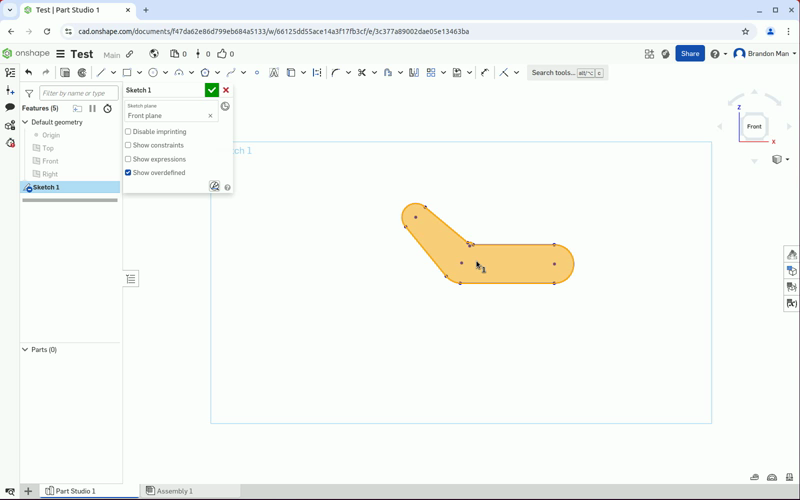
mouse_move(73, 352)
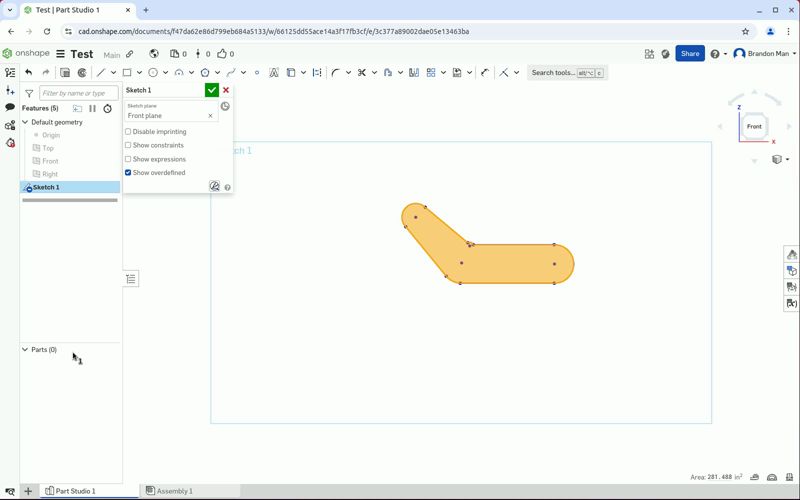
key(shift+y)
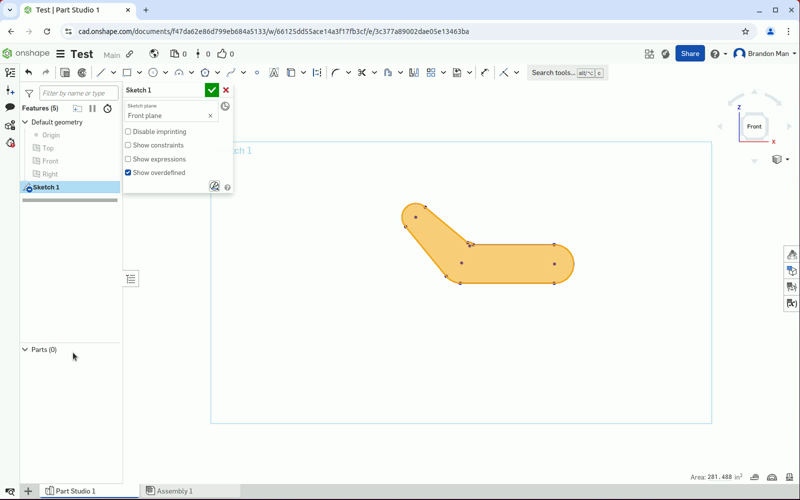
key(shift+e)
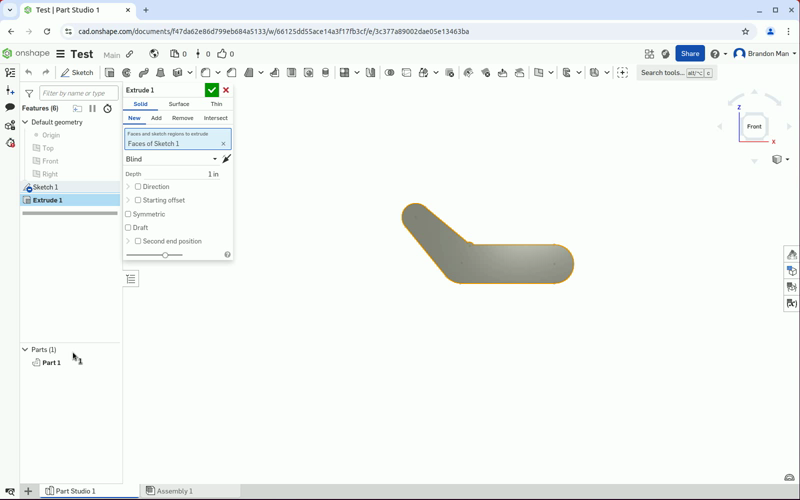
mouse_move(143, 106)
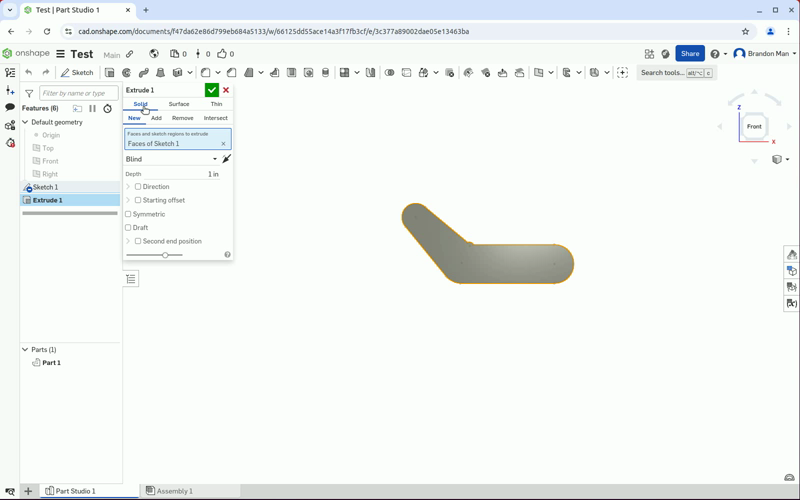
click(143, 106)
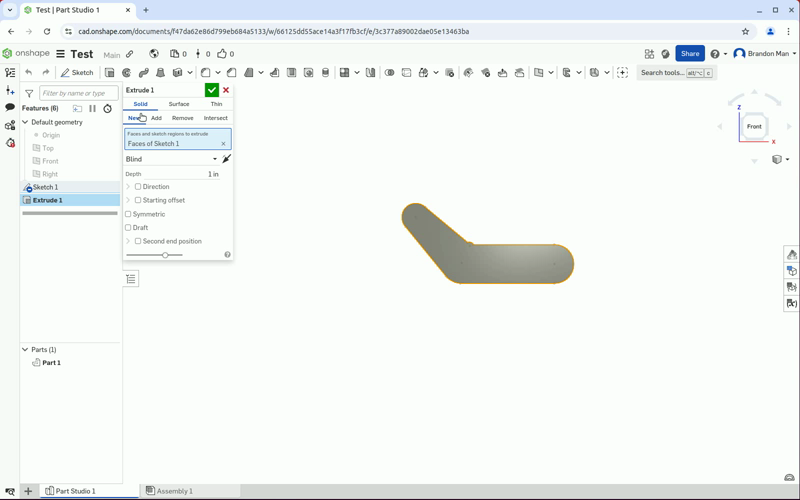
mouse_move(137, 120)
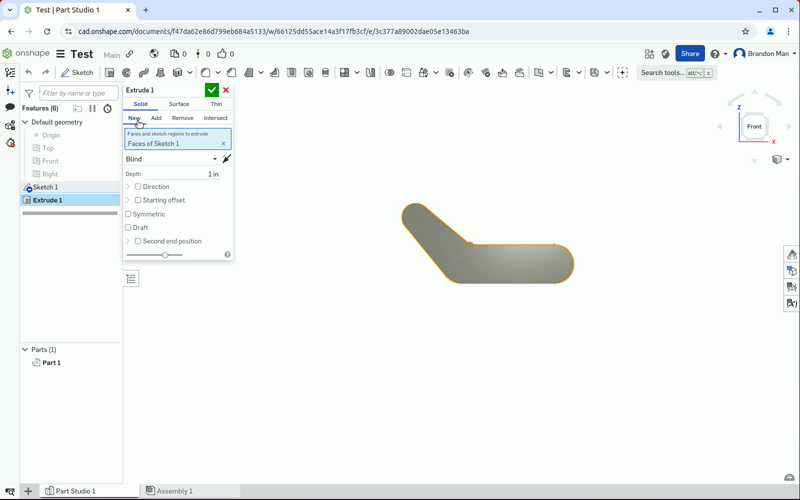
click(137, 120)
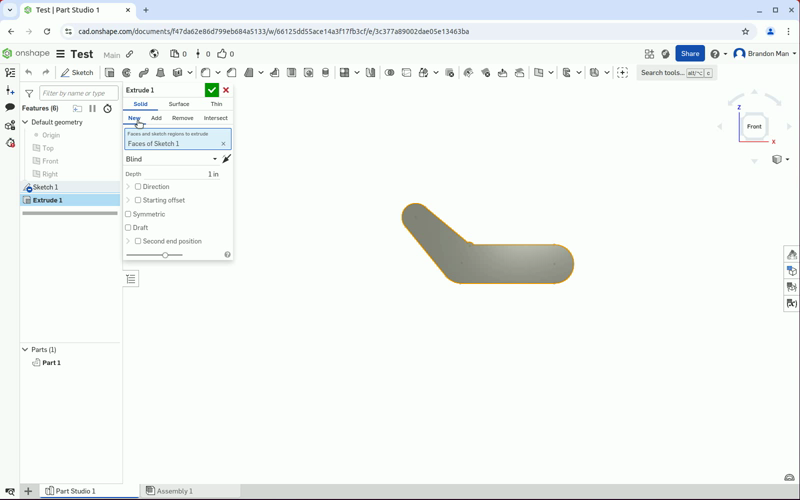
key(tab, 4)
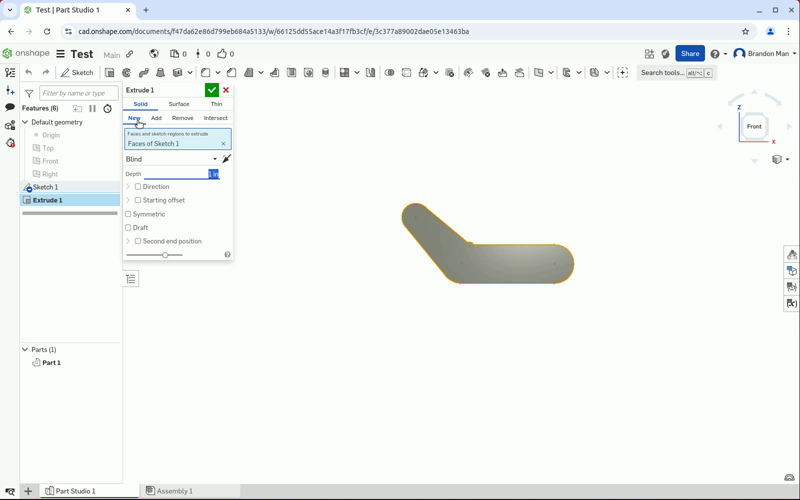
text(3.129)
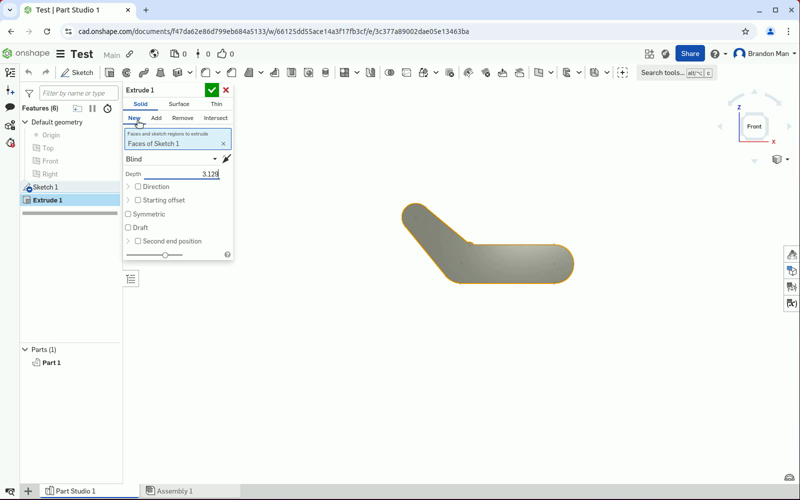
key(enter)
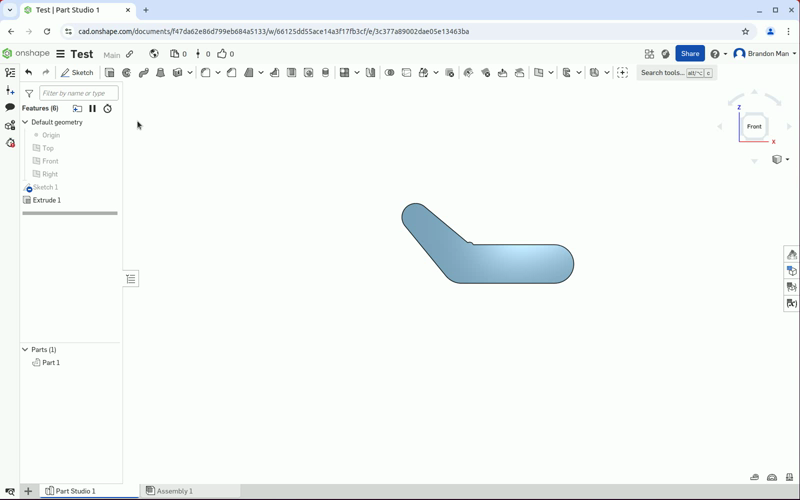
key(shift+h)
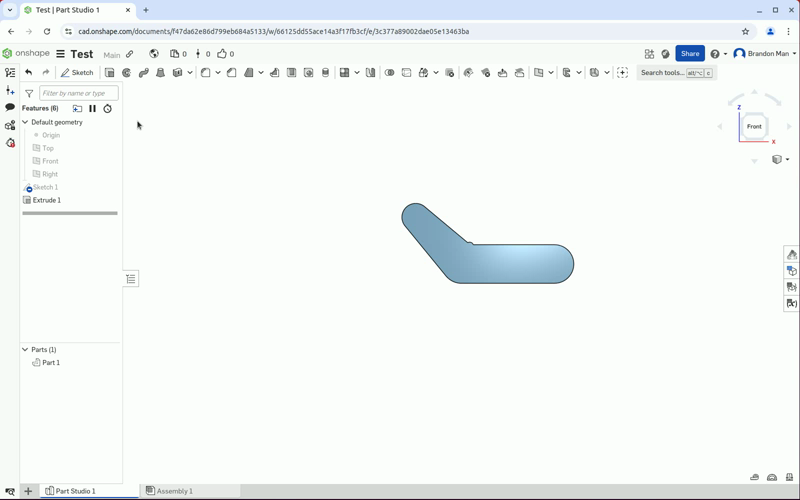
key(shift+h)
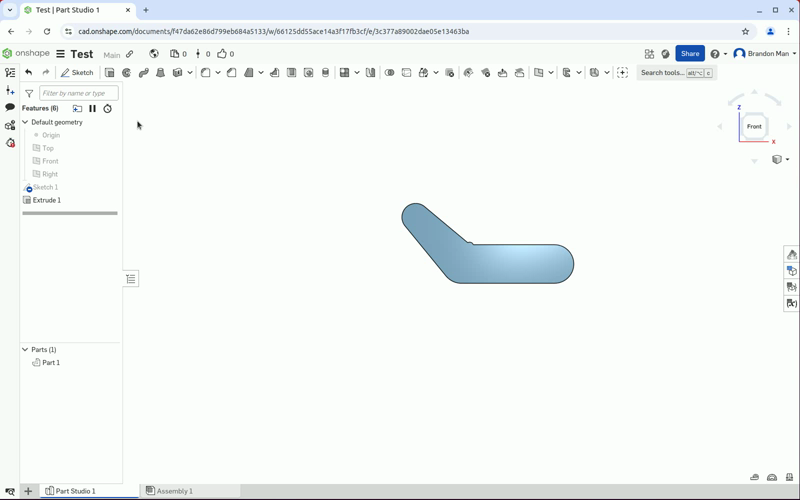
mouse_move(73, 189)
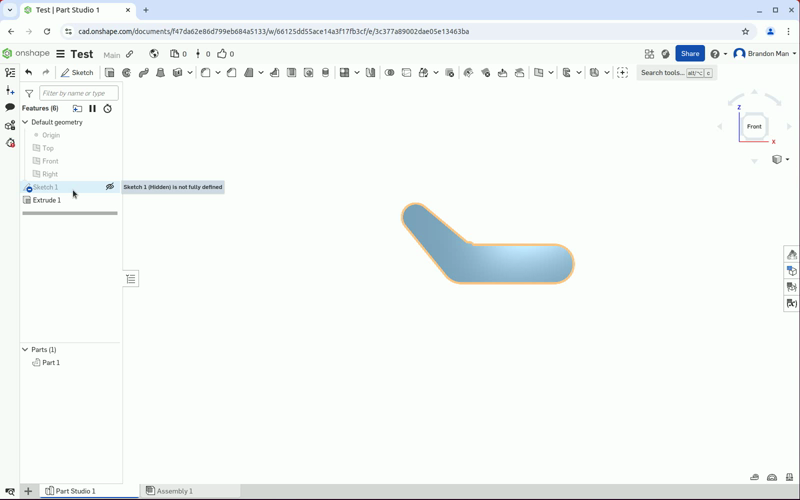
click(73, 189)
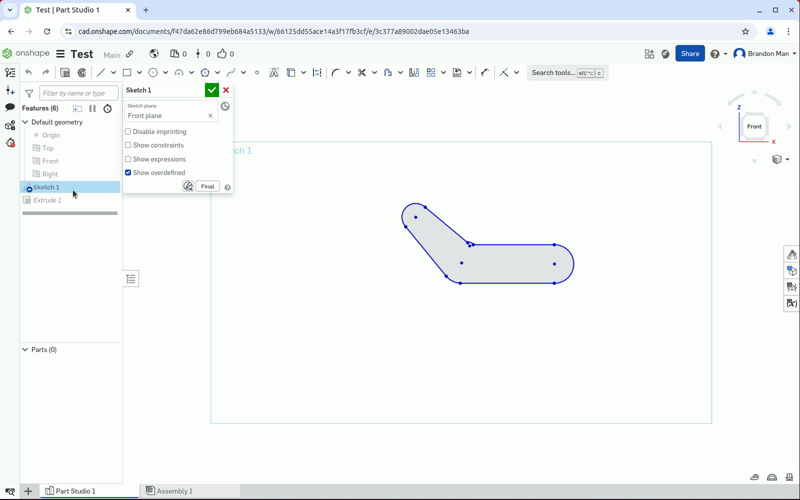
mouse_move(229, 92)
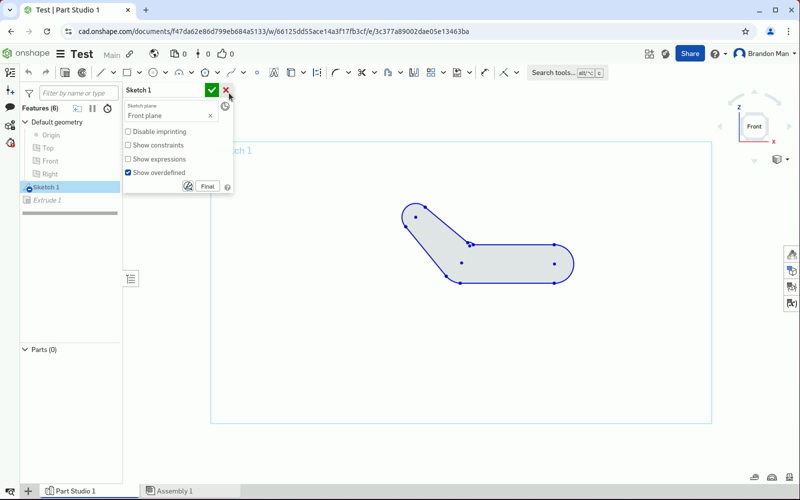
click(229, 92)
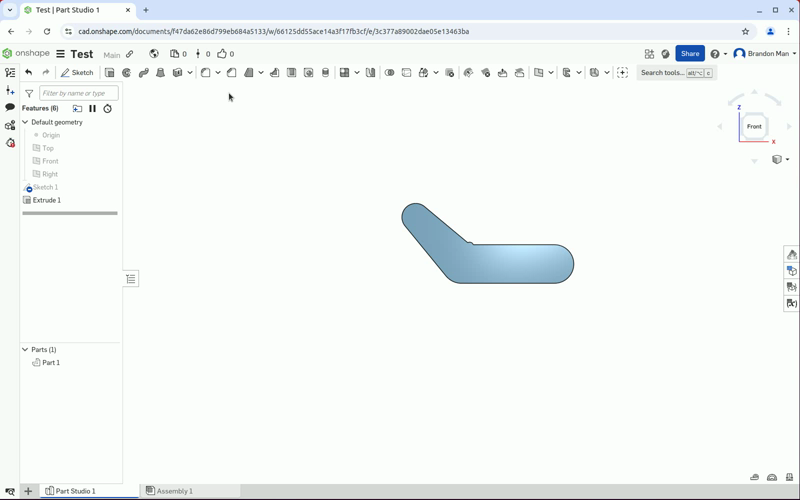
mouse_move(541, 75)
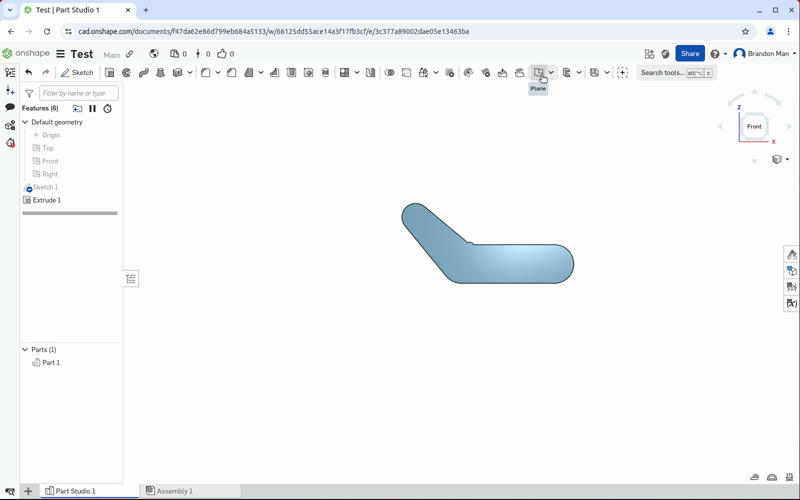
click(541, 75)
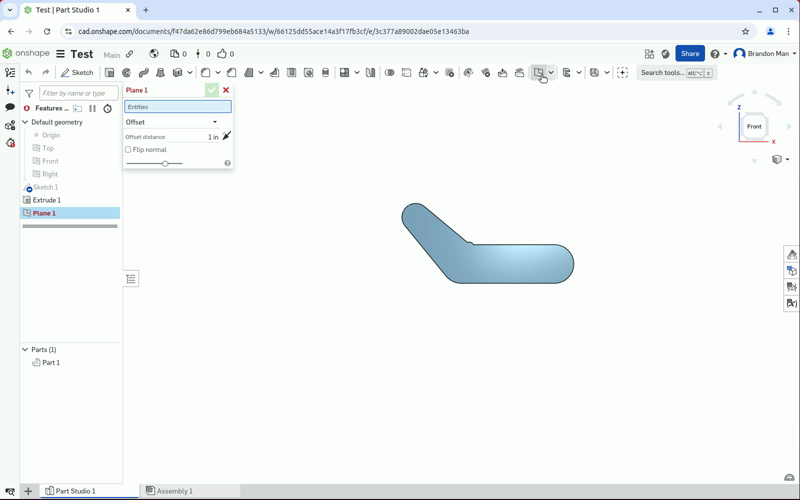
mouse_move(73, 163)
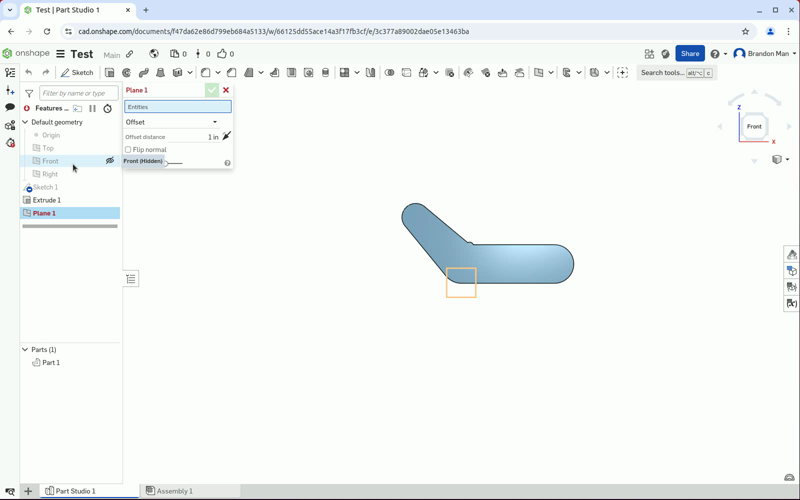
click(73, 163)
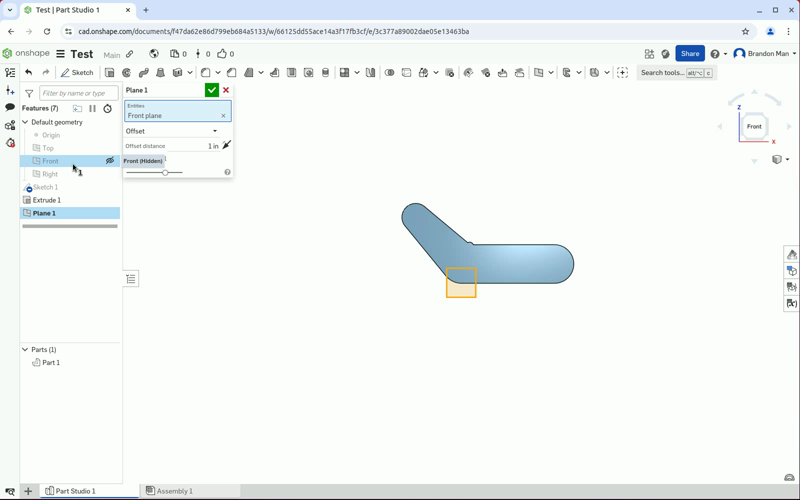
key(tab, 2)
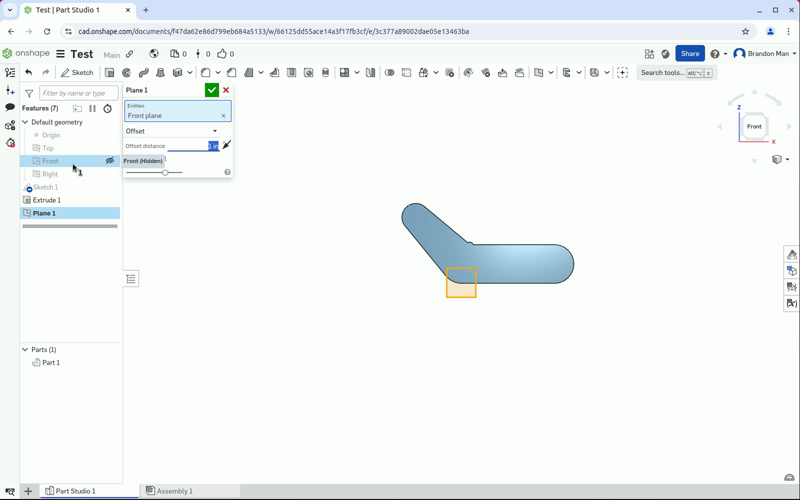
text(3.143)
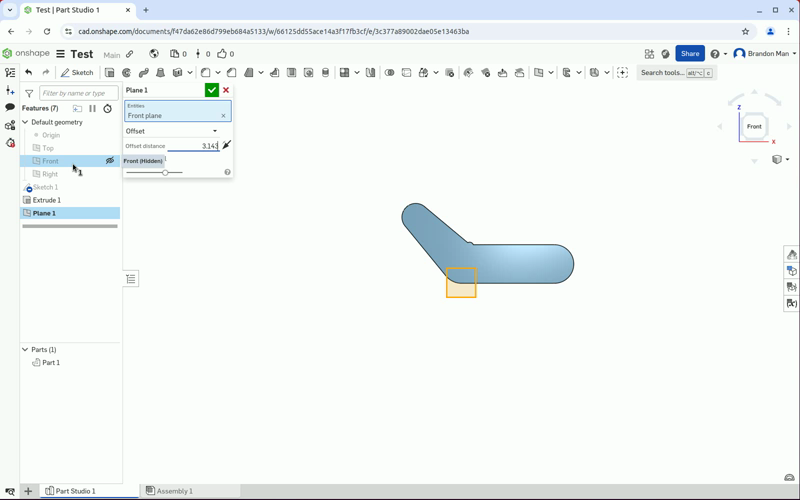
key(enter, 2)
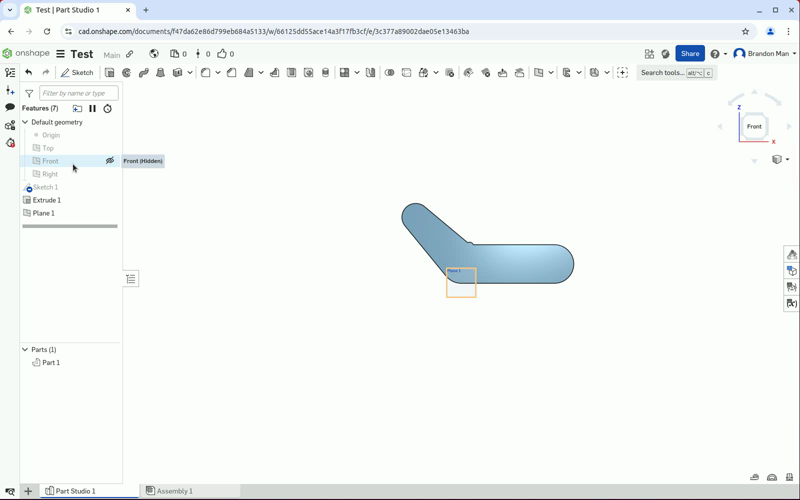
key(shift+s)
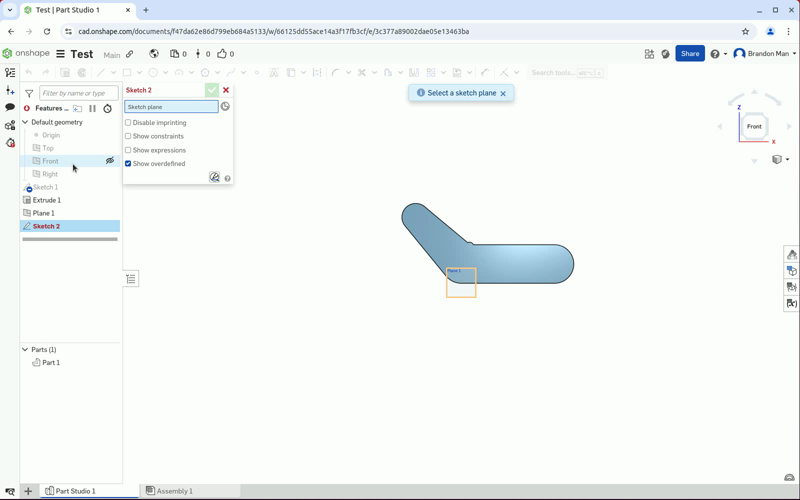
mouse_move(73, 215)
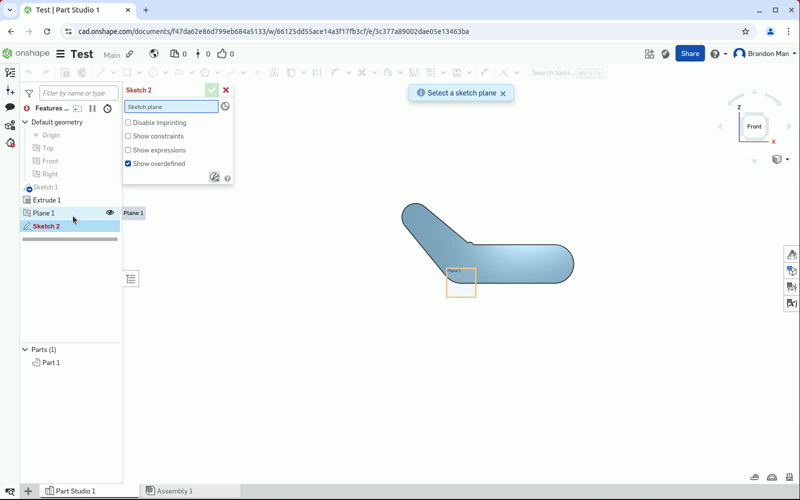
click(73, 215)
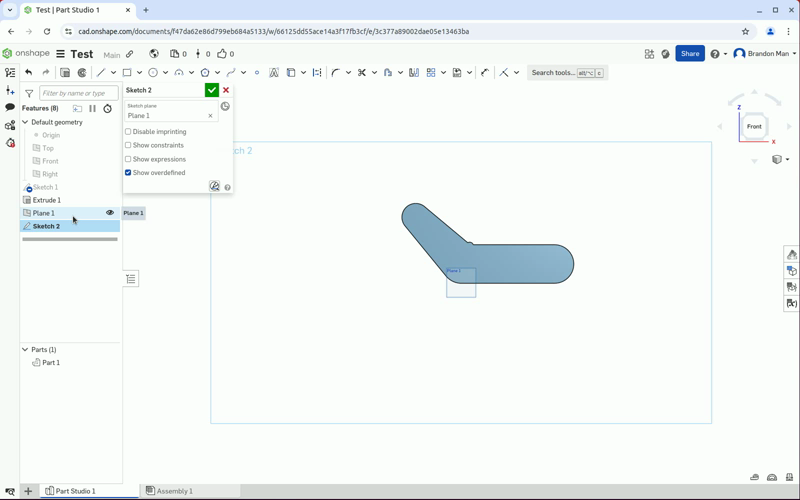
mouse_move(73, 352)
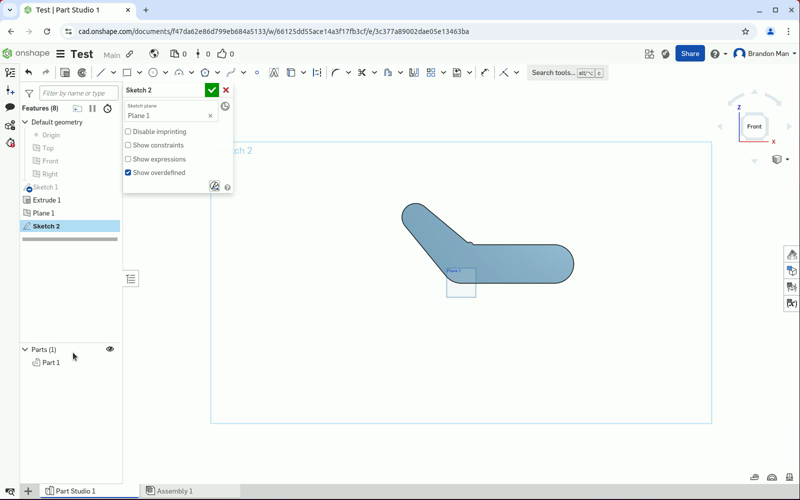
key(y)
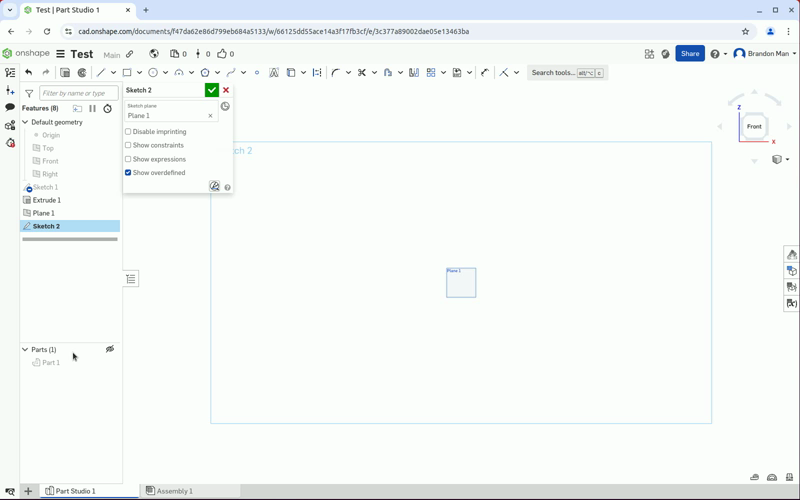
key(c)
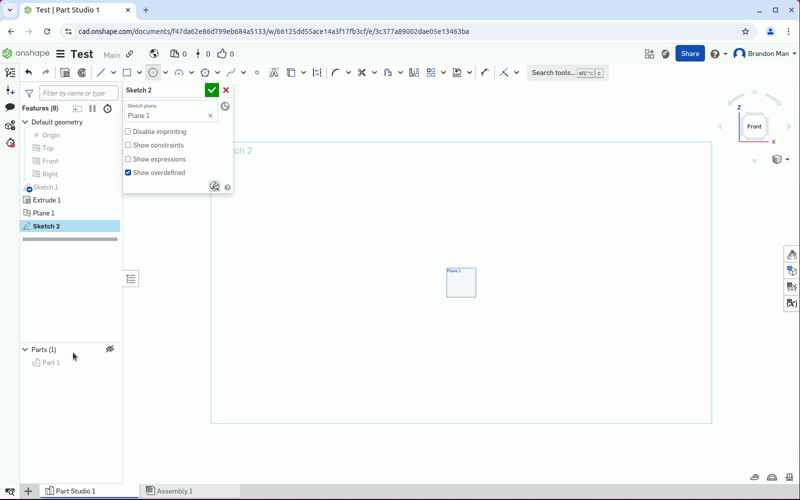
key_down(shift)
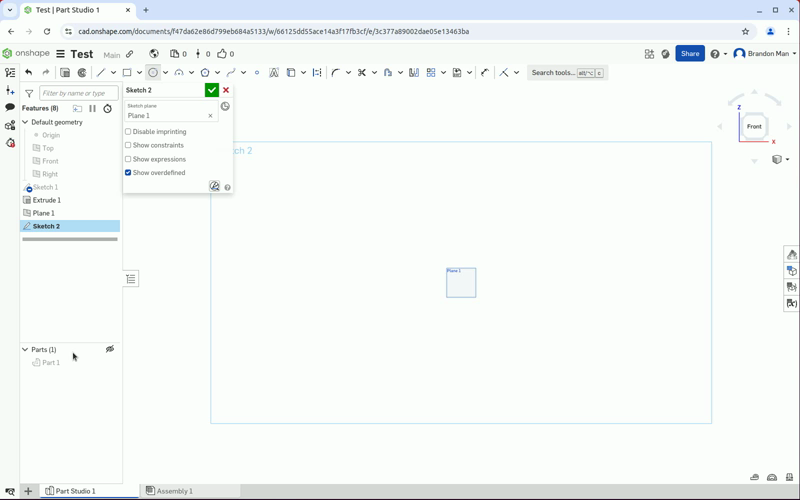
mouse_move(461, 264)
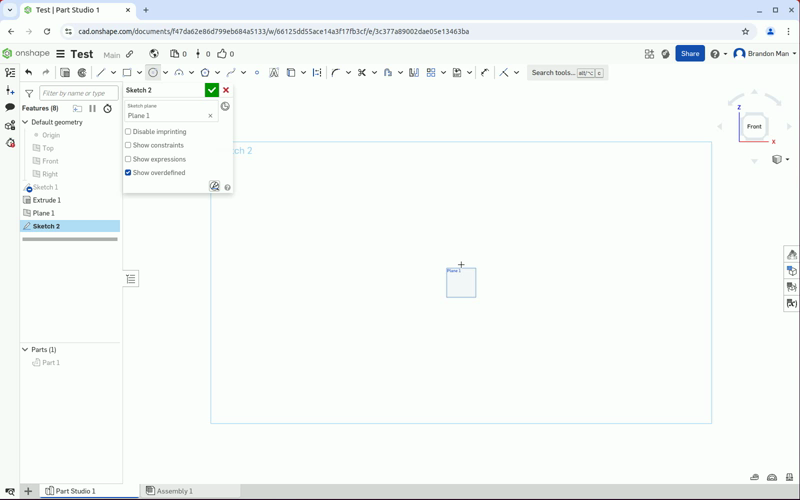
click(461, 264)
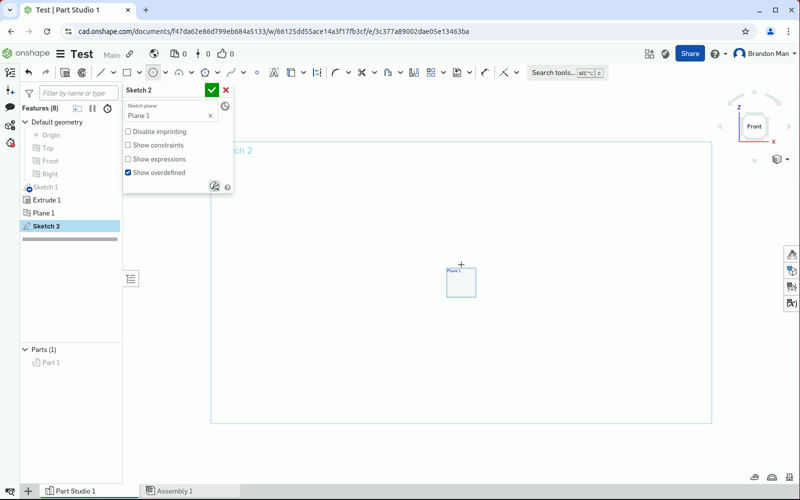
key_up(shift)
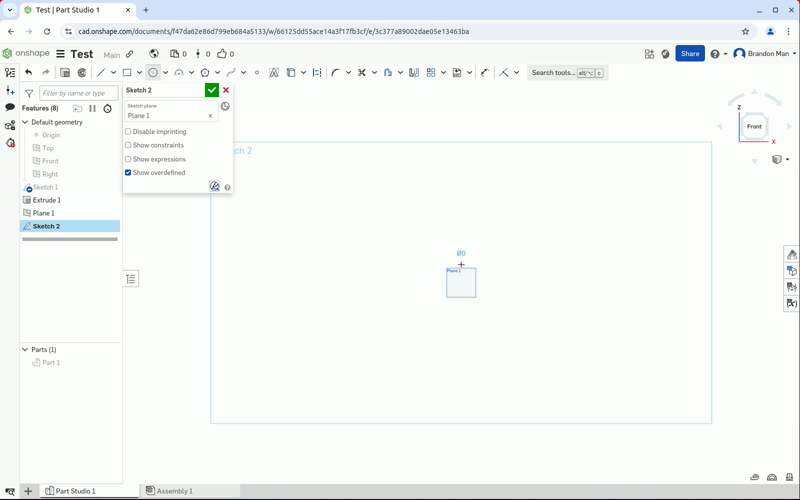
mouse_move(480, 264)
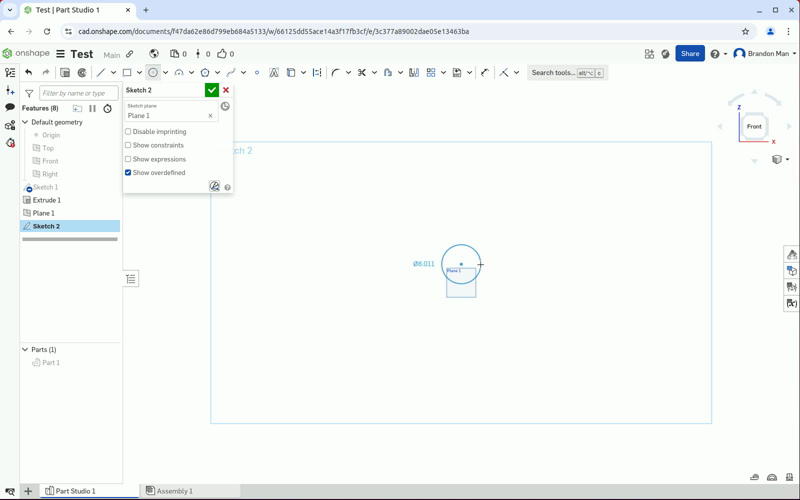
click(480, 264)
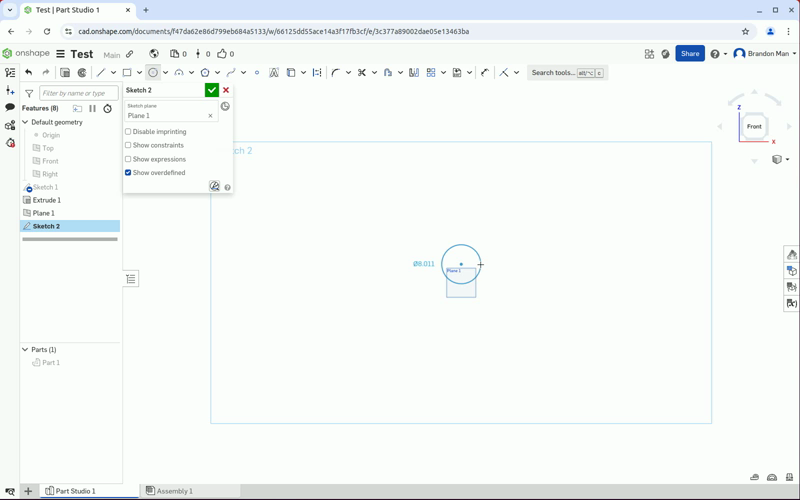
key(esc)
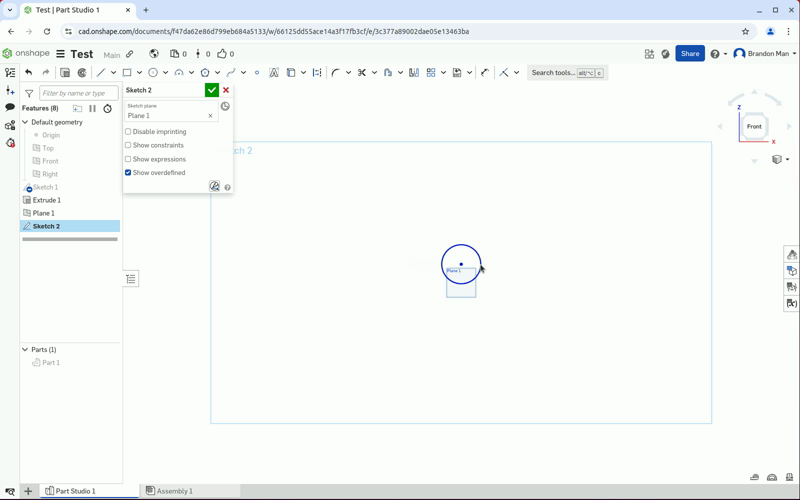
key(c)
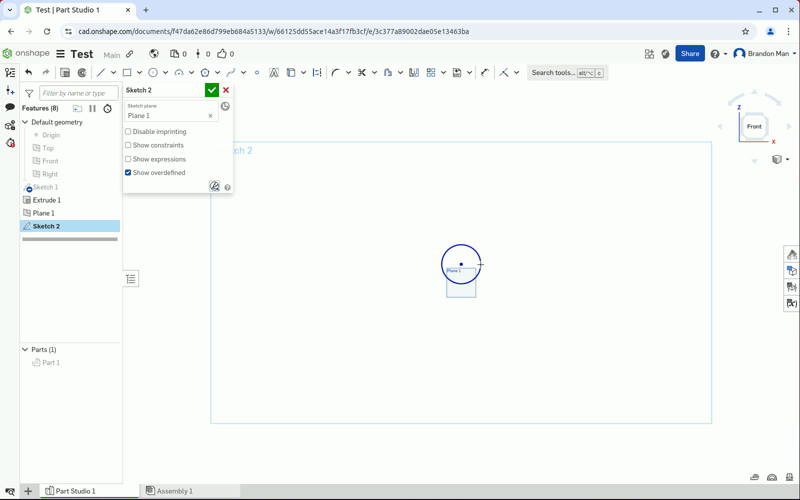
key_down(shift)
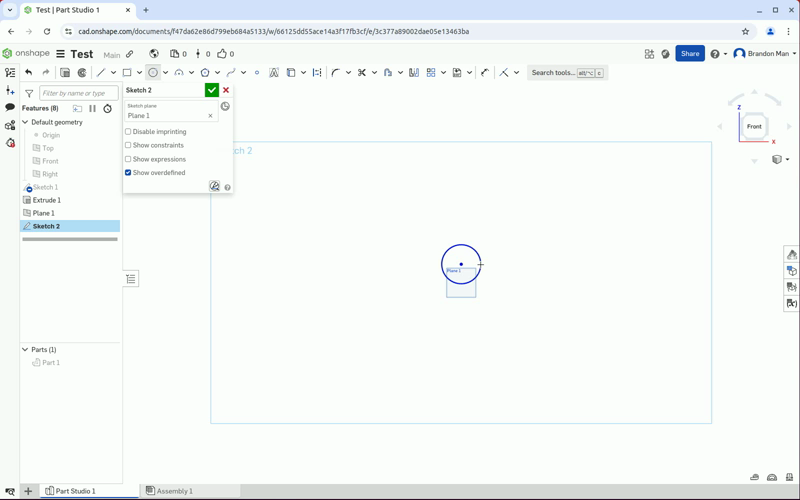
mouse_move(461, 264)
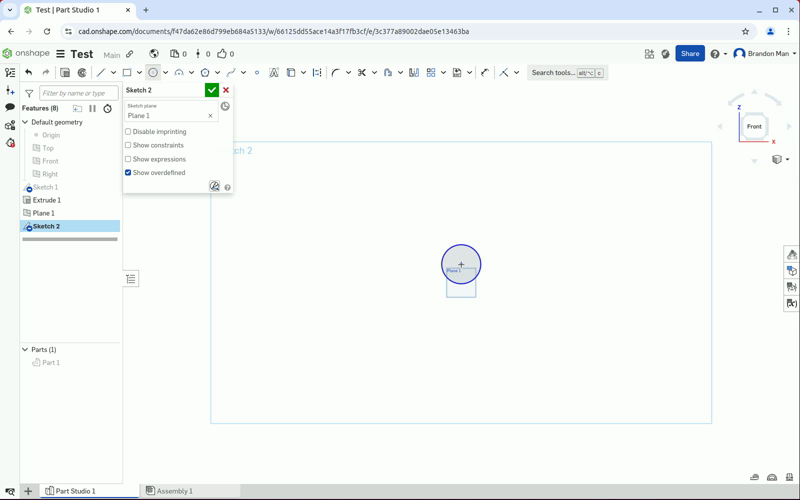
click(461, 264)
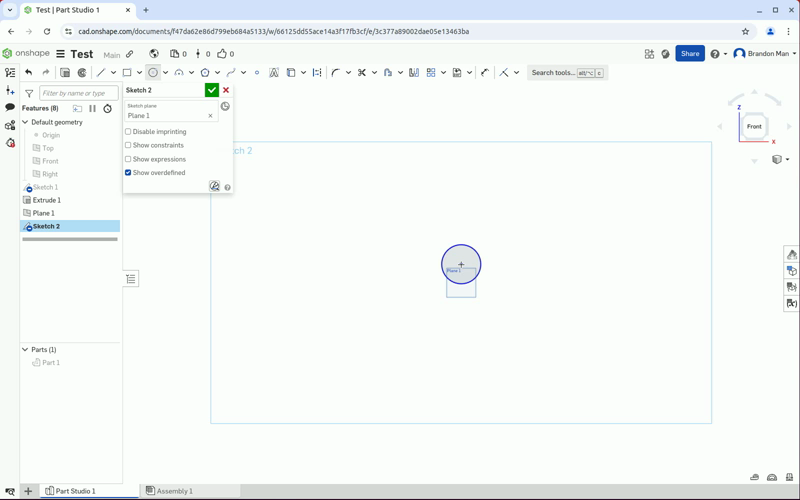
key_up(shift)
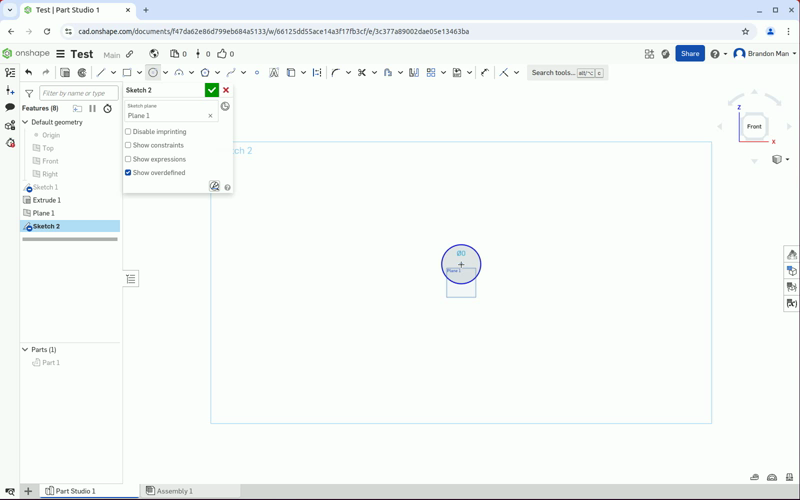
mouse_move(472, 264)
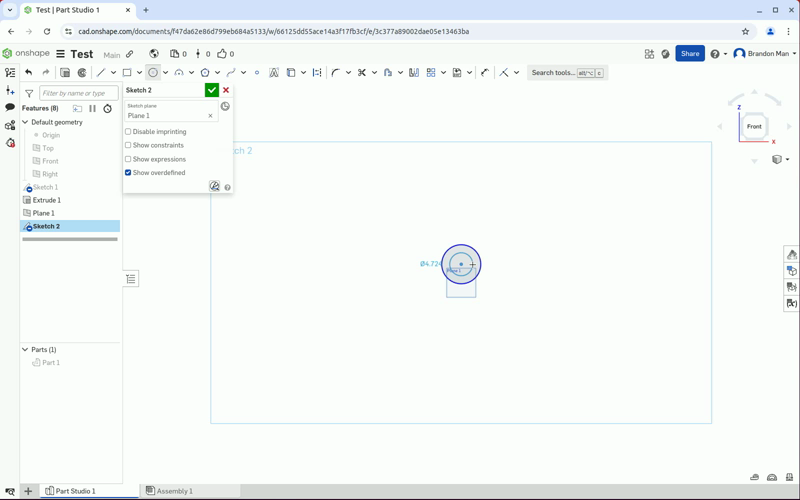
click(472, 264)
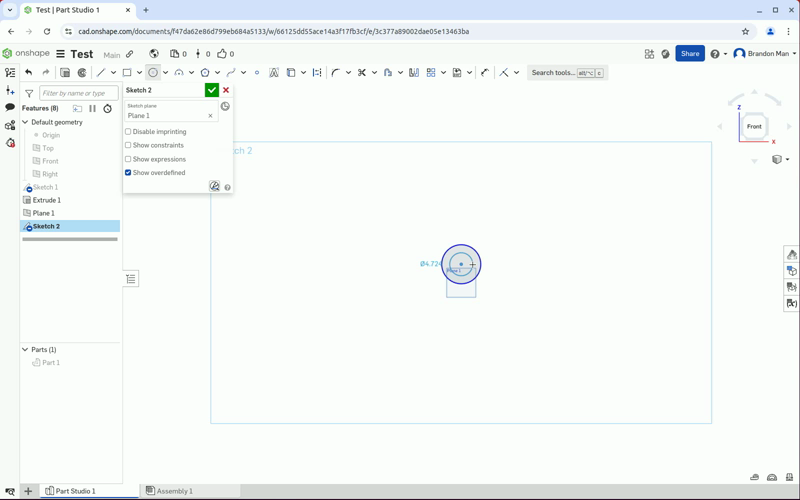
key(esc)
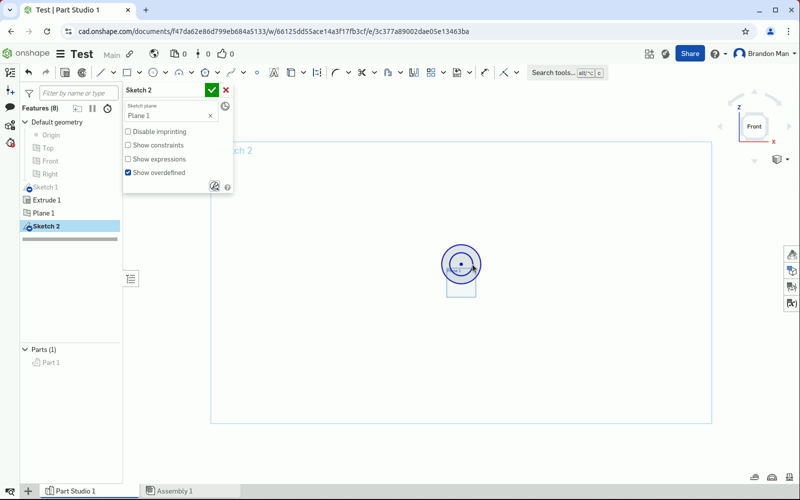
mouse_move(443, 260)
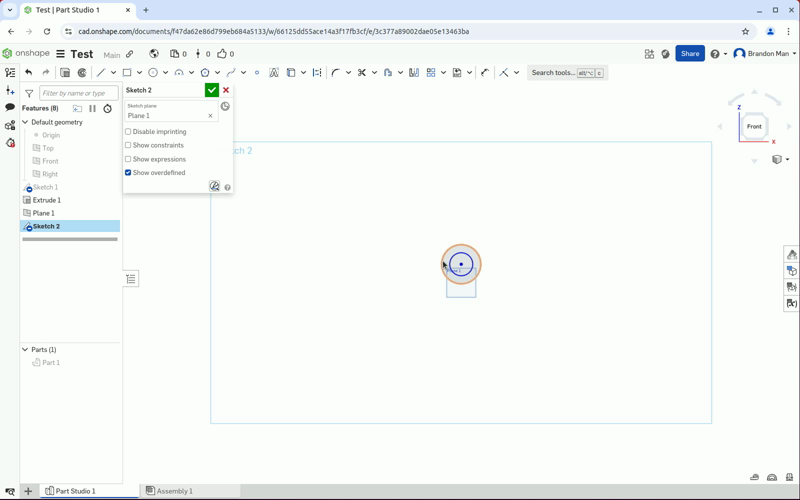
scroll(6)
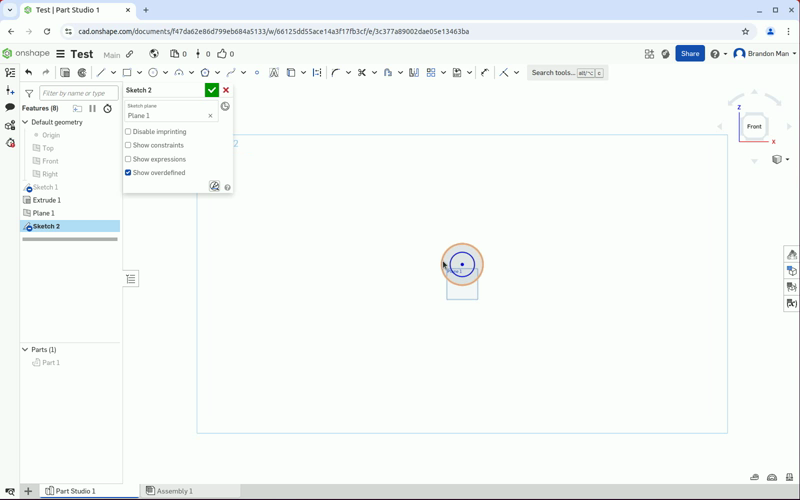
scroll(6)
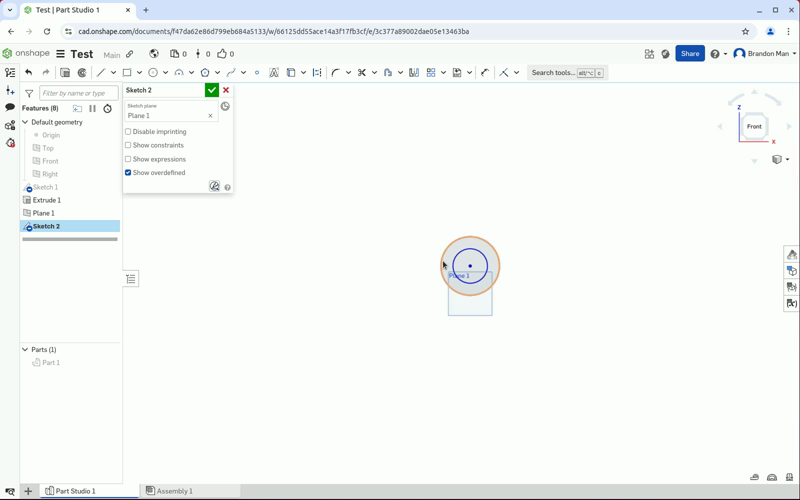
scroll(6)
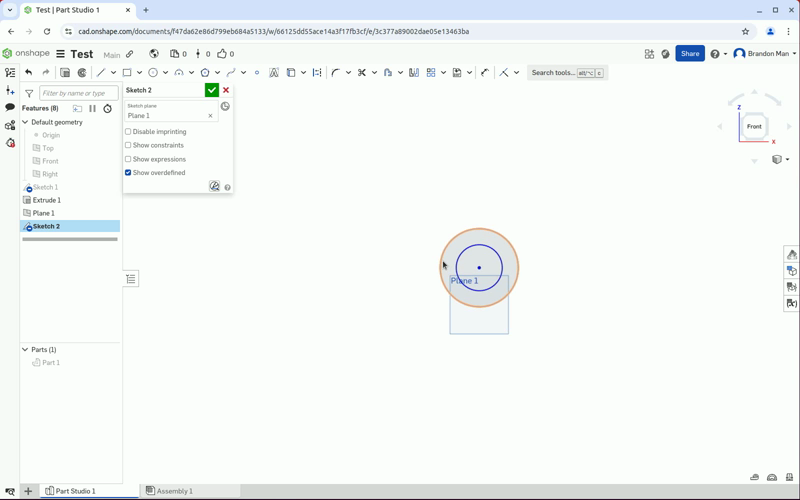
scroll(6)
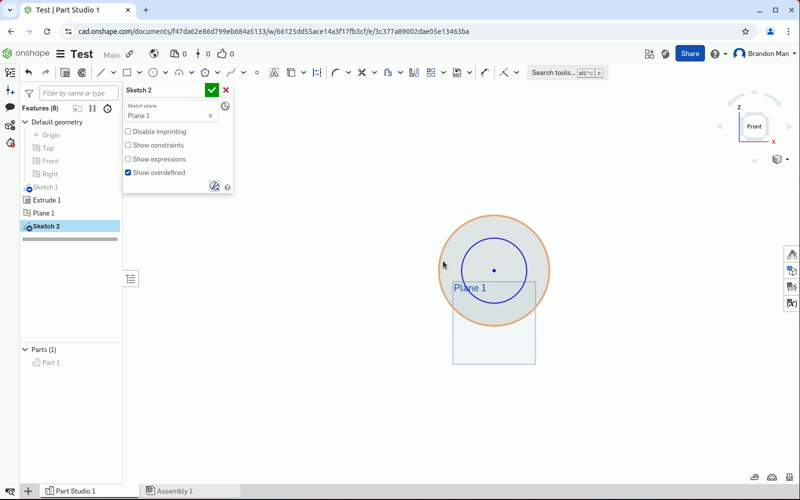
scroll(6)
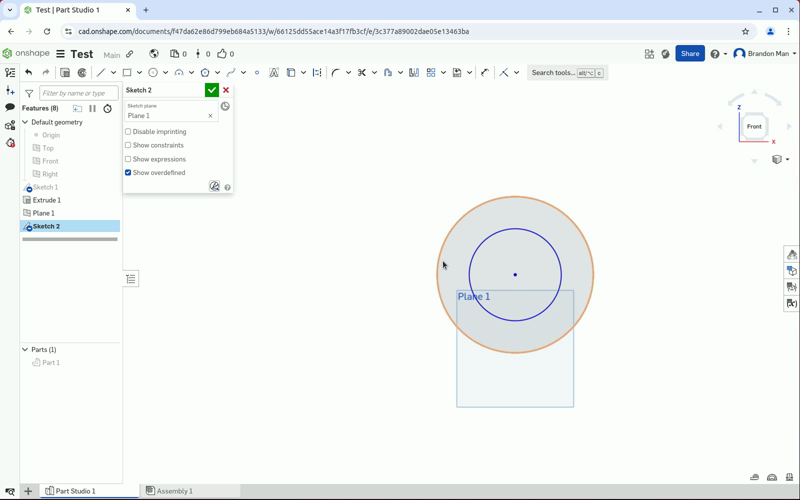
scroll(6)
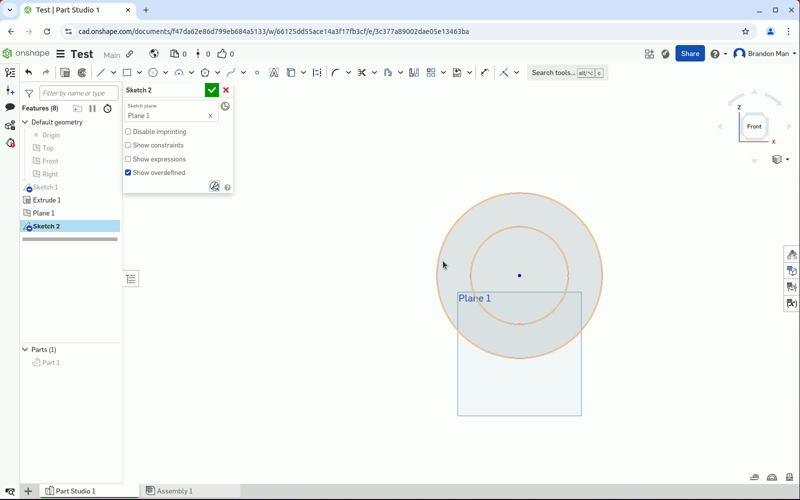
scroll(6)
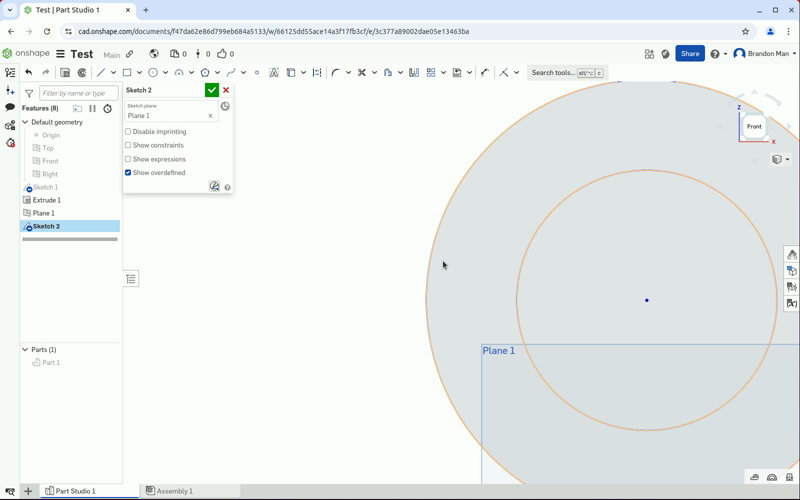
click(443, 260)
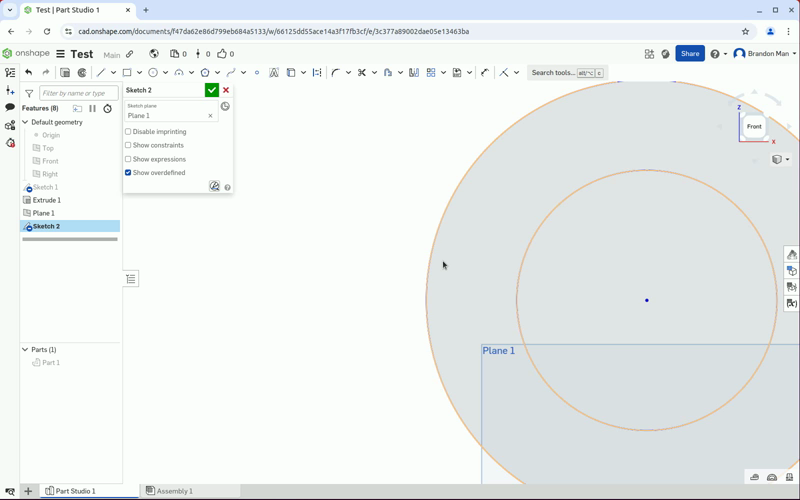
scroll(-6)
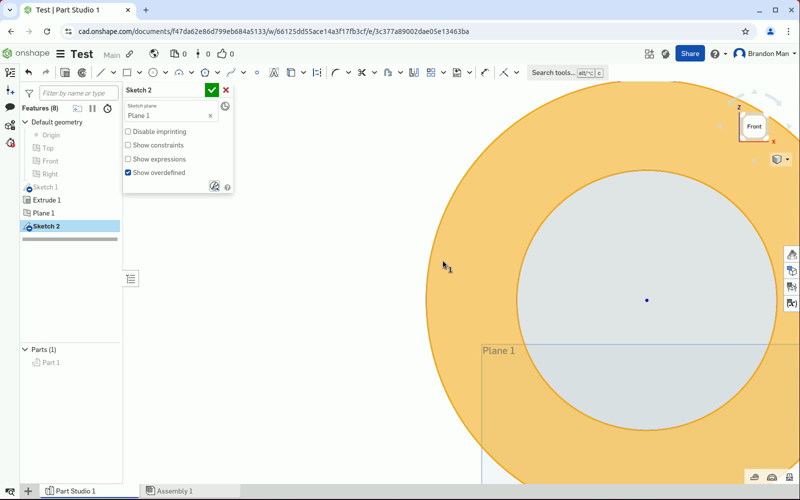
scroll(-6)
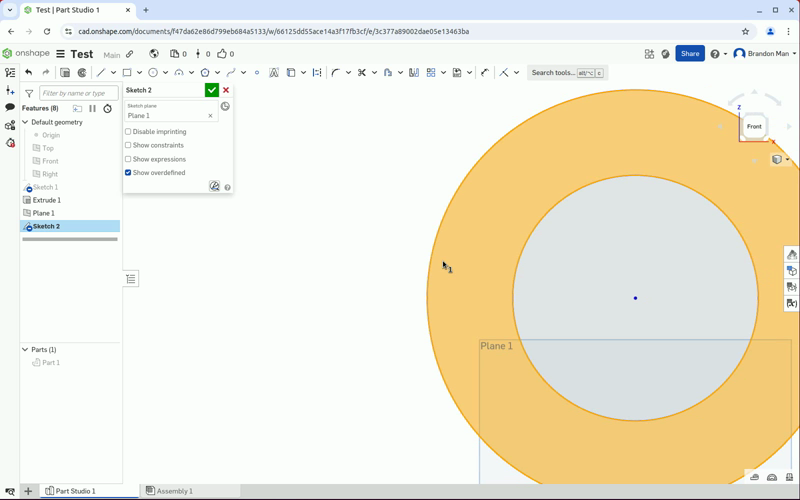
scroll(-6)
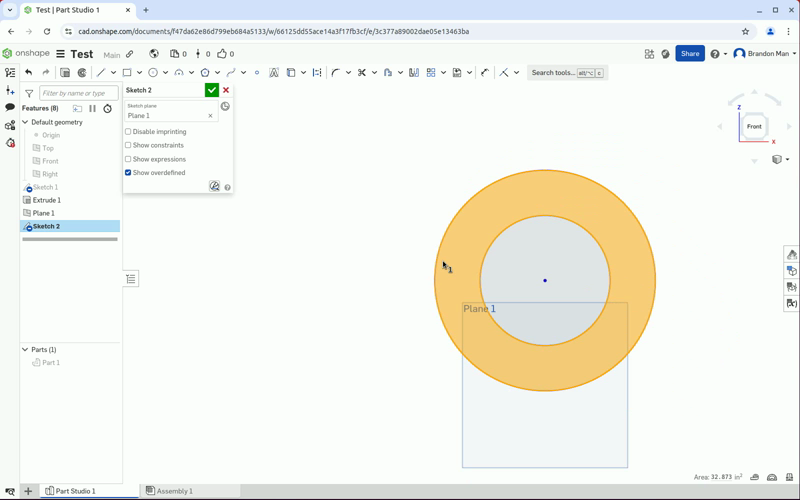
scroll(-6)
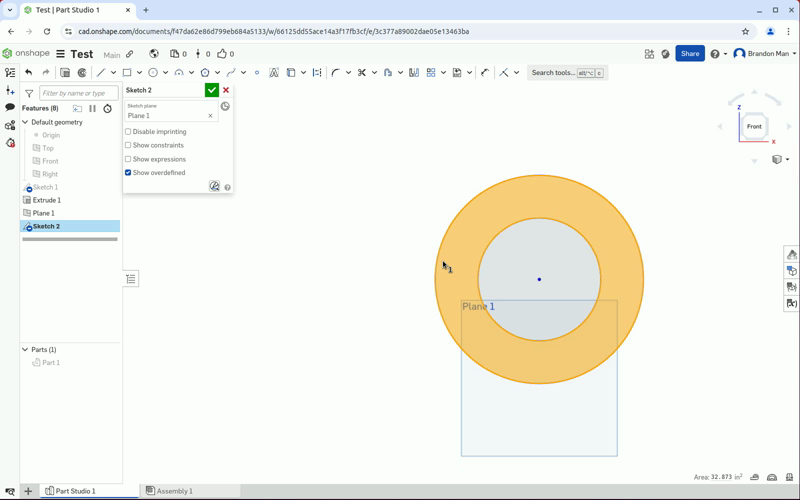
scroll(-6)
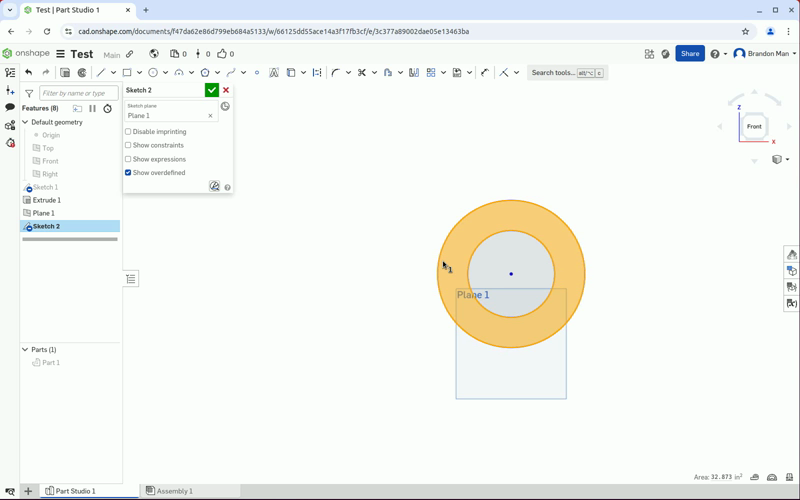
scroll(-6)
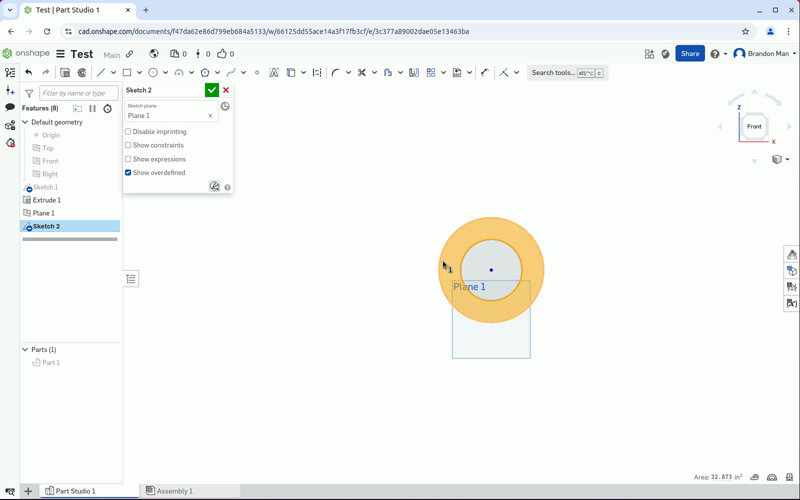
scroll(-6)
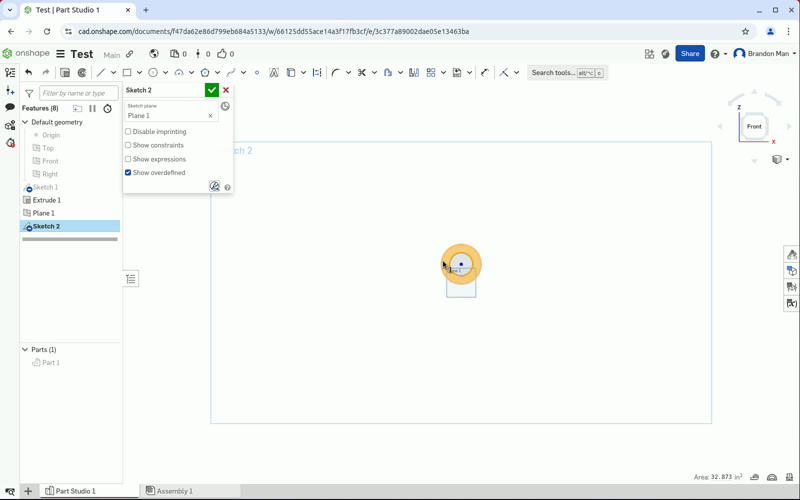
mouse_move(73, 352)
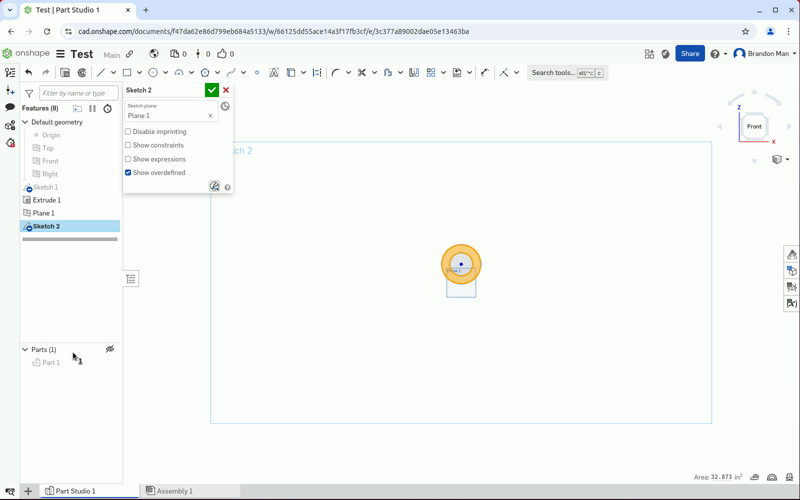
key(shift+y)
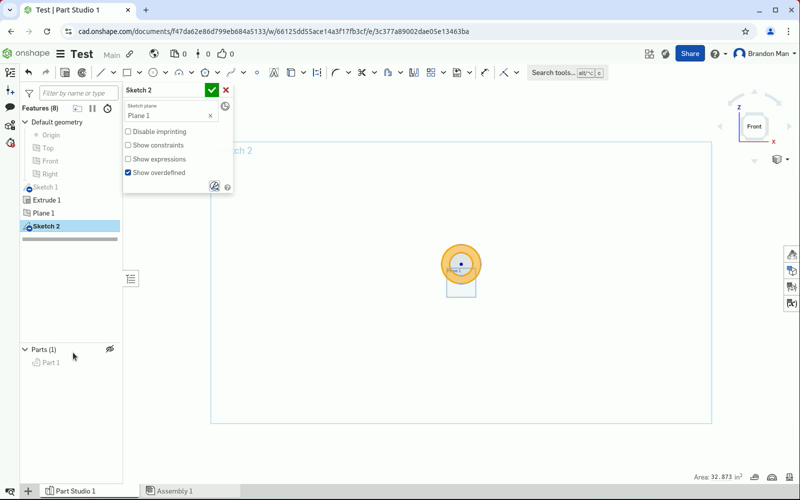
key(shift+e)
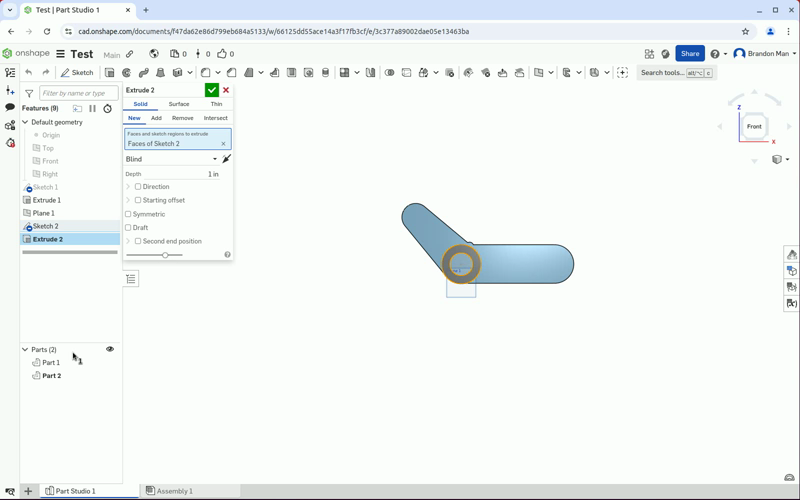
mouse_move(143, 106)
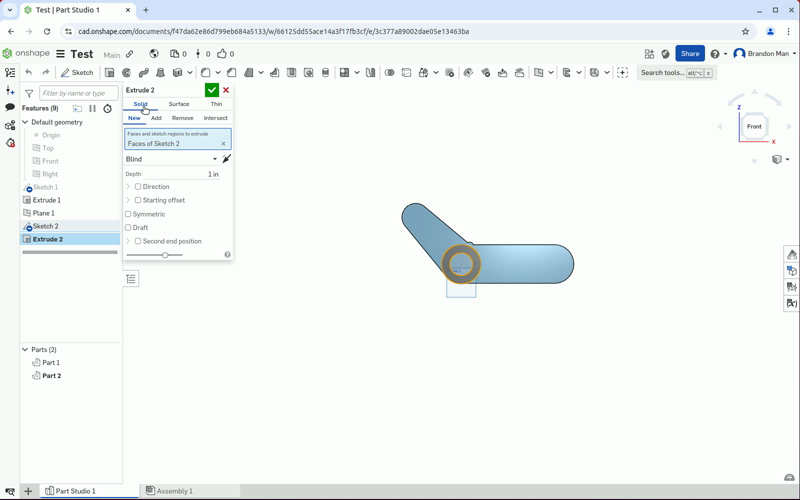
click(143, 106)
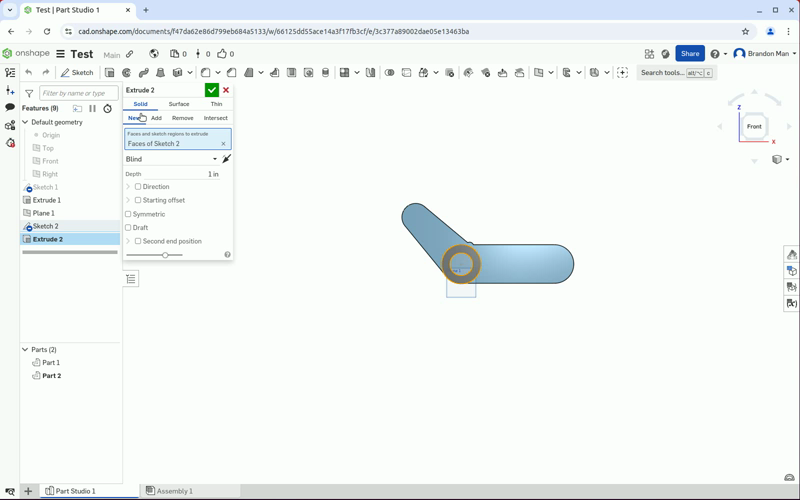
mouse_move(137, 120)
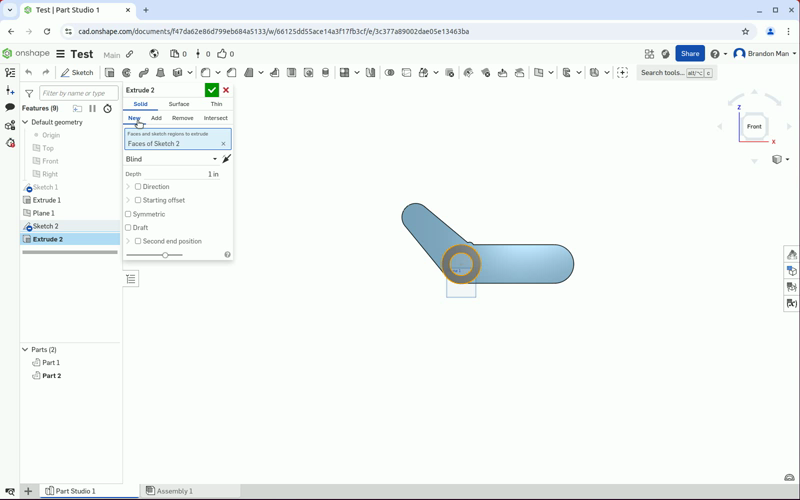
click(137, 120)
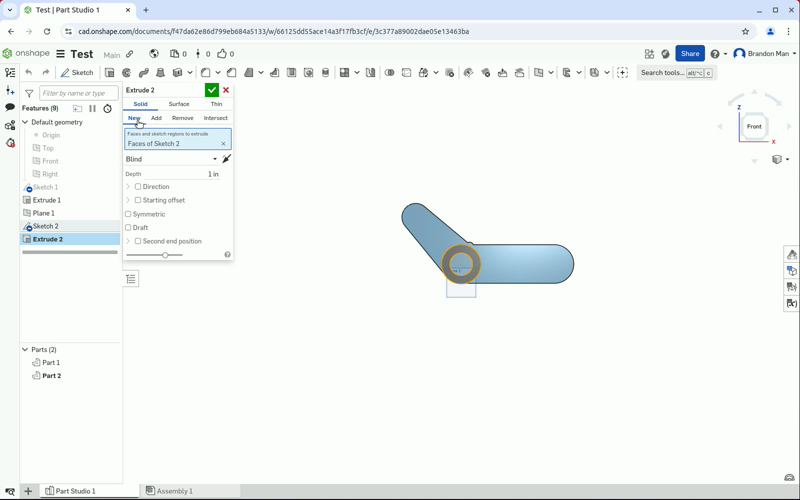
key(tab, 4)
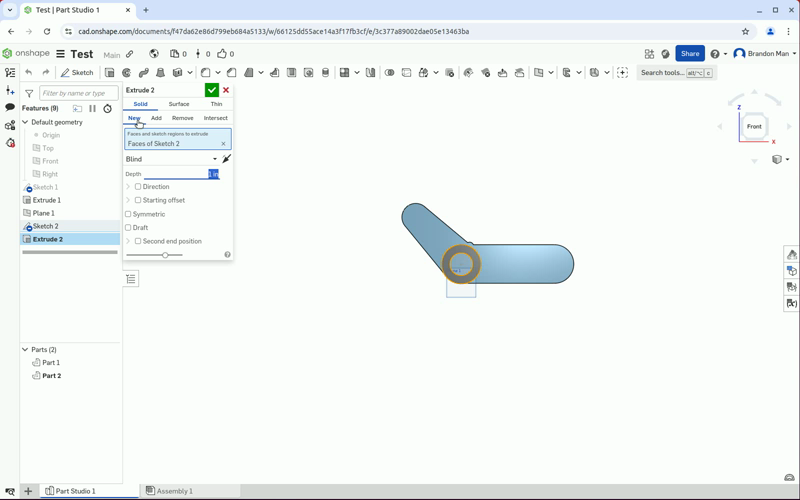
text(1.444)
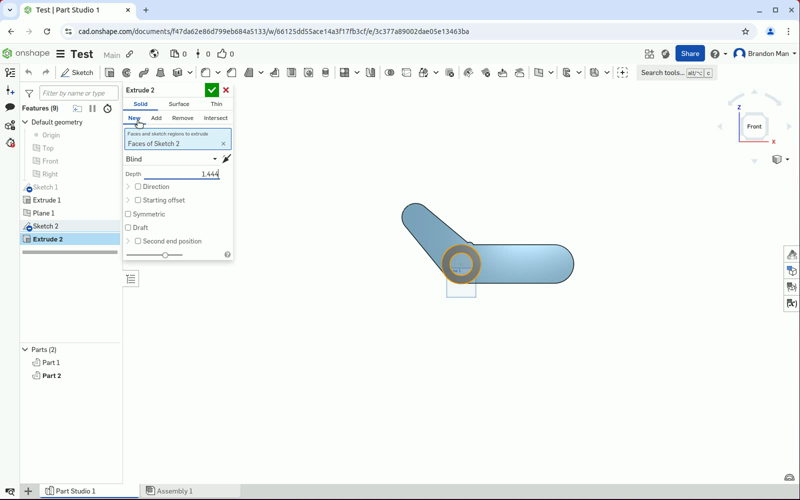
key(tab, 3)
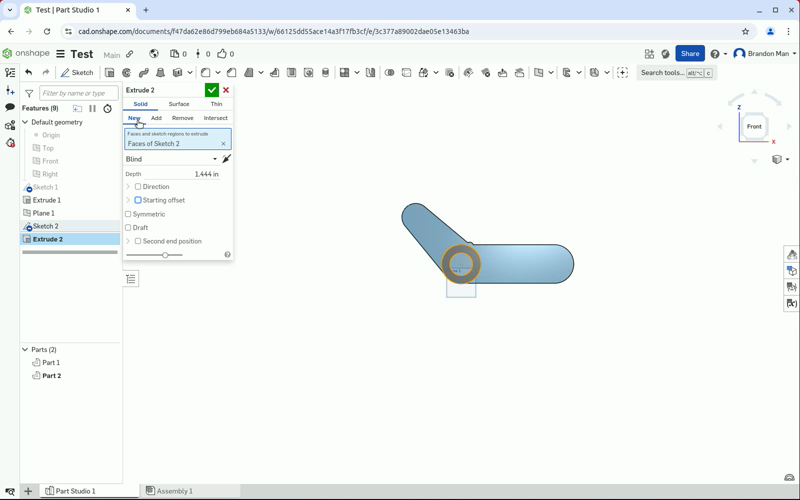
key(tab, 2)
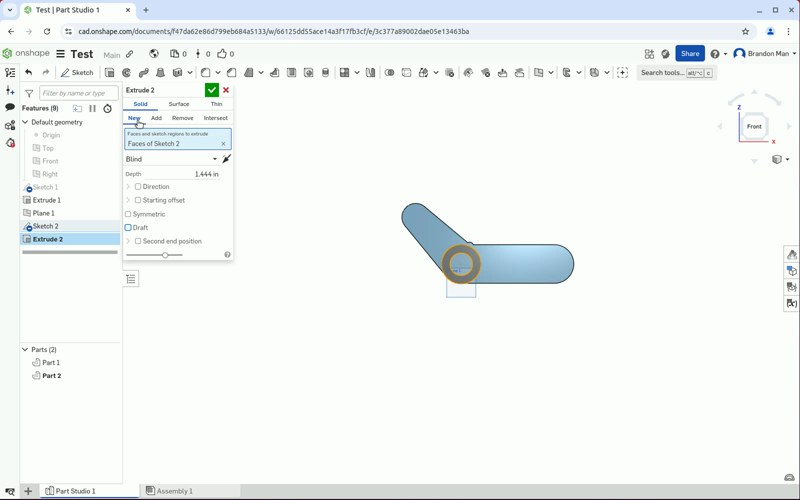
key(space)
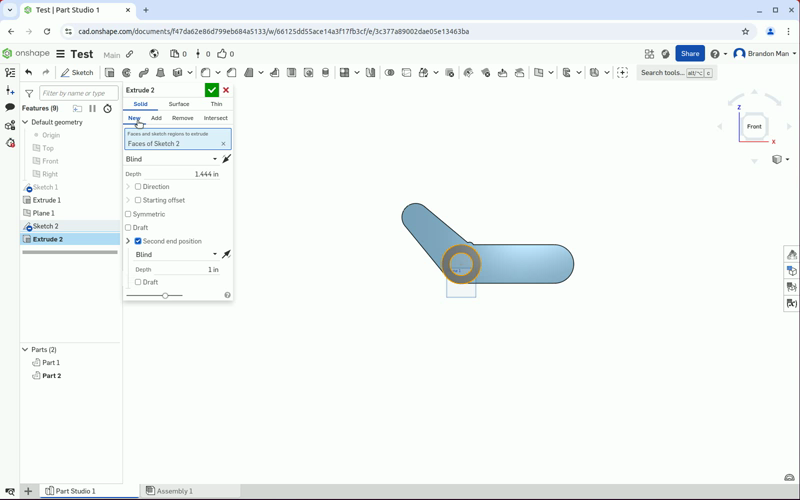
key(tab, 3)
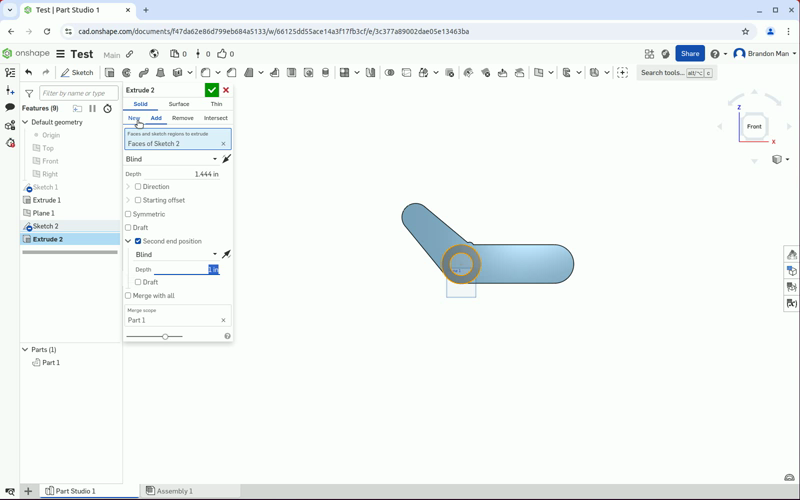
text(4.574)
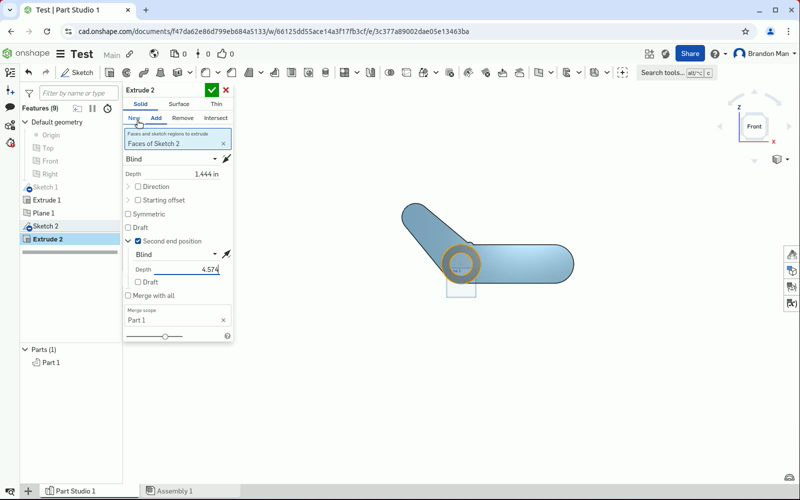
key(enter)
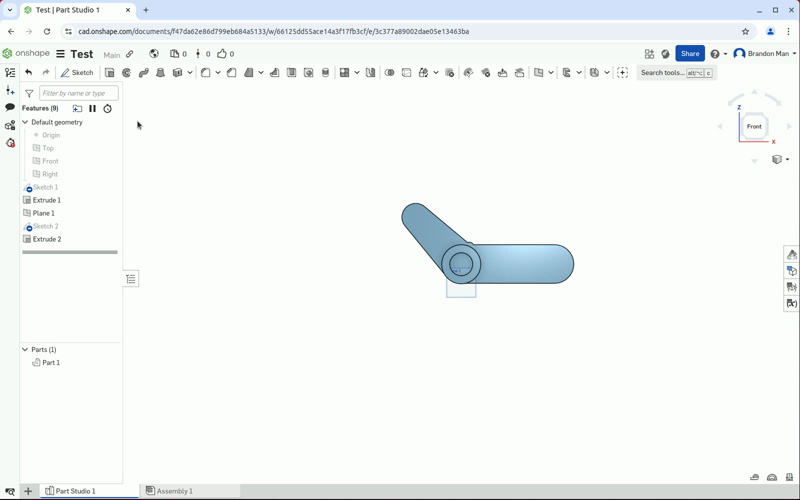
key(shift+h)
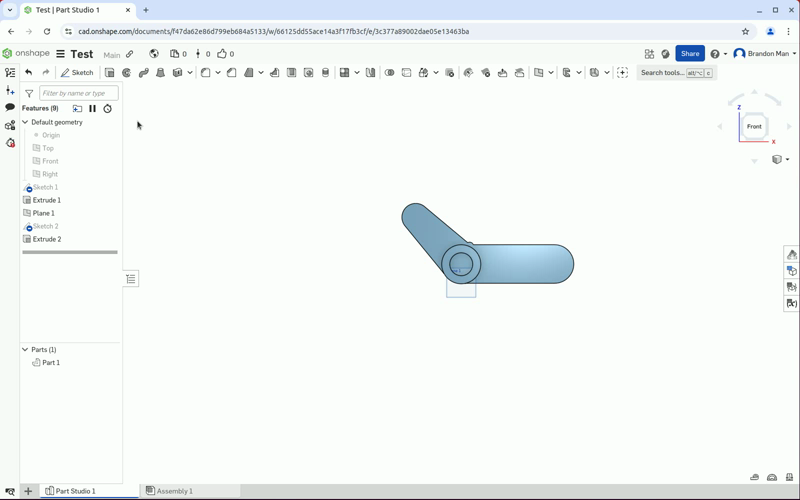
key(shift+h)
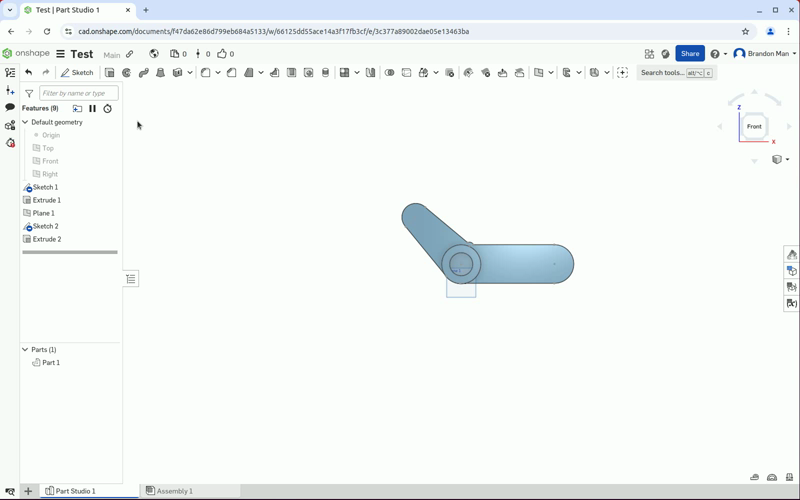
key(shift+7)
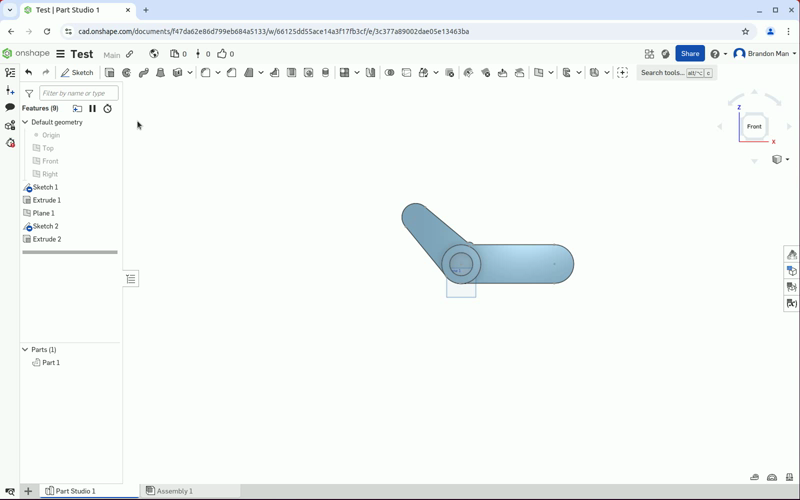
key(left, 2)
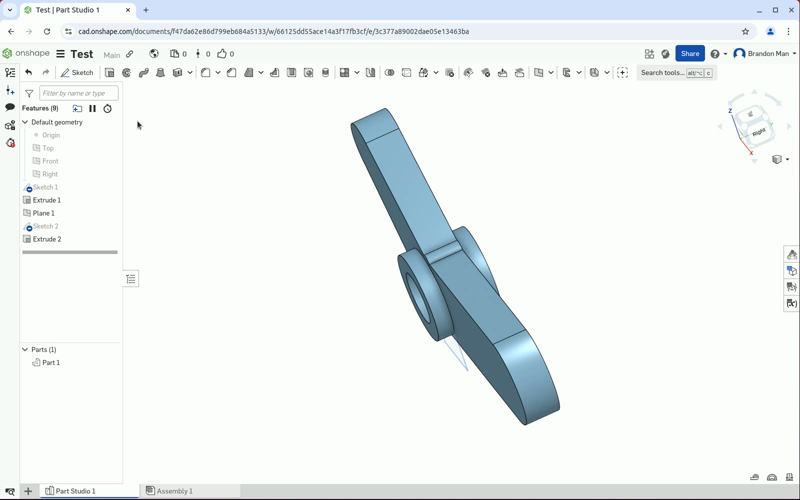
key(down, 2)
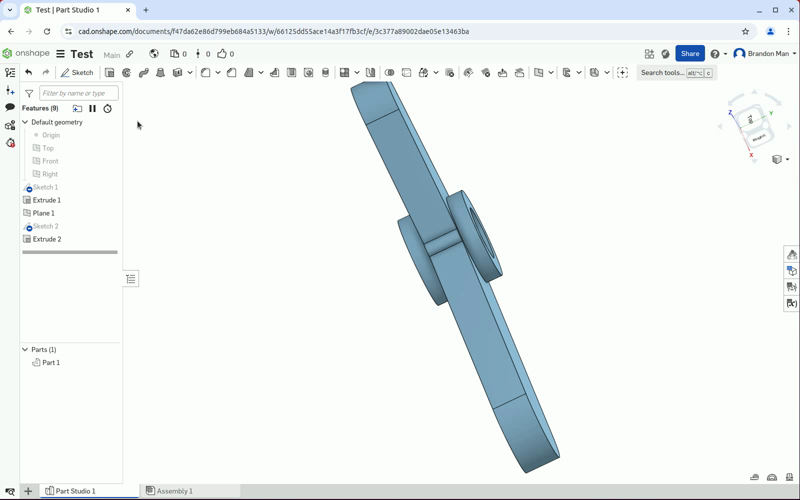
key(up, 2)
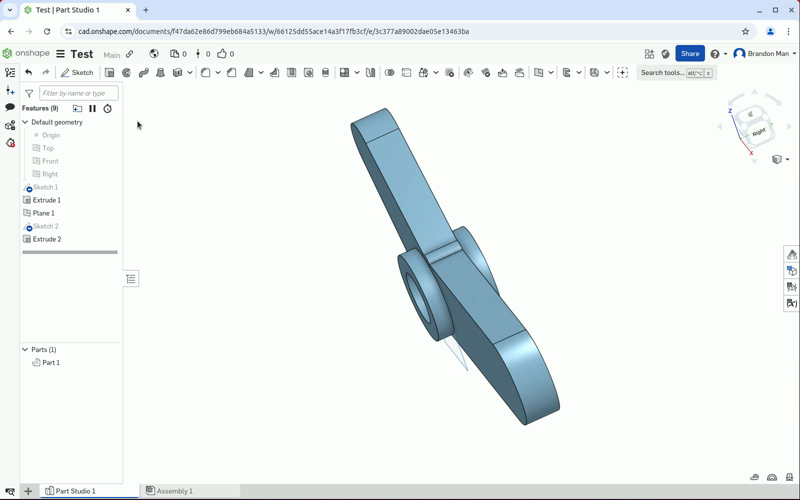
key(right, 2)
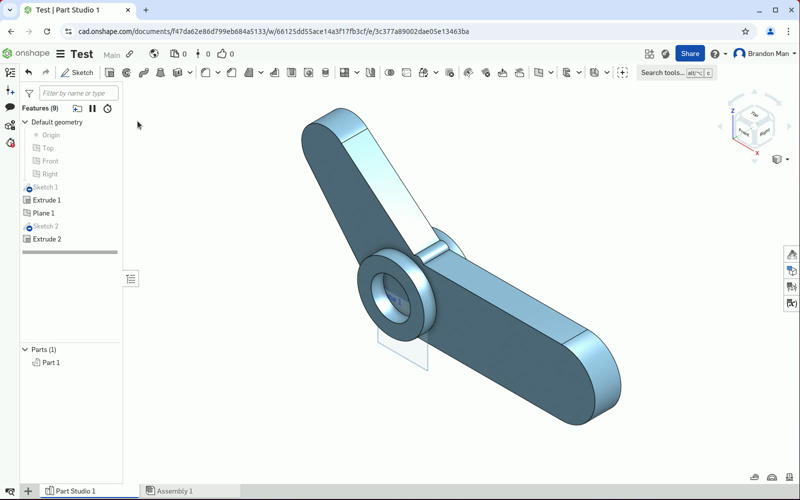
mouse_move(73, 189)
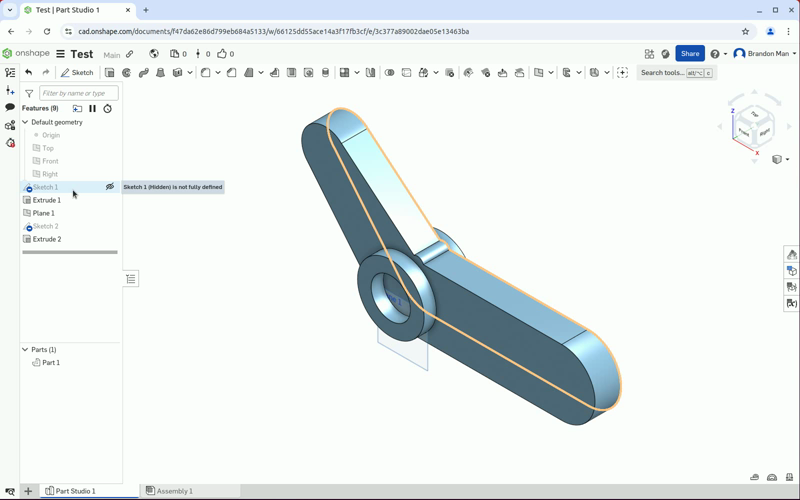
click(73, 189)